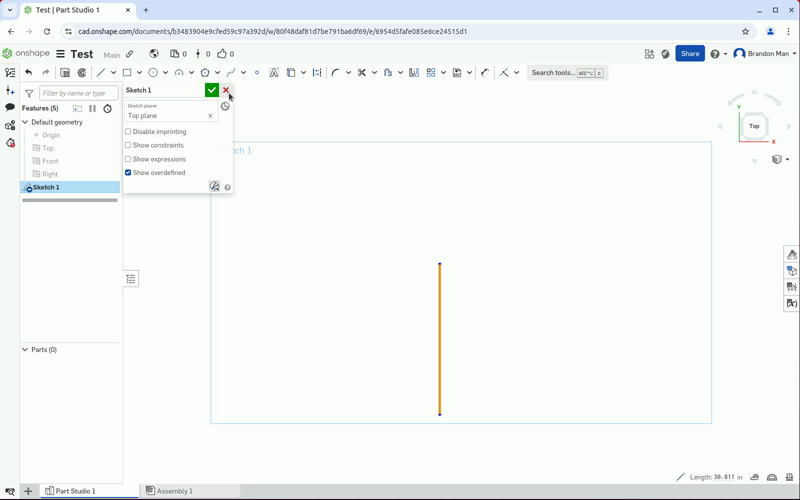
key(shift+h)
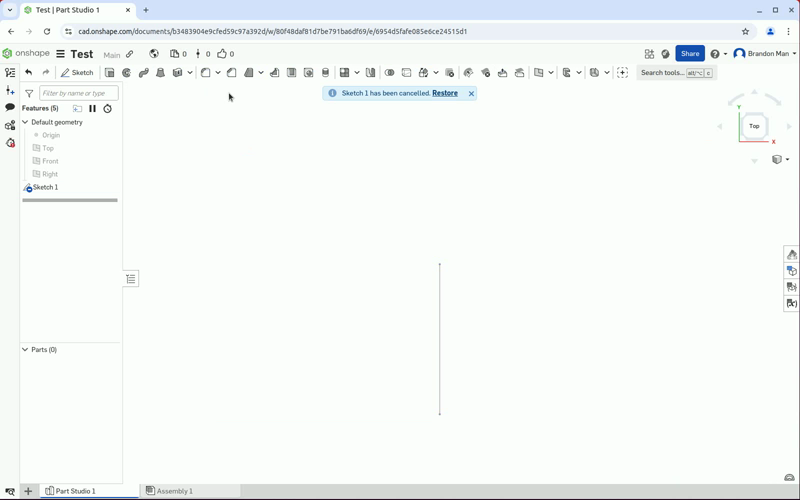
key(shift+s)
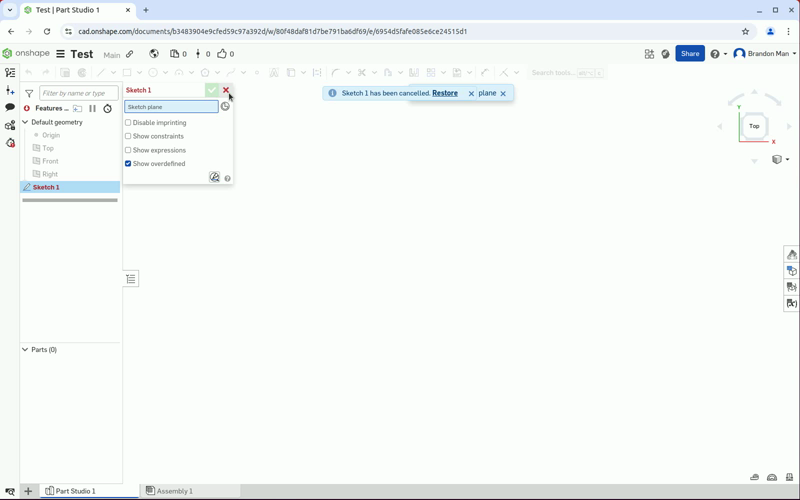
mouse_move(73, 150)
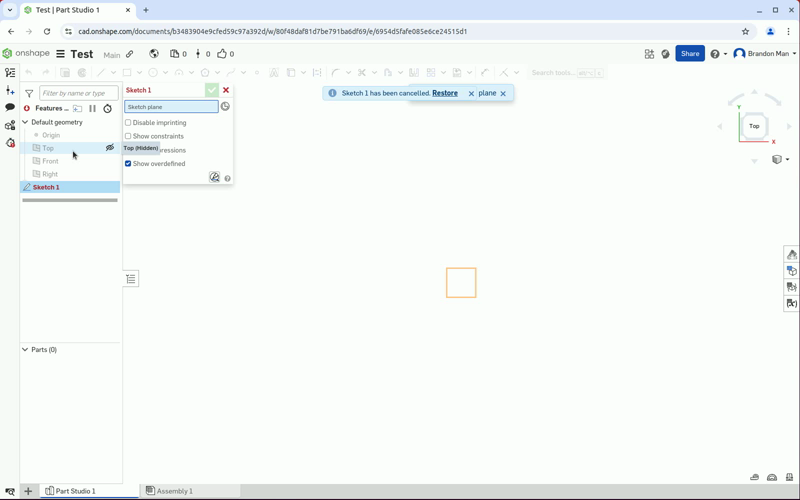
click(73, 150)
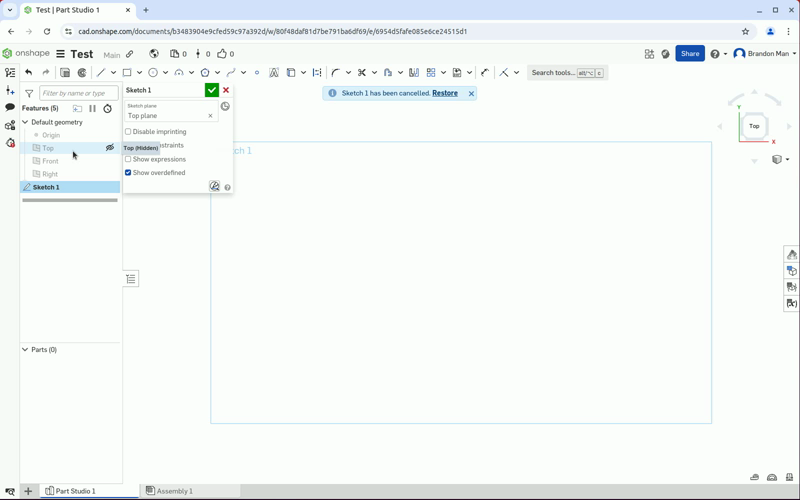
mouse_move(73, 352)
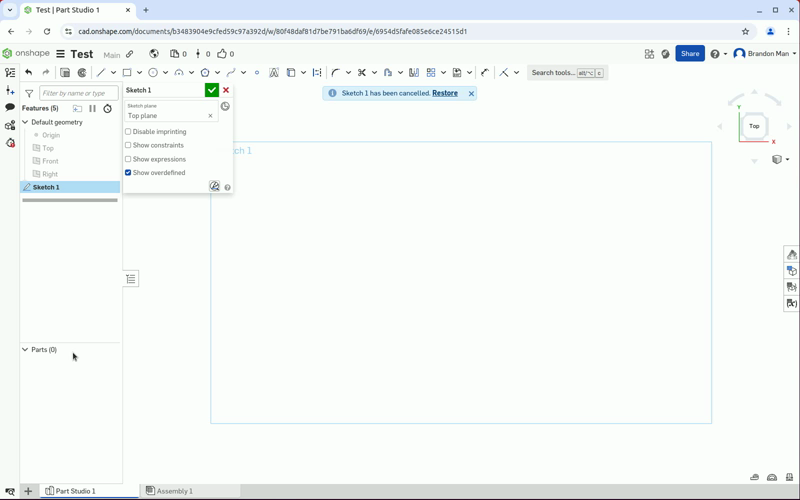
key(y)
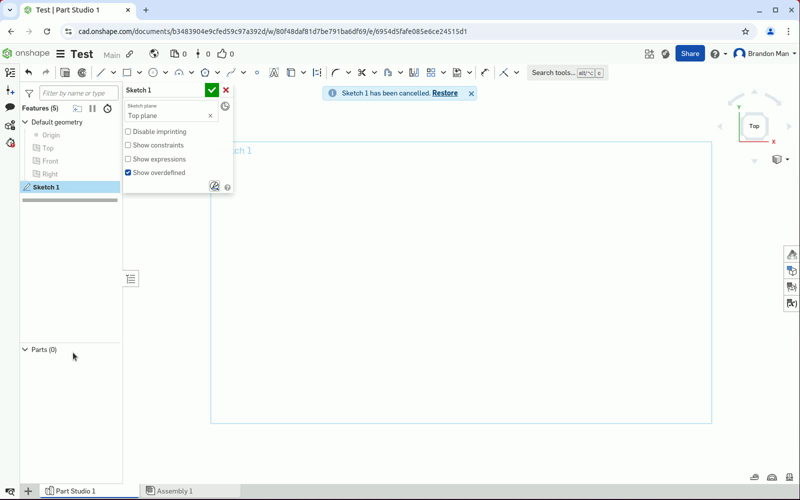
key(l)
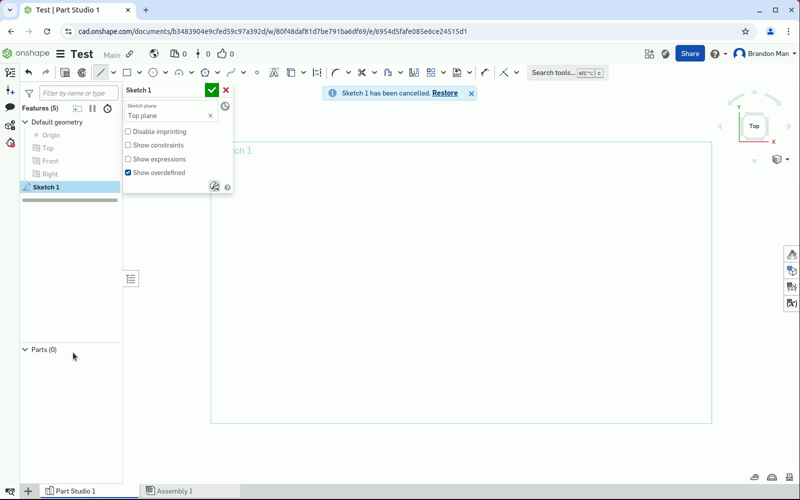
key_down(shift)
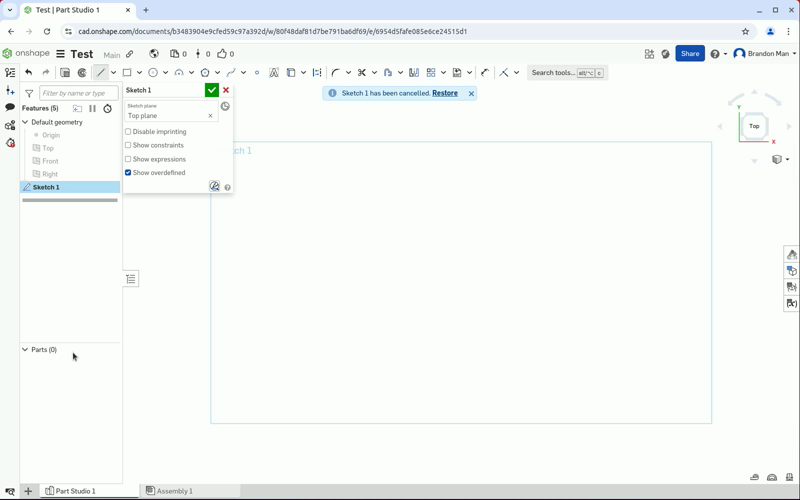
mouse_move(369, 384)
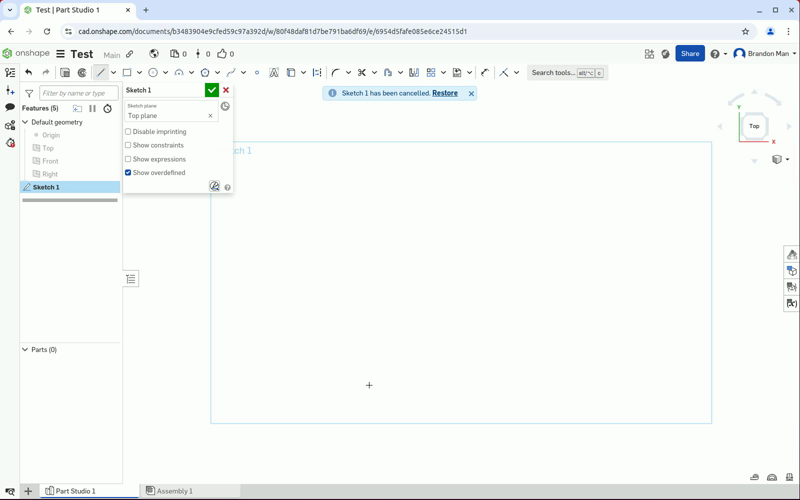
click(369, 384)
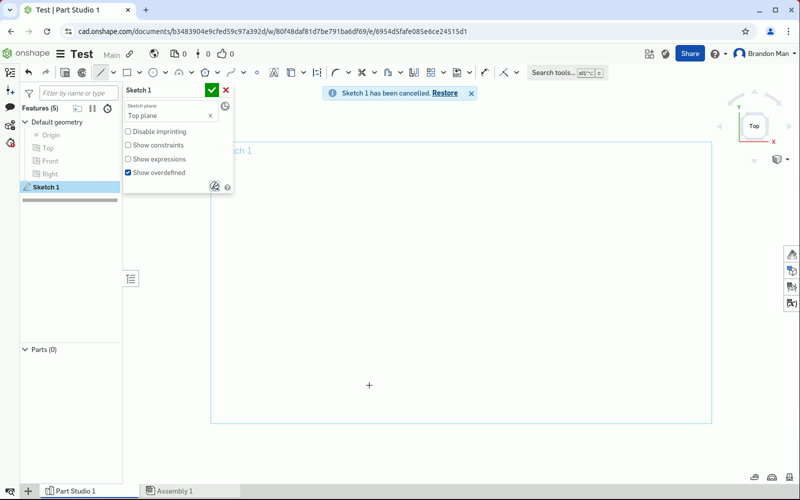
key_up(shift)
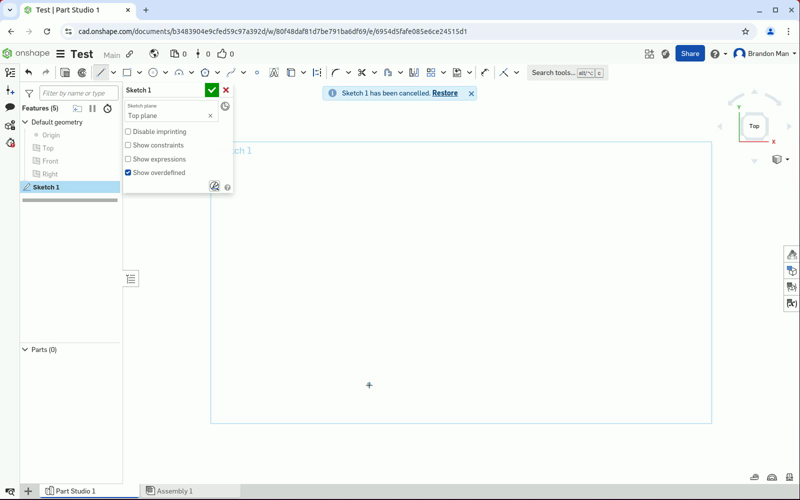
key_down(shift)
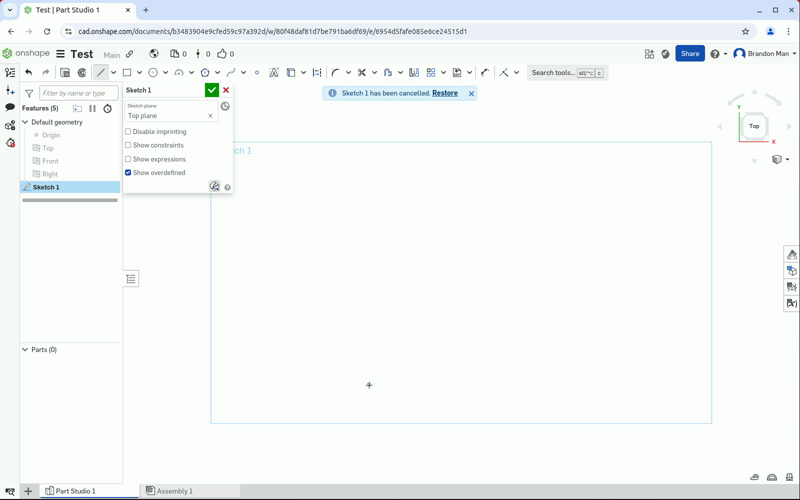
mouse_move(572, 384)
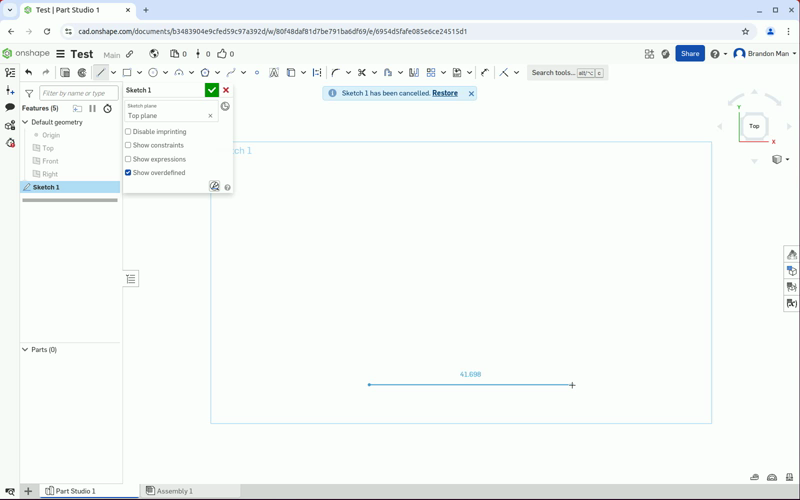
click(572, 384)
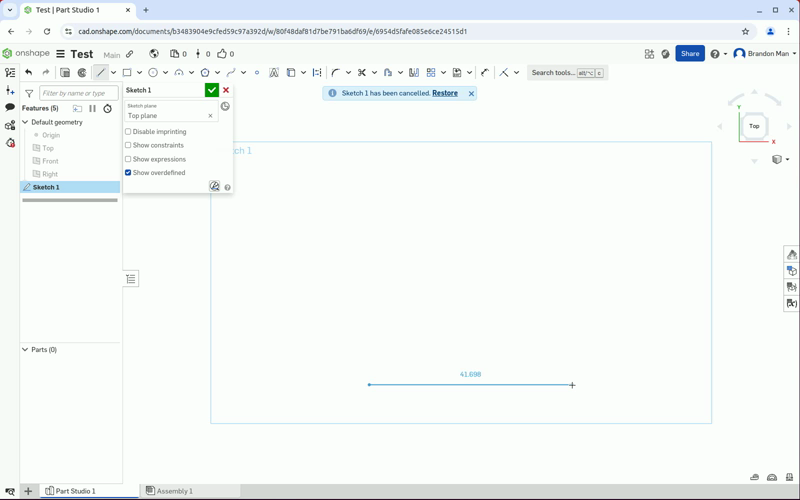
key_up(shift)
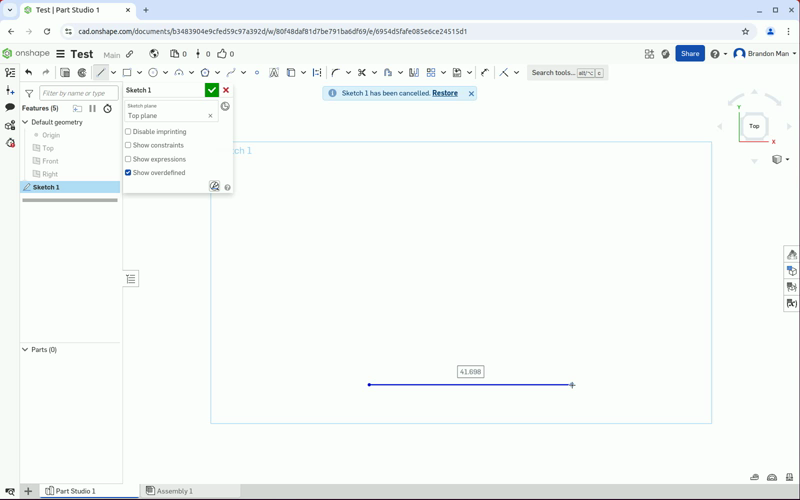
key_down(shift)
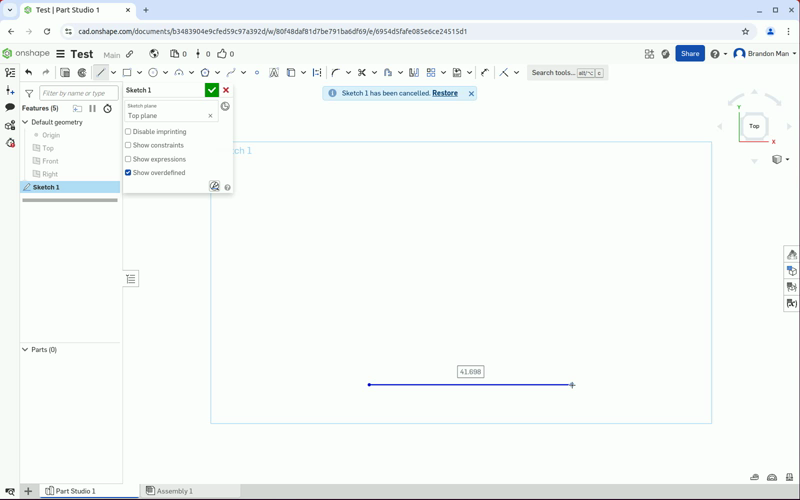
mouse_move(572, 182)
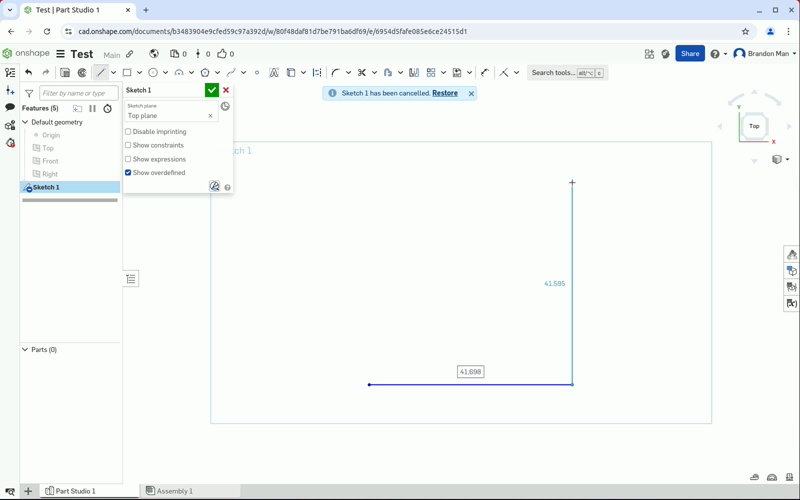
click(572, 182)
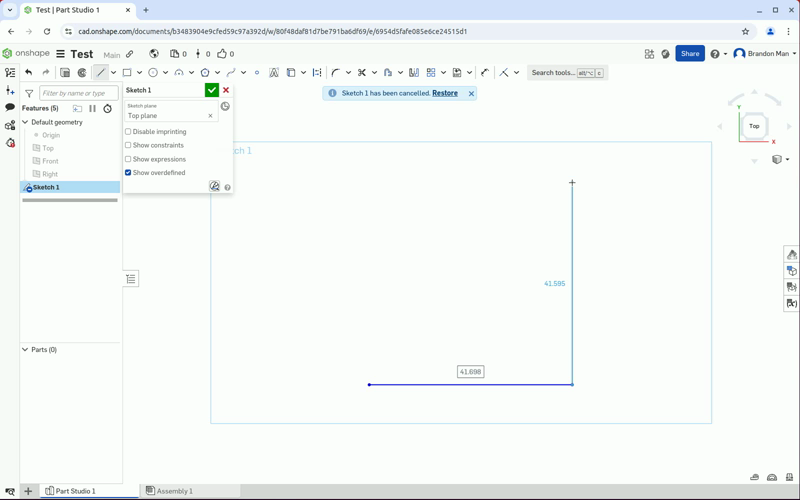
key_up(shift)
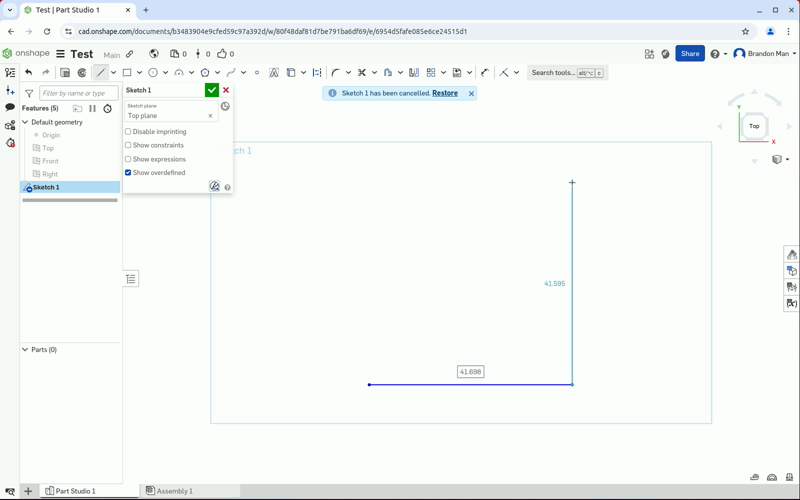
key_down(shift)
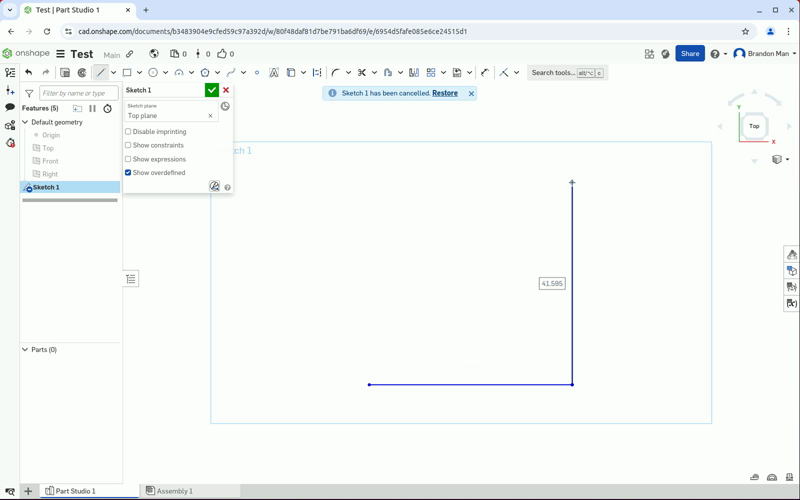
mouse_move(369, 182)
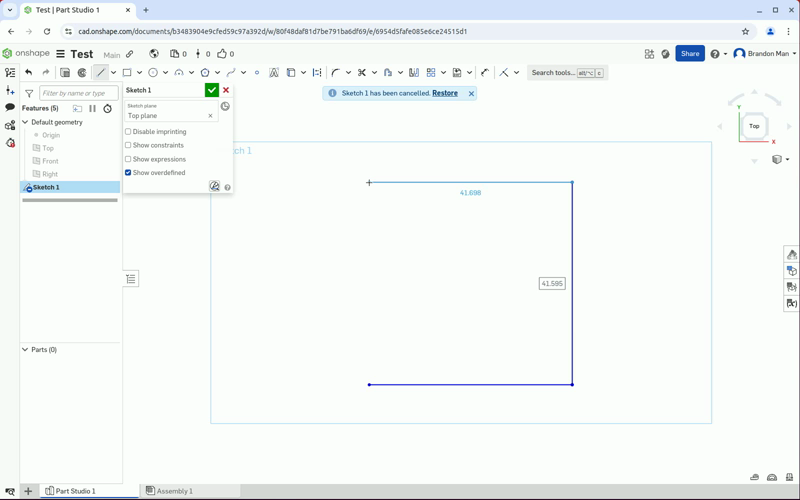
click(369, 182)
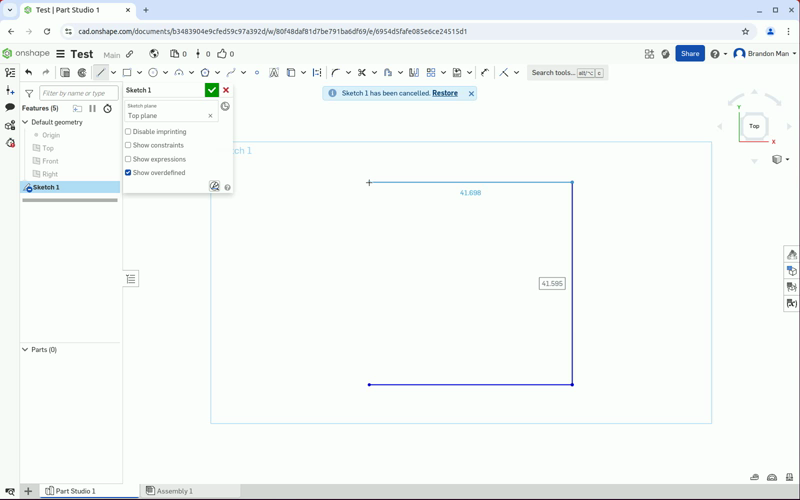
key_up(shift)
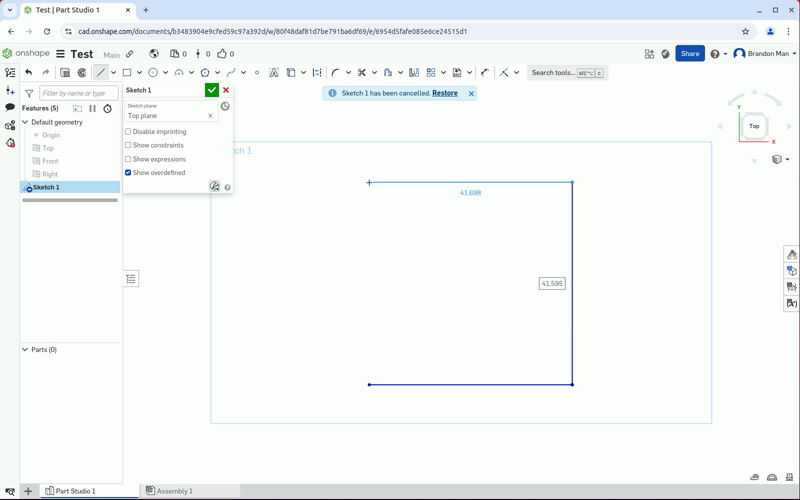
key_down(shift)
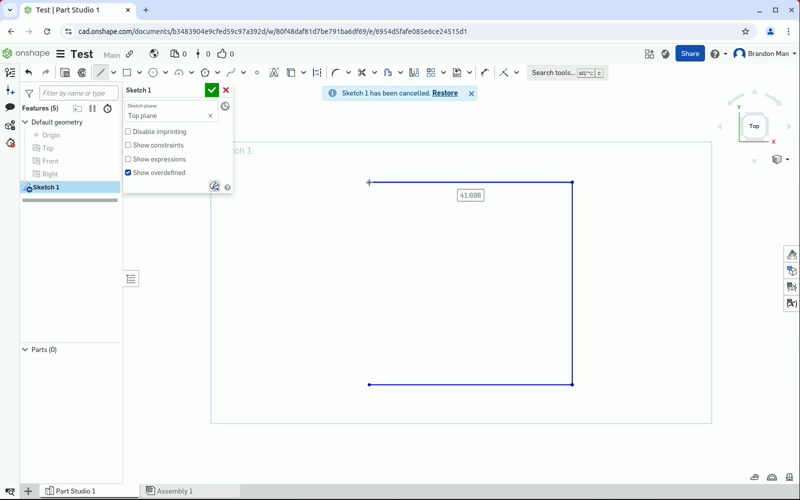
mouse_move(399, 182)
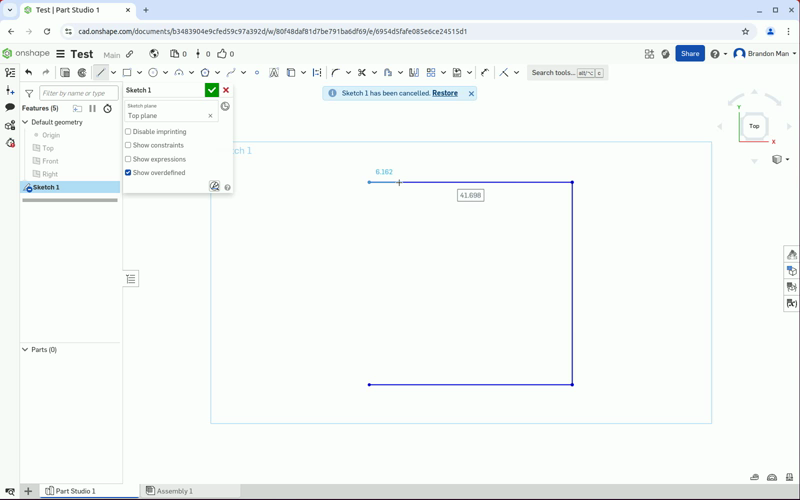
mouse_move(369, 203)
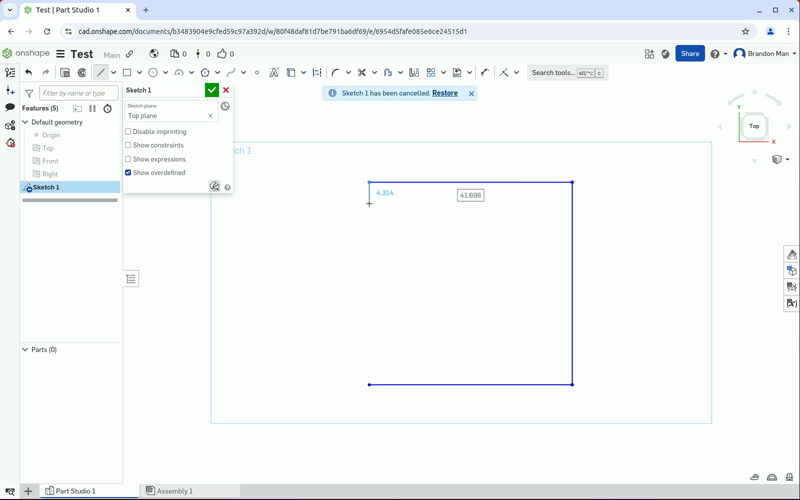
click(369, 203)
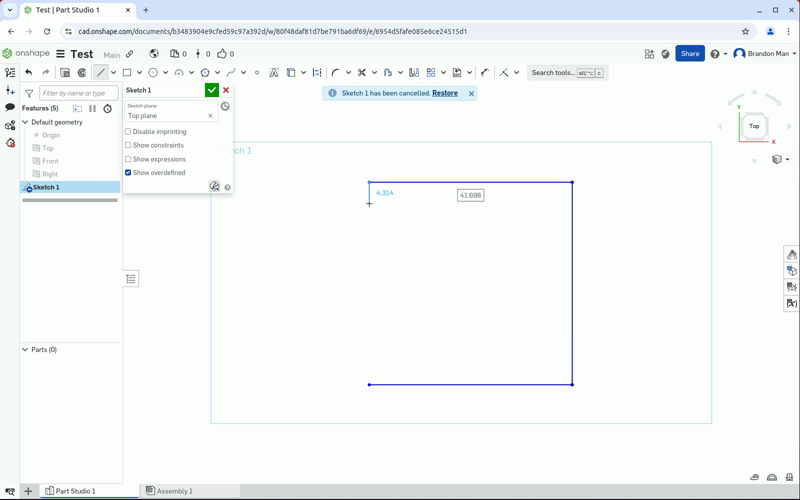
key_up(shift)
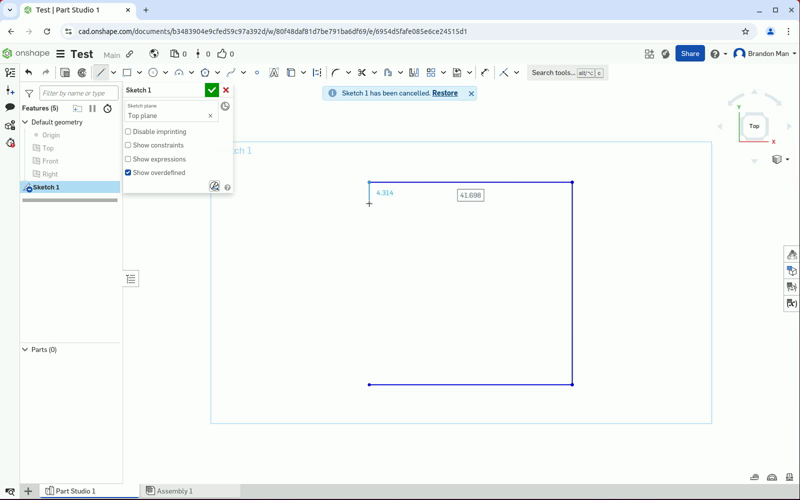
key_down(shift)
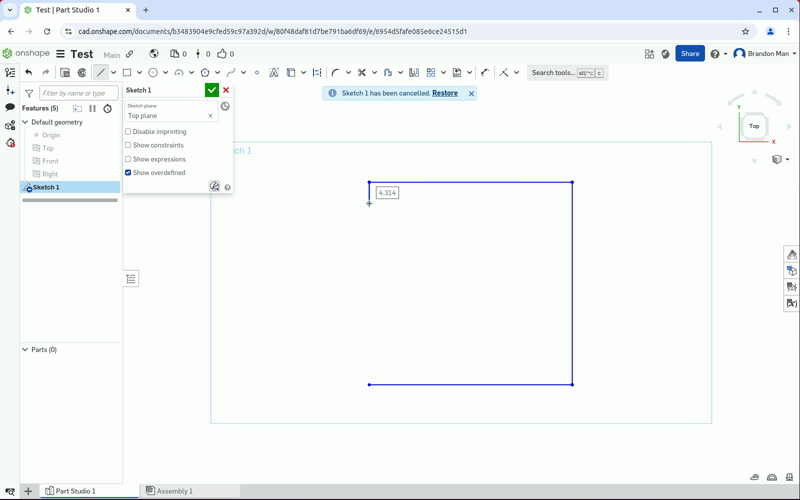
mouse_move(551, 203)
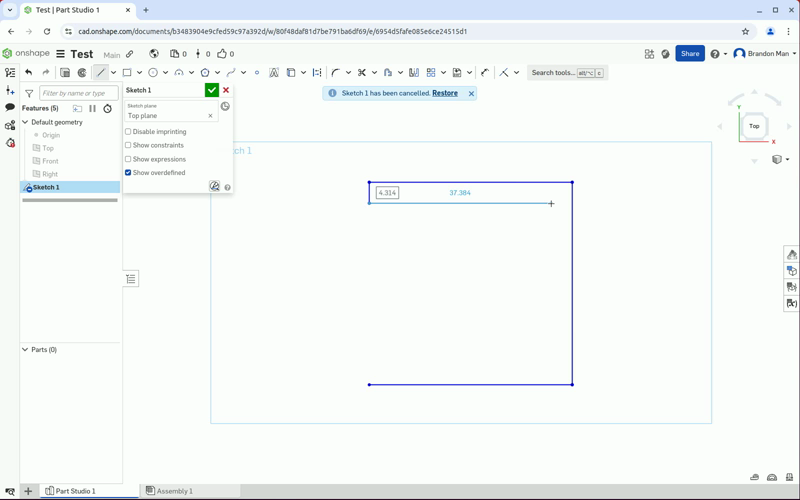
click(551, 203)
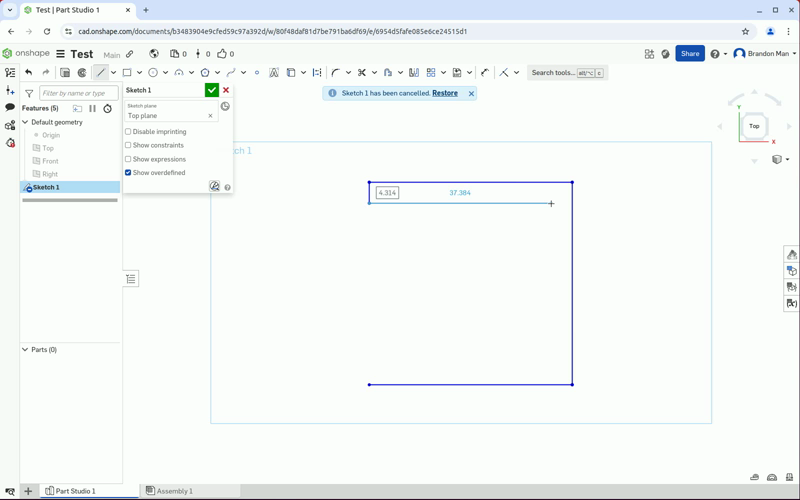
key_up(shift)
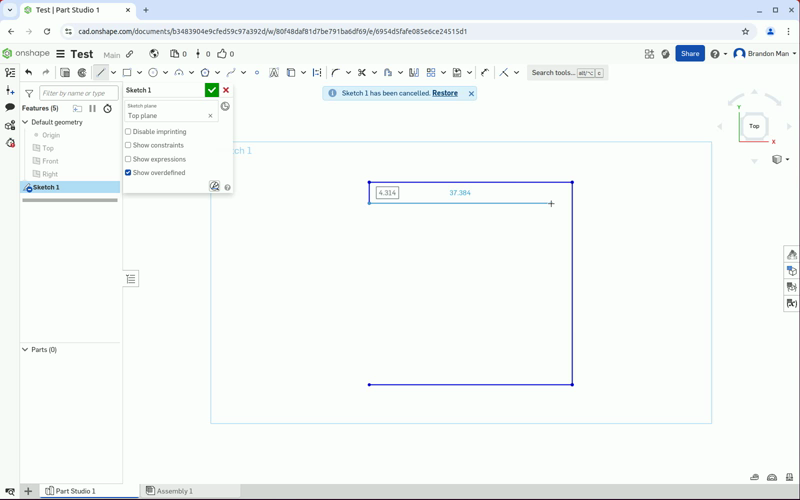
key_down(shift)
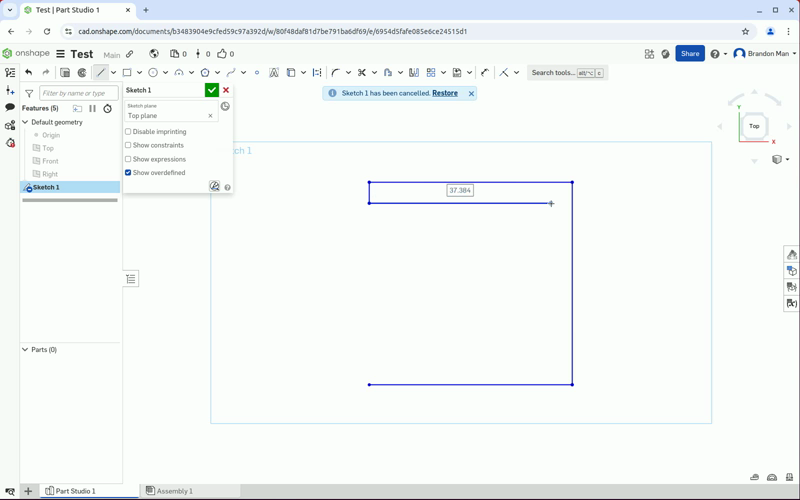
mouse_move(551, 363)
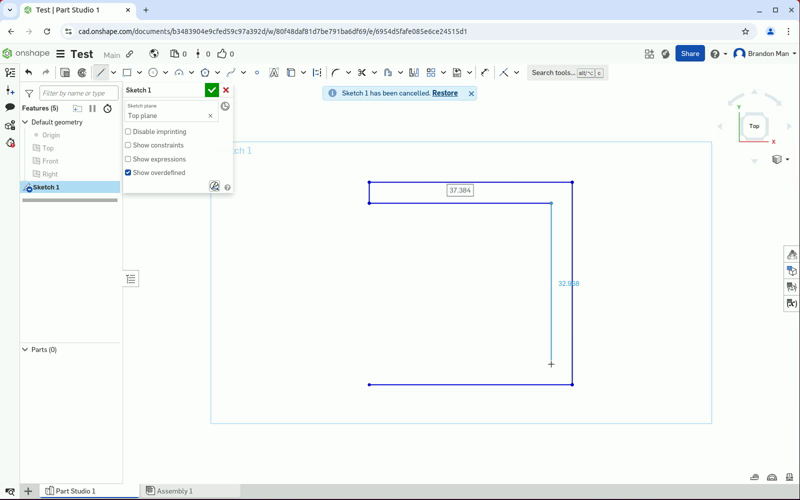
click(551, 363)
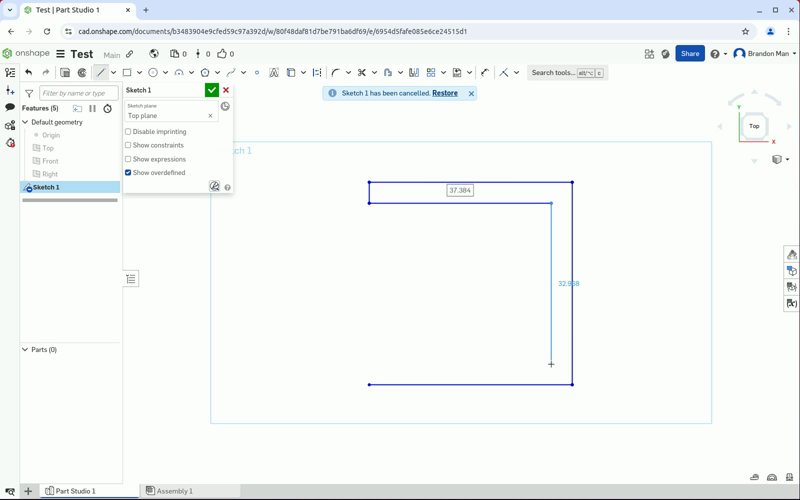
key_up(shift)
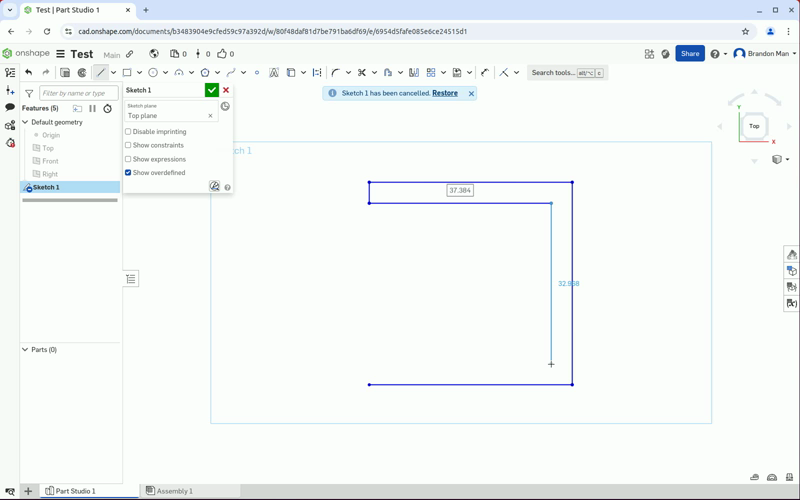
key_down(shift)
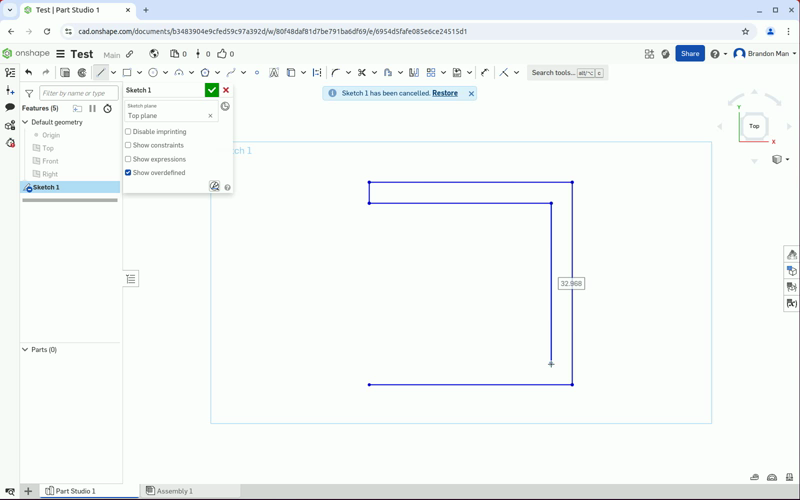
mouse_move(369, 363)
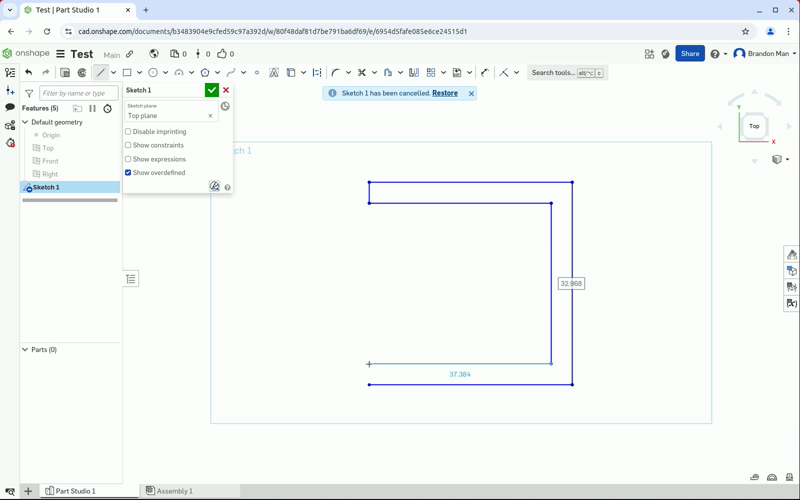
click(369, 363)
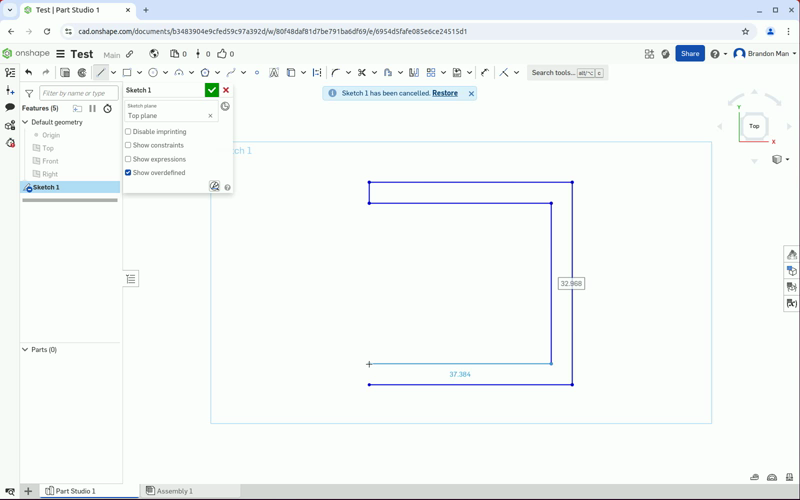
key_up(shift)
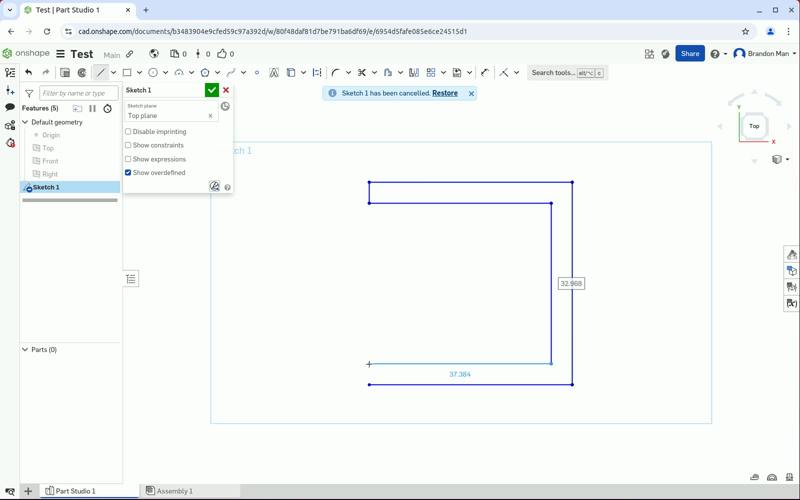
mouse_move(399, 363)
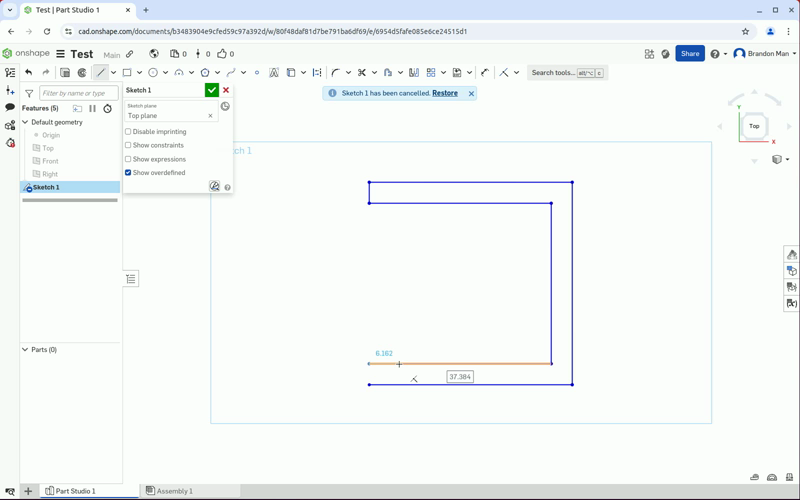
key_down(shift)
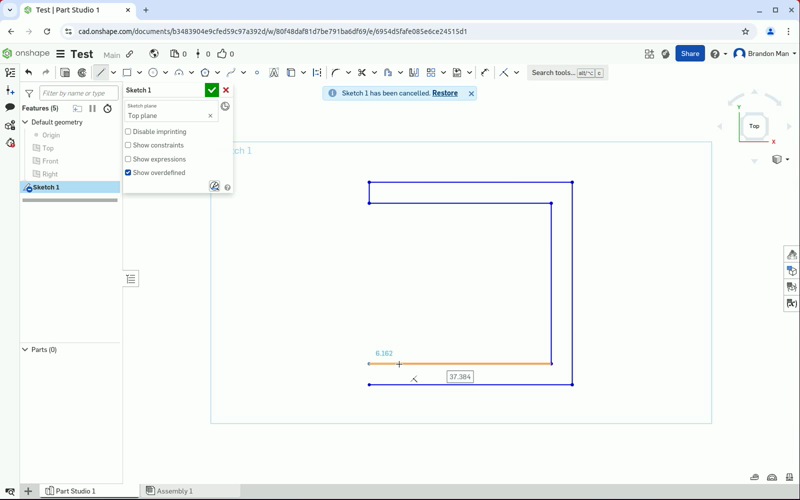
mouse_move(369, 384)
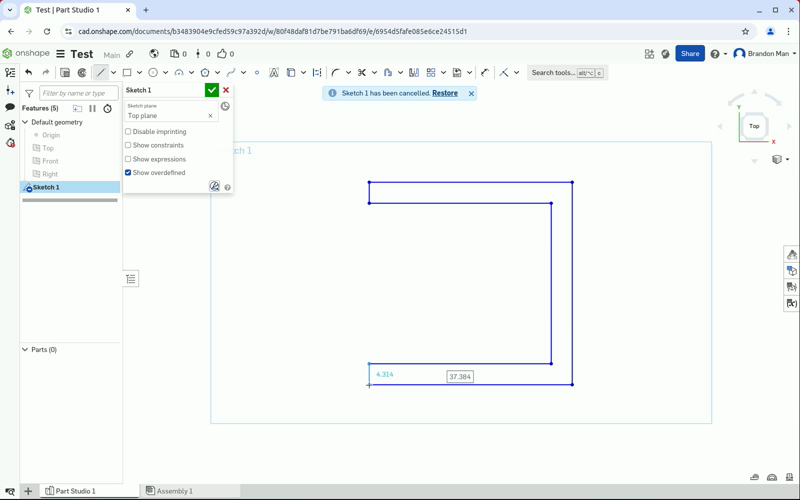
key_up(shift)
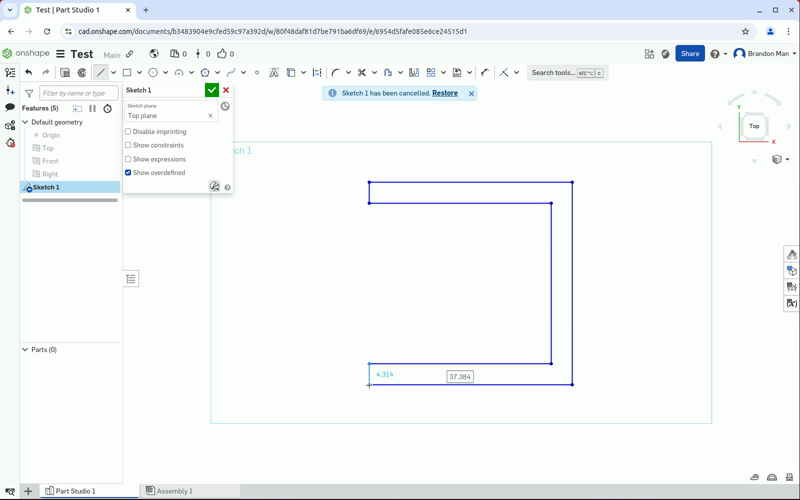
click(369, 384)
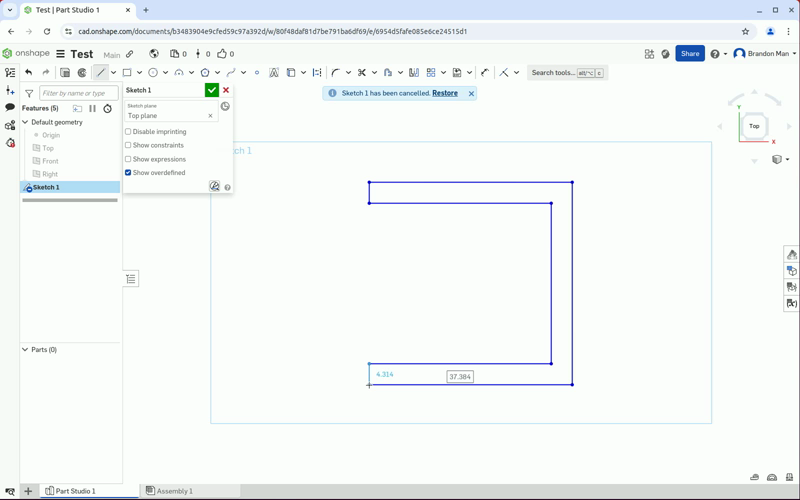
key(esc)
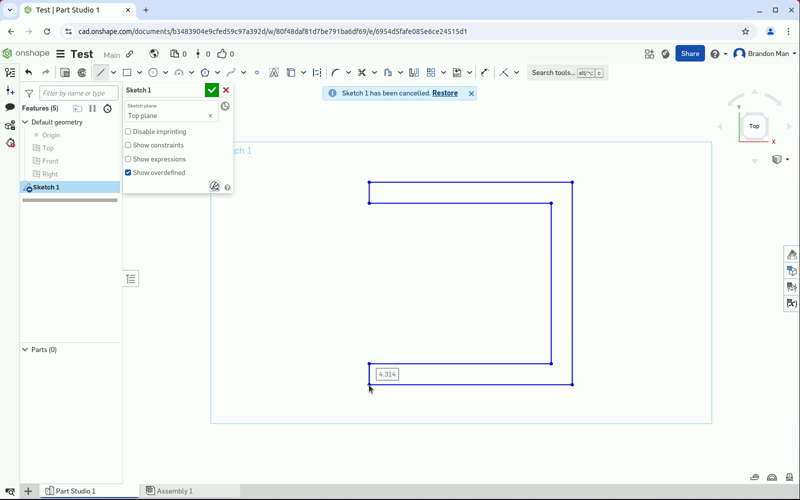
mouse_move(395, 191)
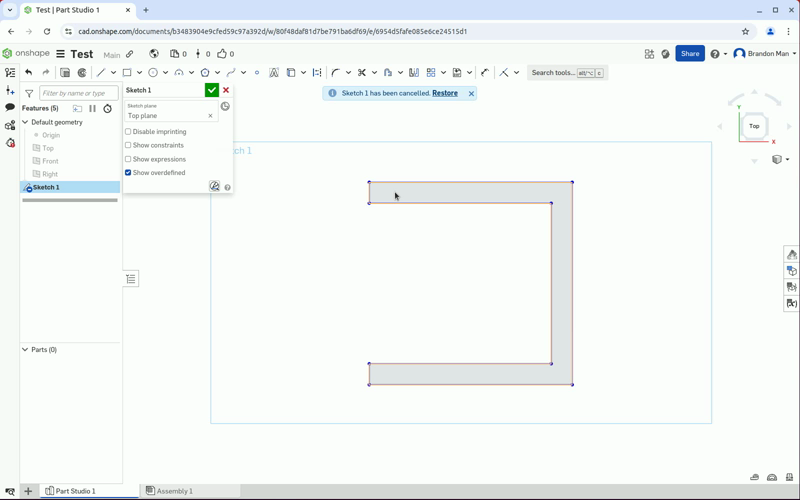
click(395, 191)
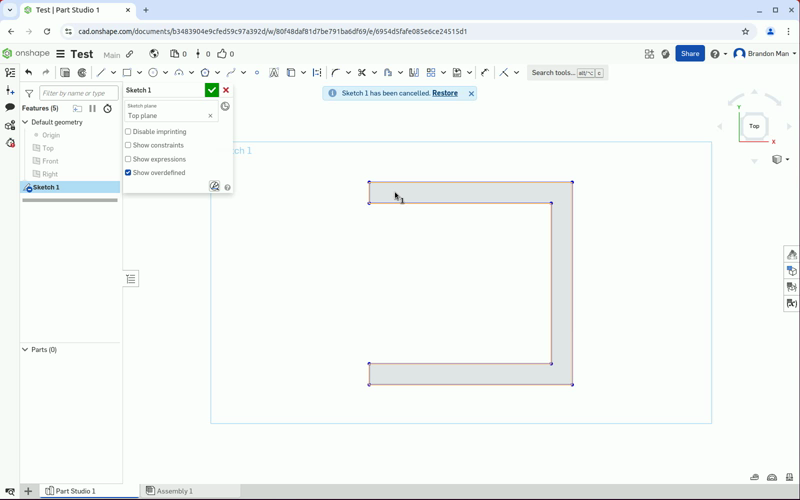
mouse_move(73, 352)
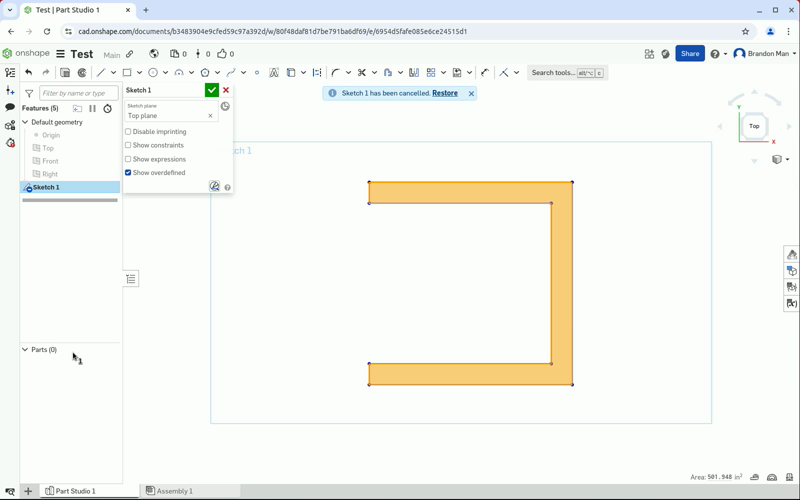
key(shift+y)
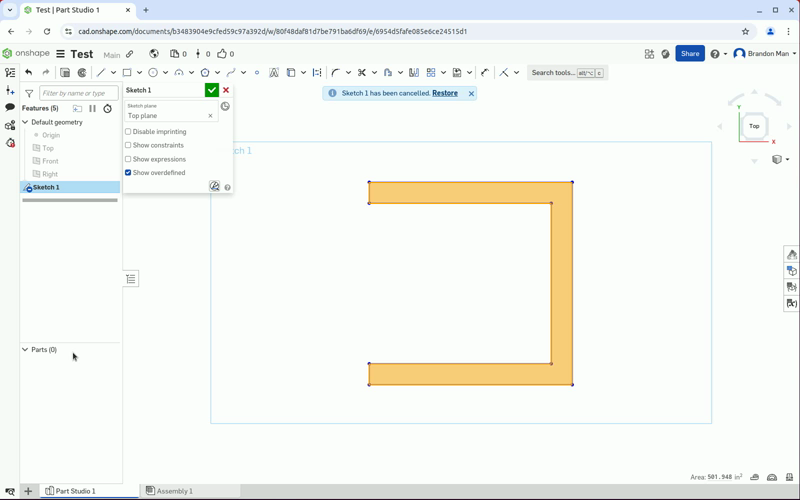
key(shift+e)
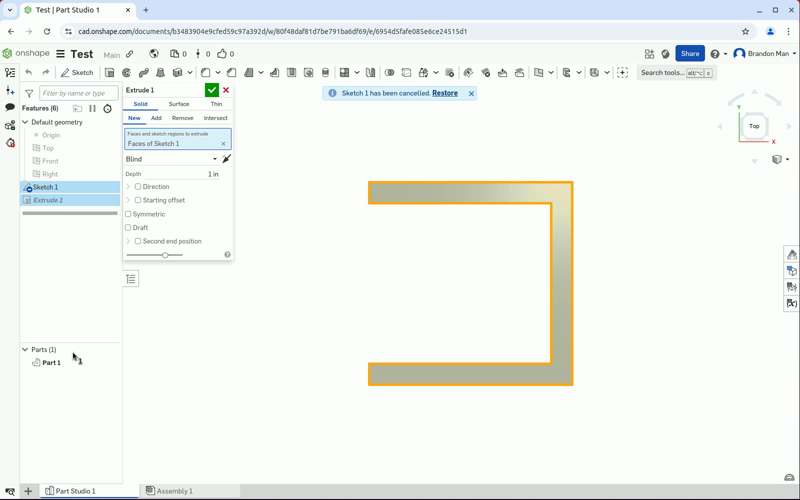
mouse_move(143, 106)
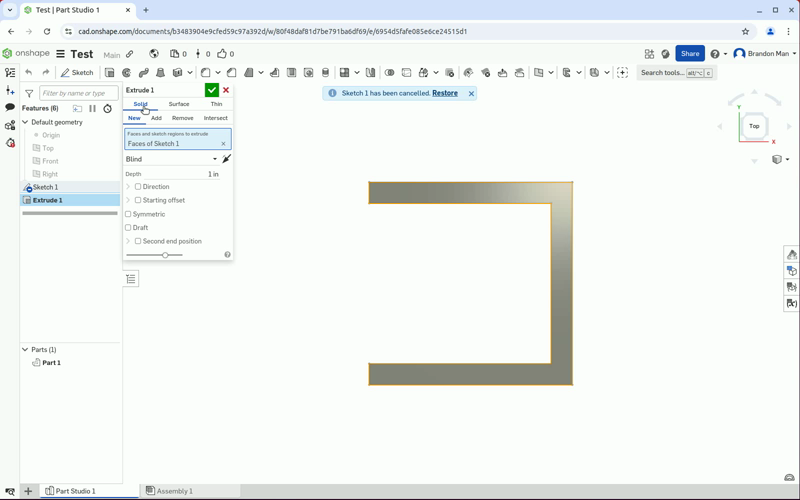
click(143, 106)
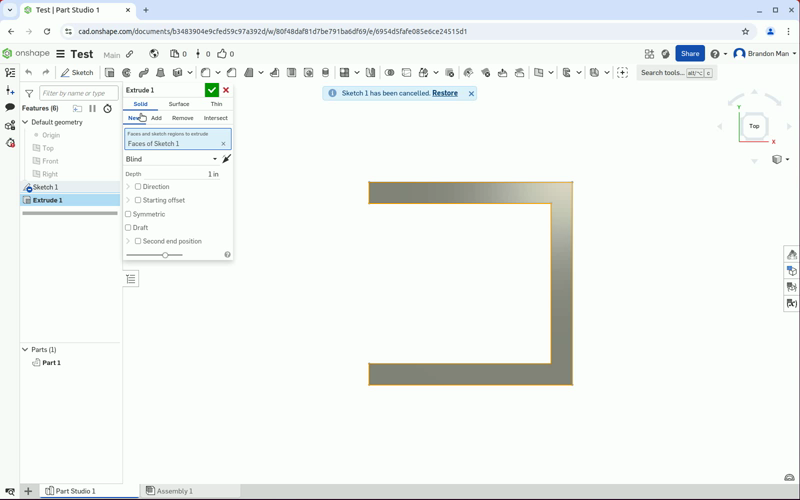
mouse_move(137, 120)
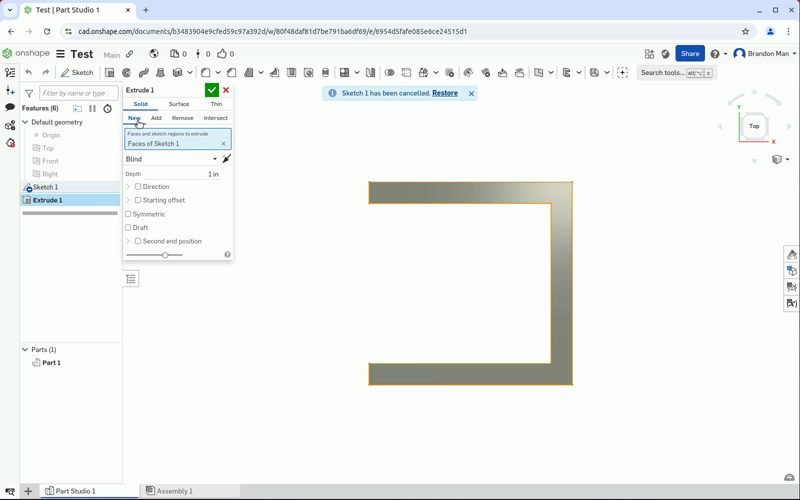
click(137, 120)
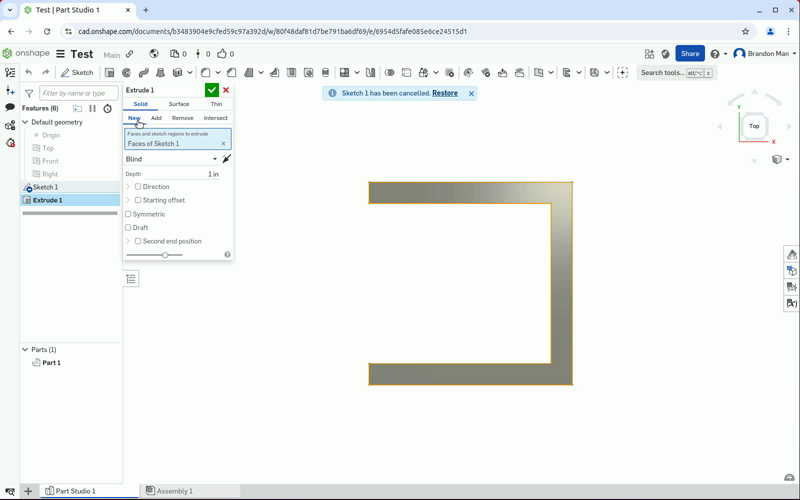
key(tab, 4)
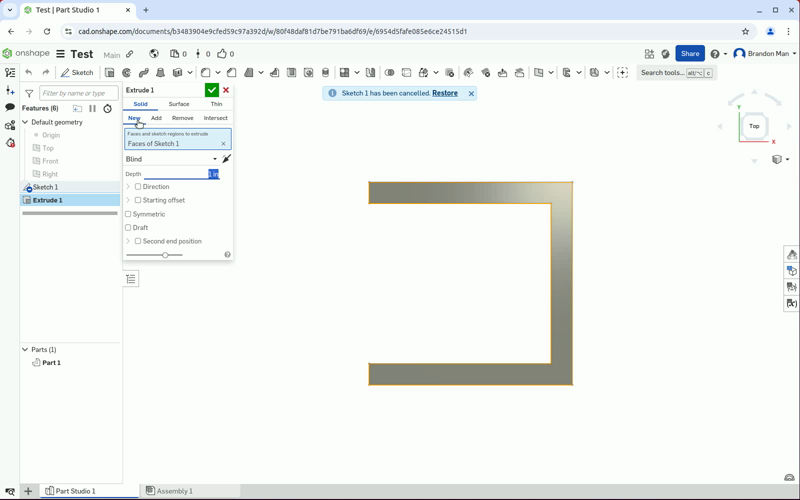
text(4.333)
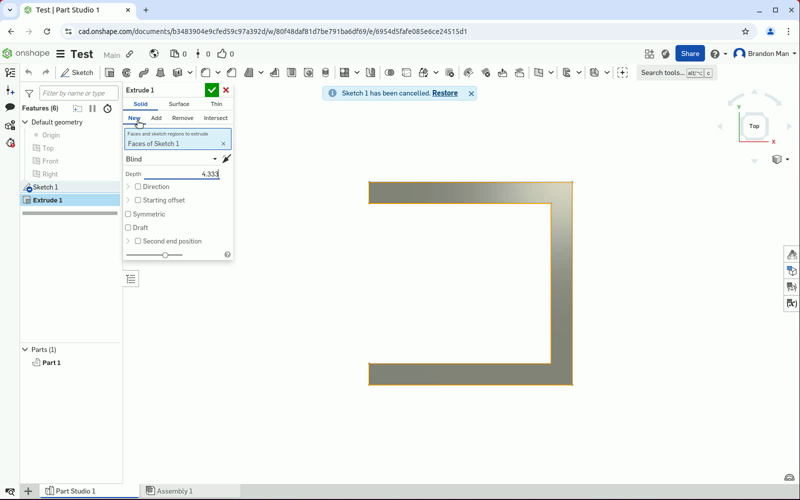
key(enter)
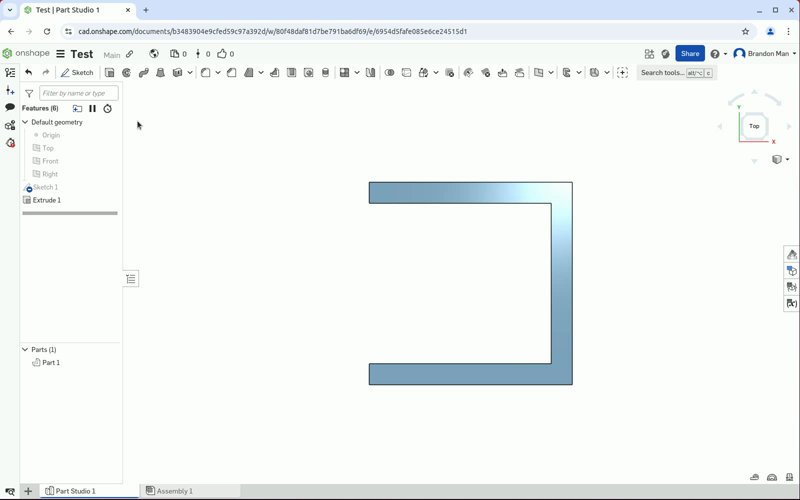
key(shift+h)
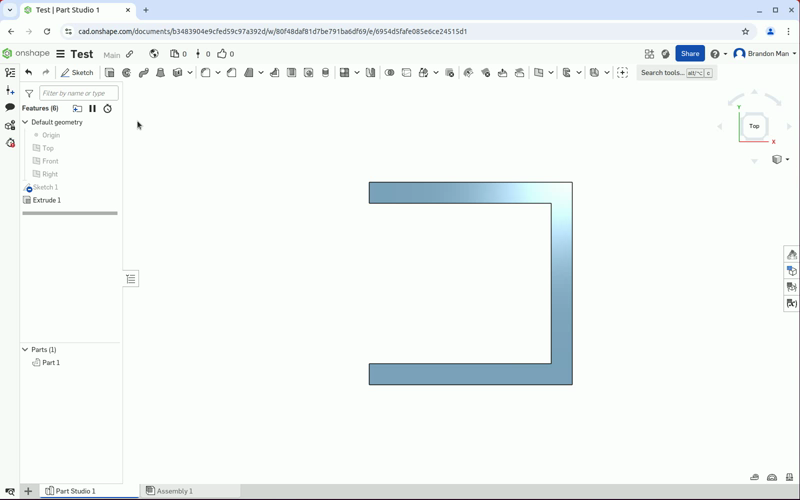
key(shift+h)
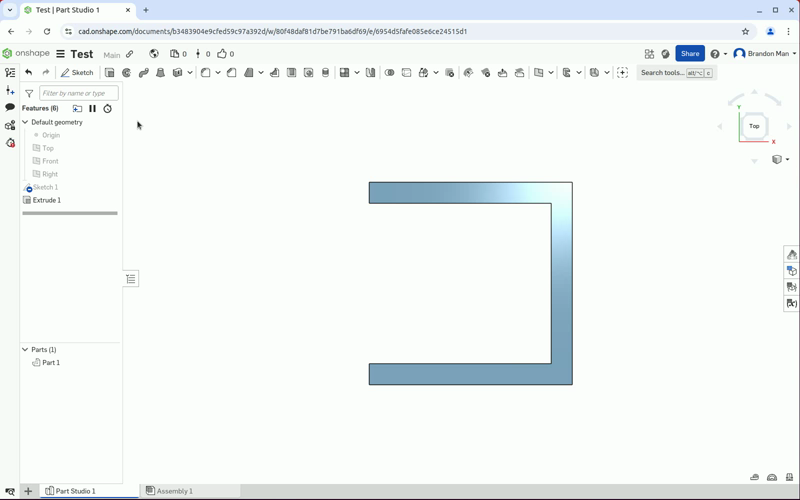
mouse_move(73, 189)
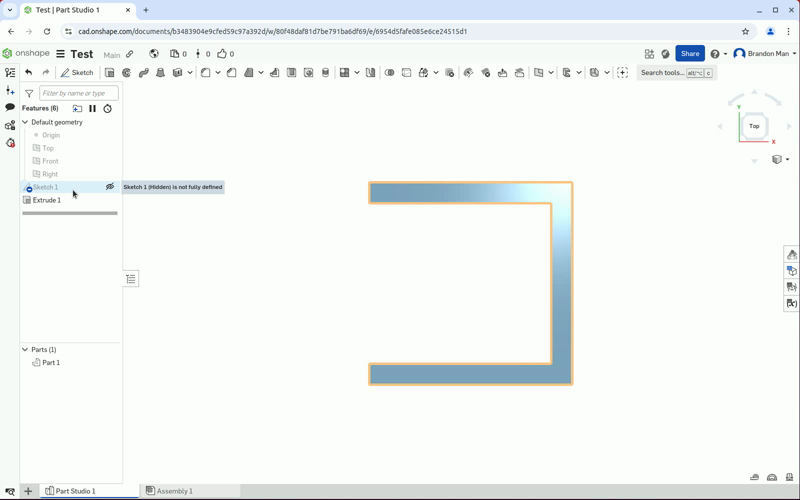
click(73, 189)
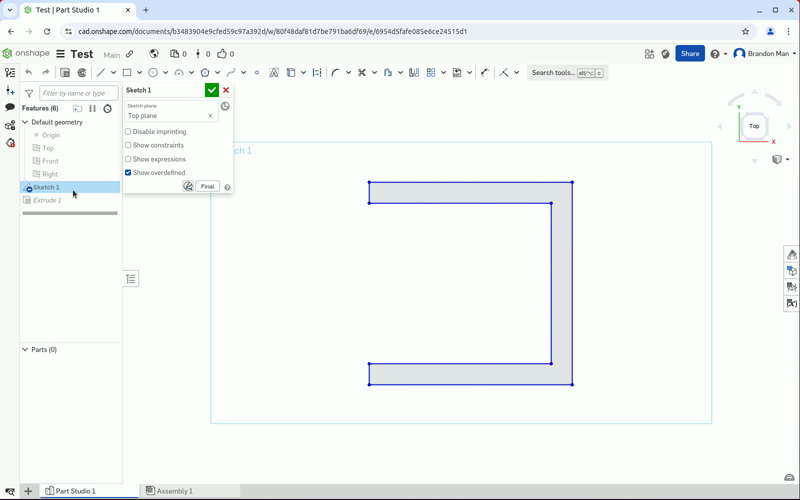
mouse_move(229, 92)
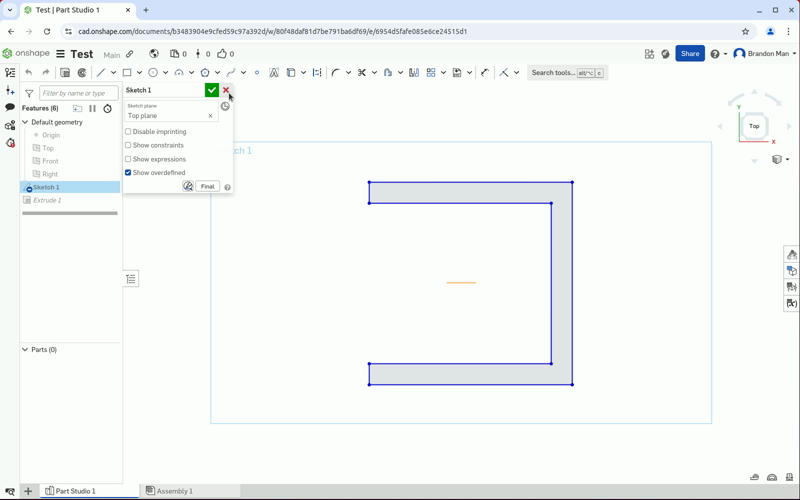
click(229, 92)
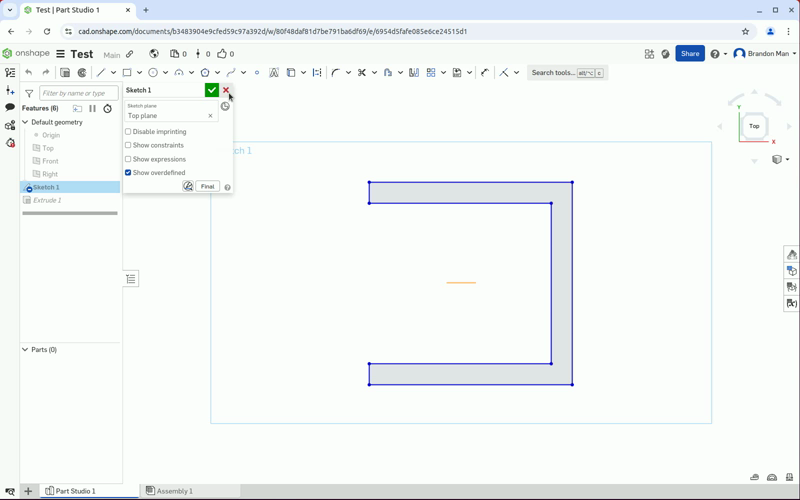
key(shift+s)
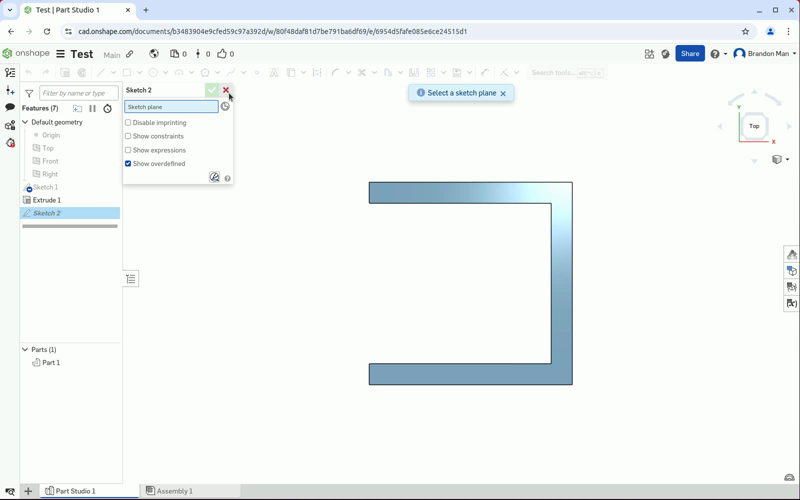
mouse_move(73, 150)
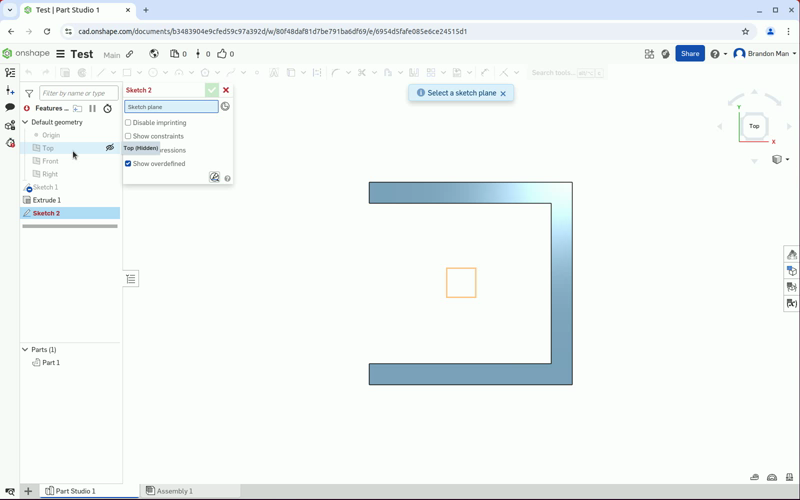
click(73, 150)
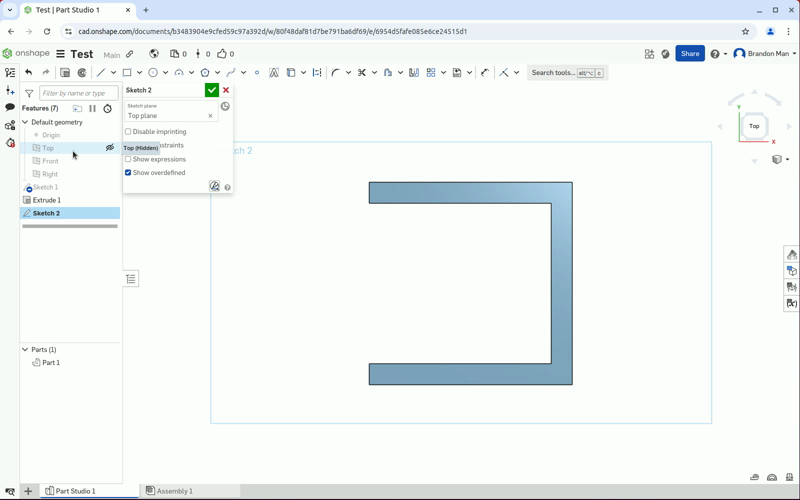
mouse_move(73, 352)
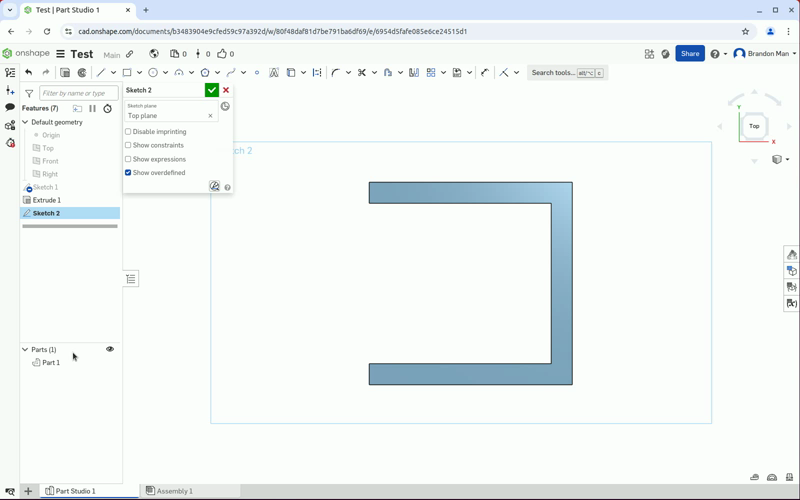
key(y)
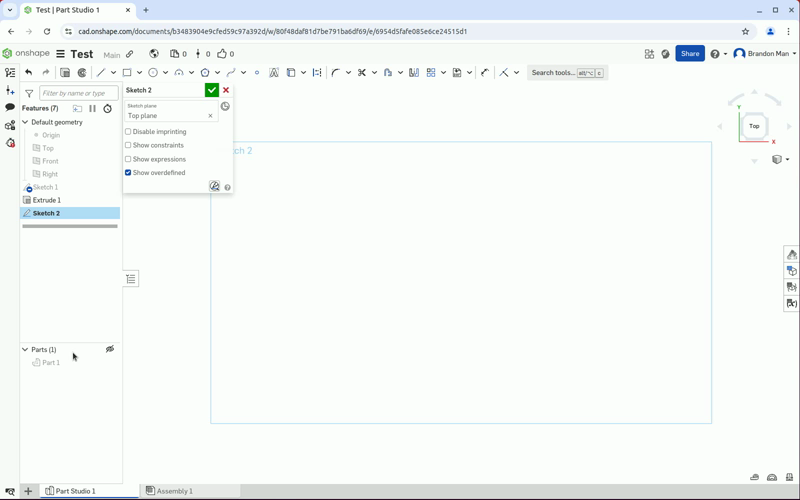
key(l)
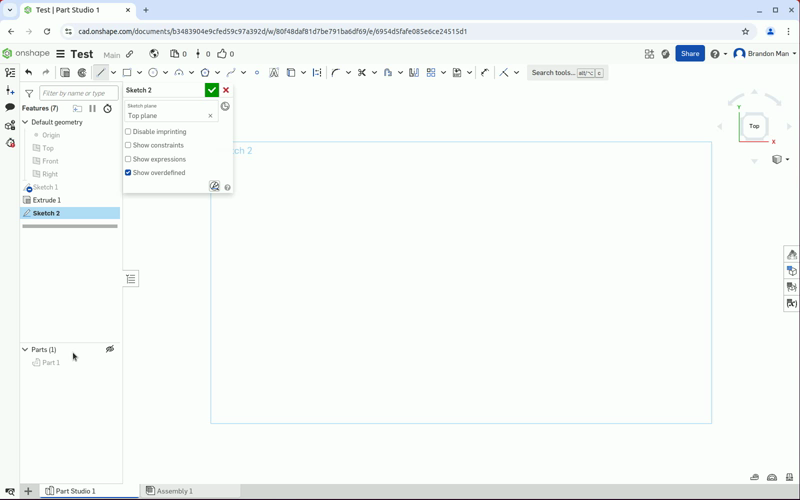
key_down(shift)
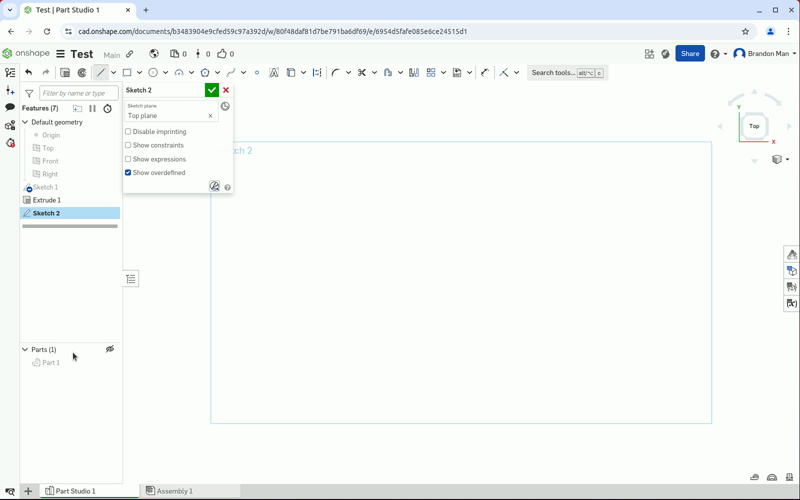
mouse_move(369, 363)
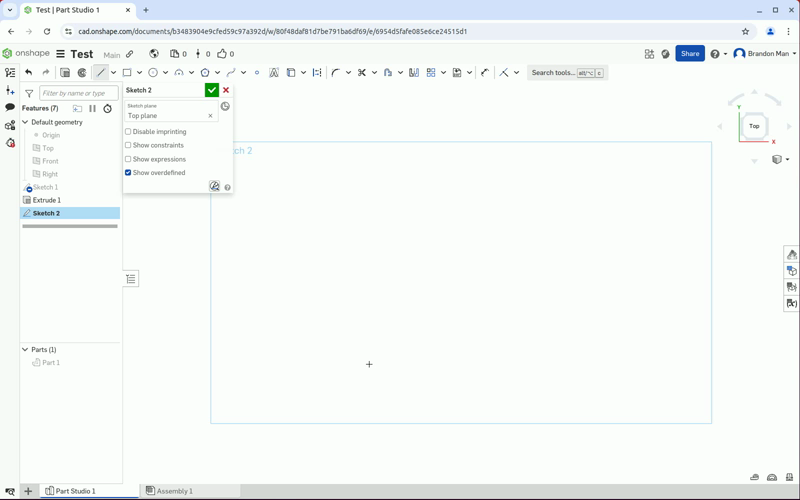
click(369, 363)
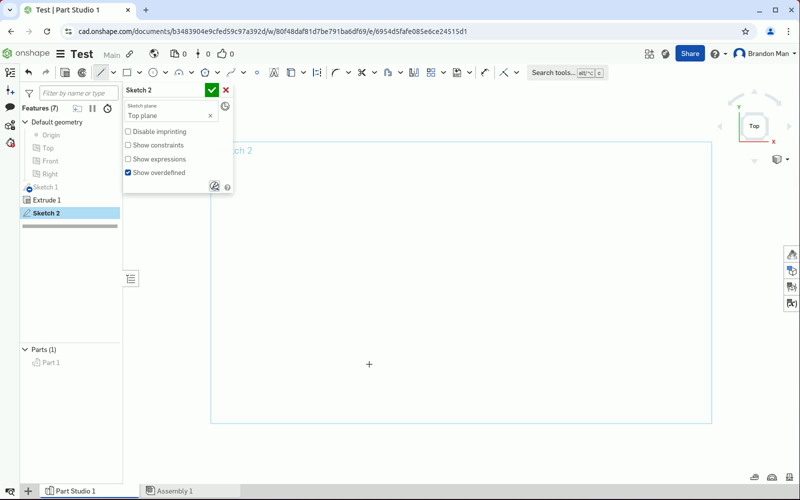
key_up(shift)
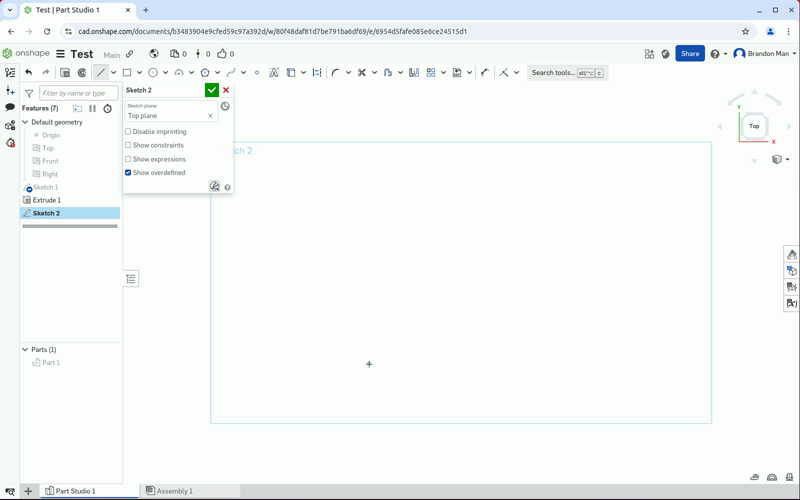
key_down(shift)
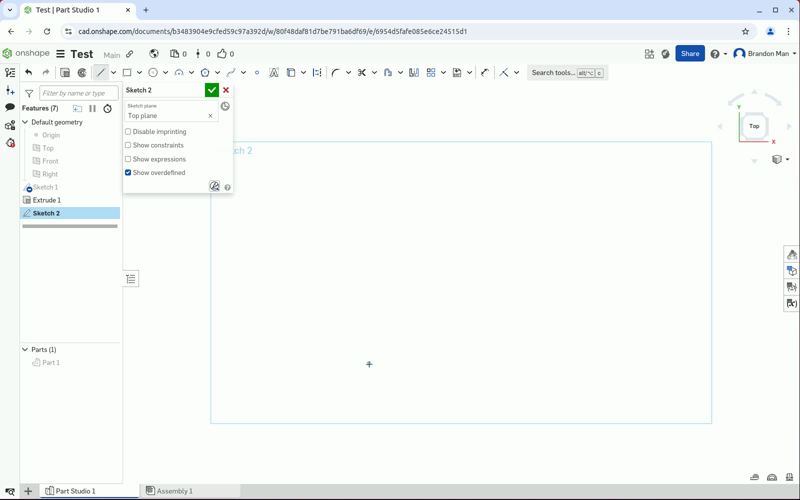
mouse_move(551, 363)
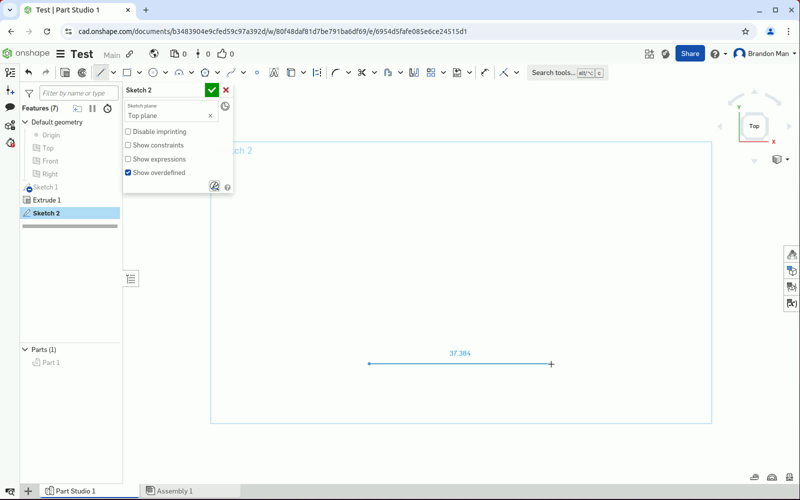
click(551, 363)
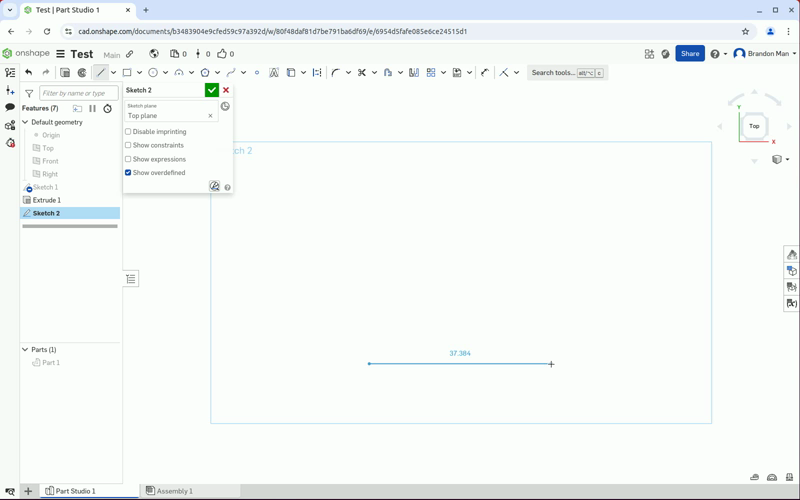
key_up(shift)
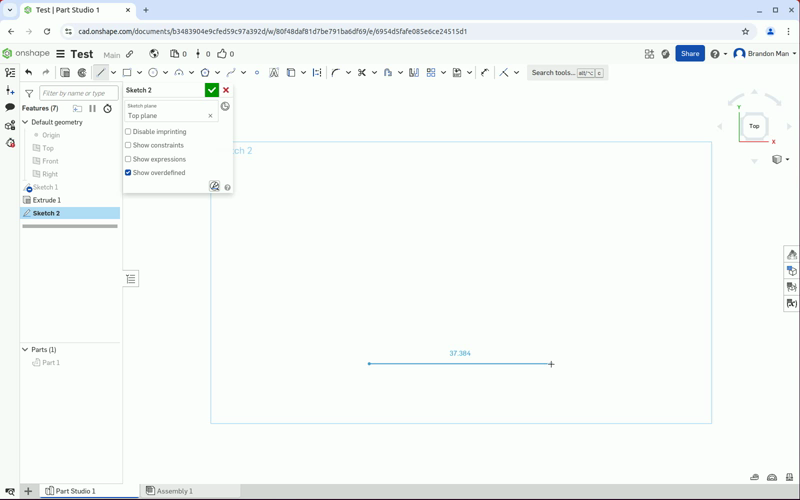
key_down(shift)
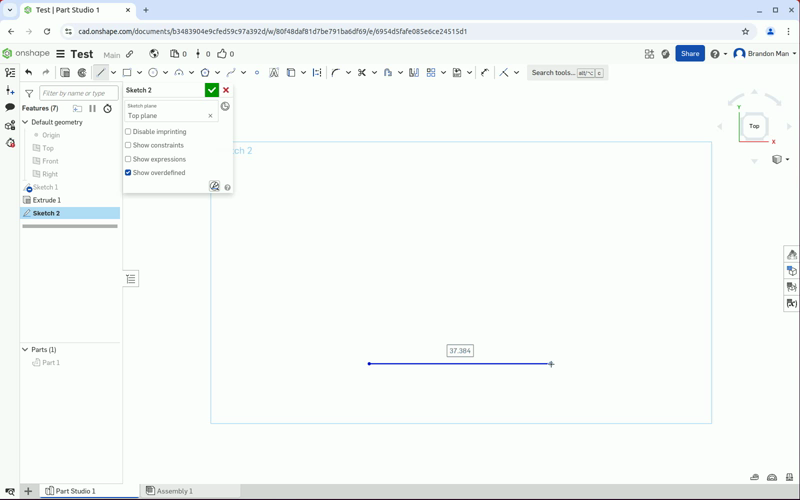
mouse_move(551, 202)
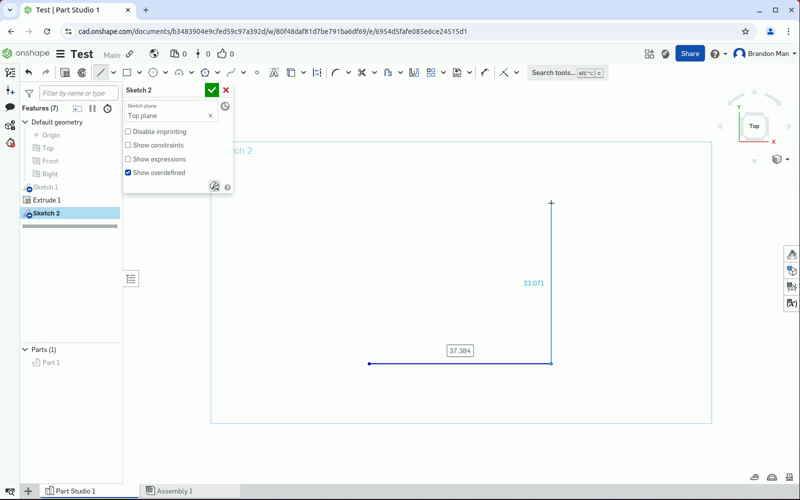
click(551, 202)
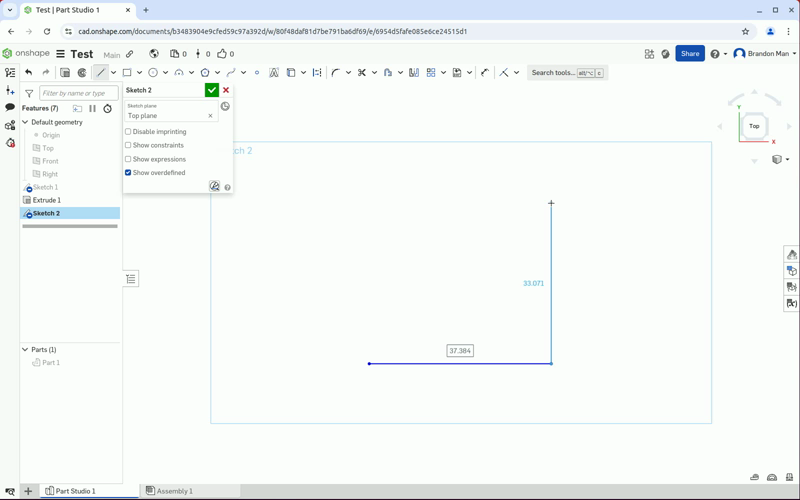
key_up(shift)
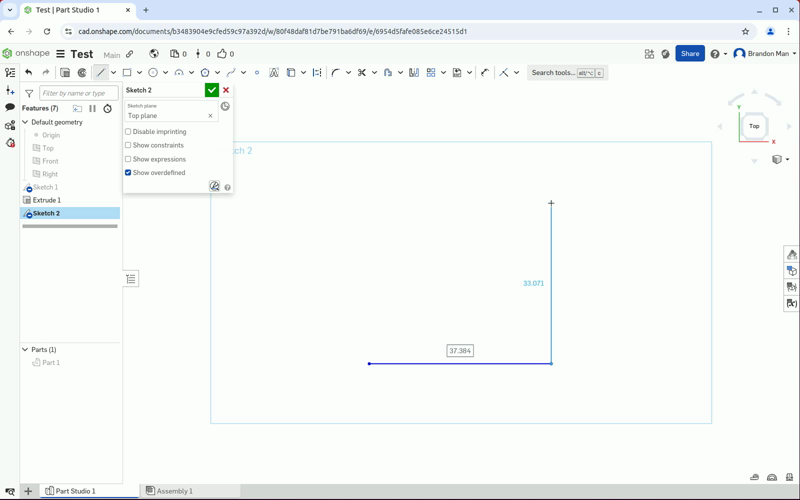
key_down(shift)
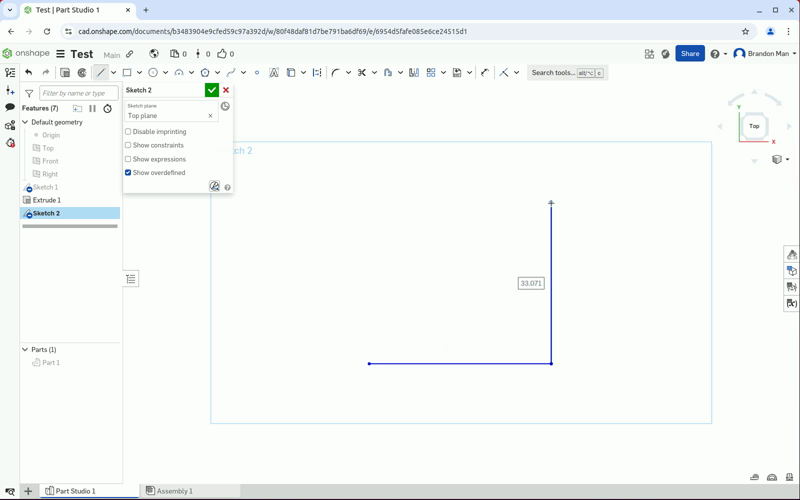
mouse_move(369, 202)
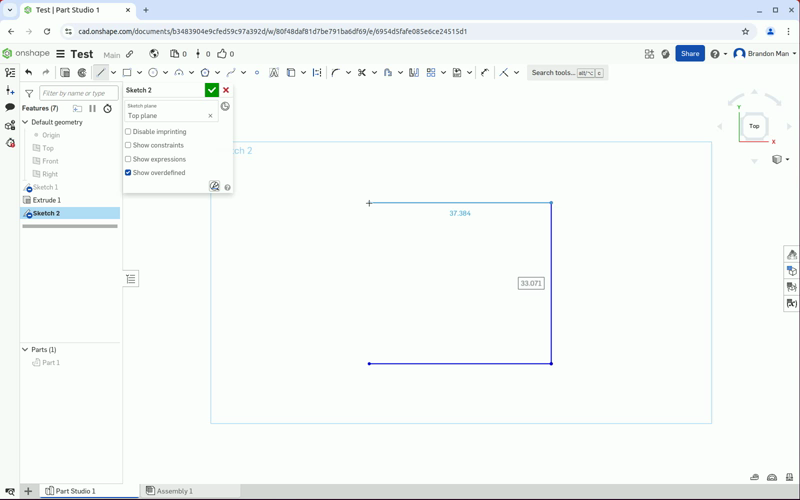
click(369, 202)
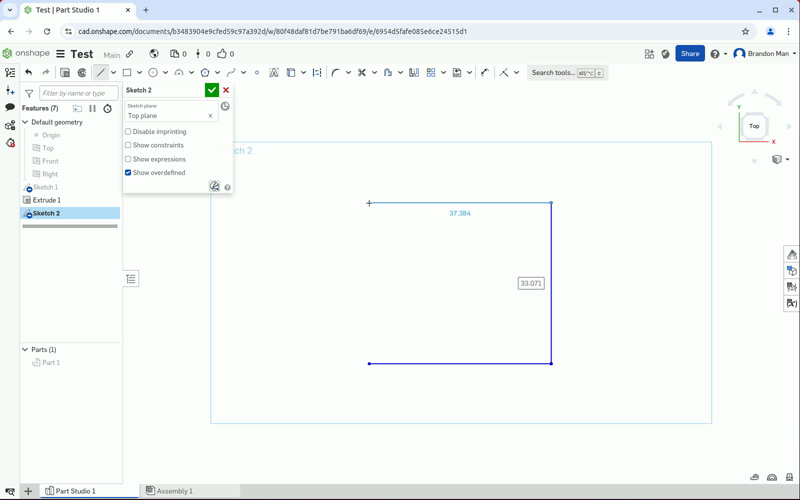
key_up(shift)
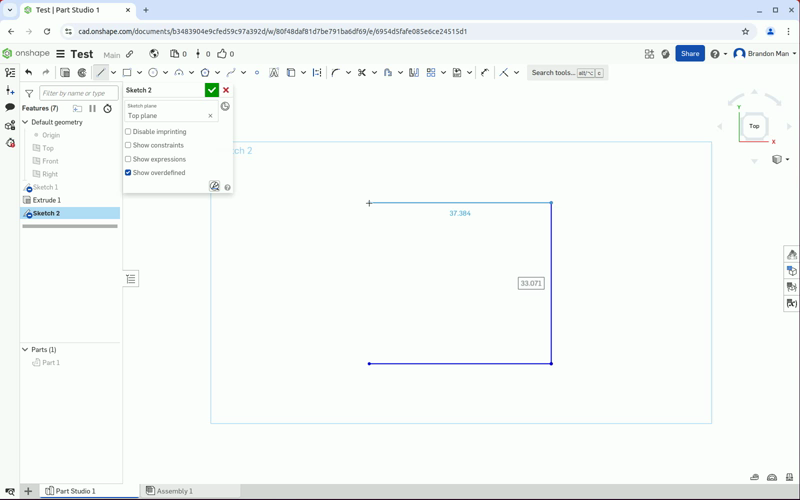
key_down(shift)
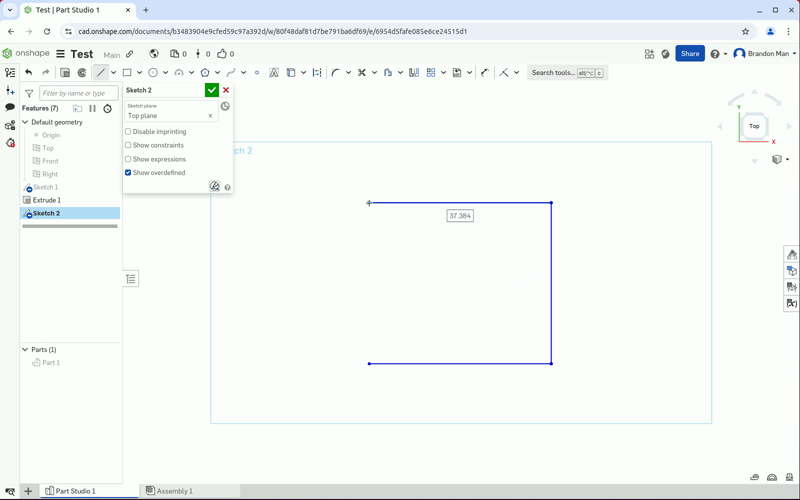
mouse_move(369, 363)
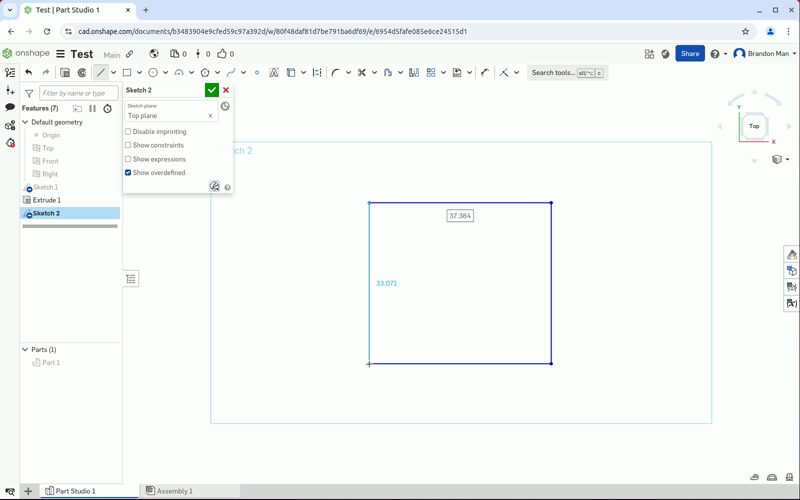
key_up(shift)
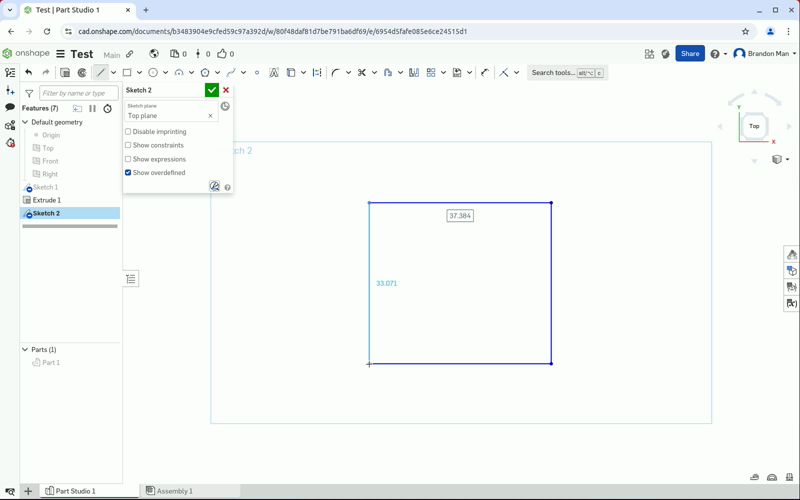
click(369, 363)
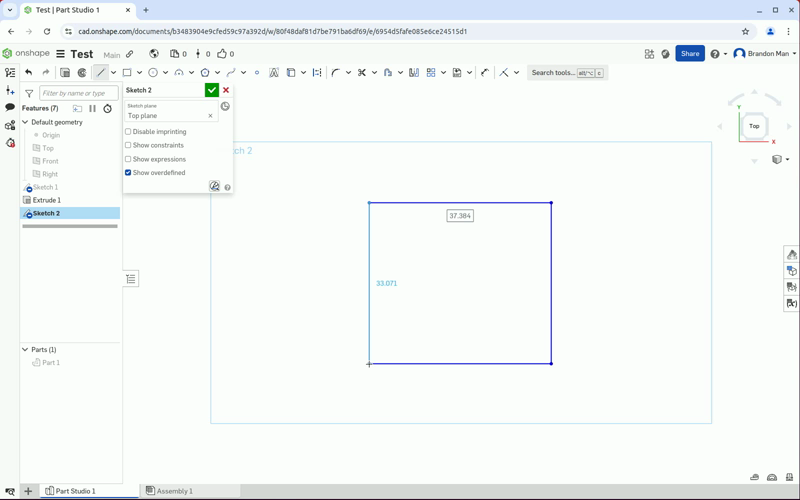
key(esc)
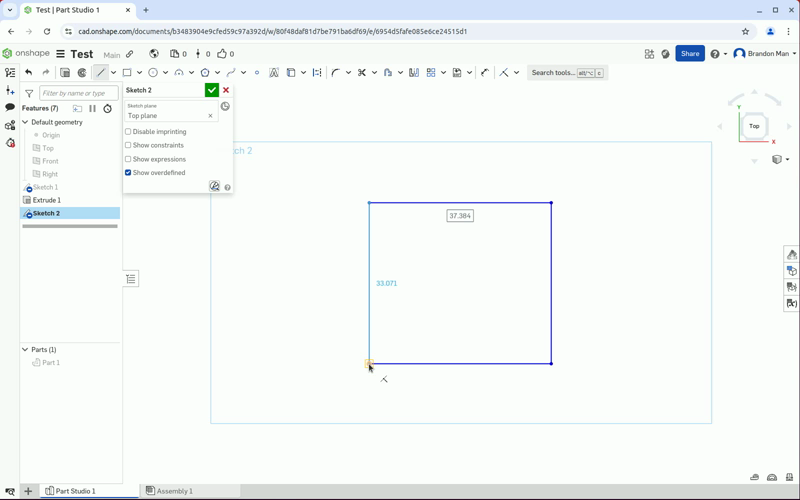
mouse_move(467, 277)
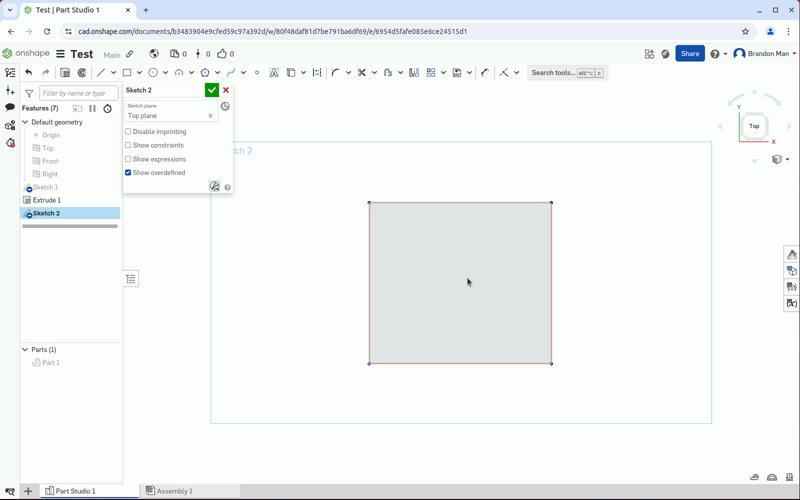
click(467, 277)
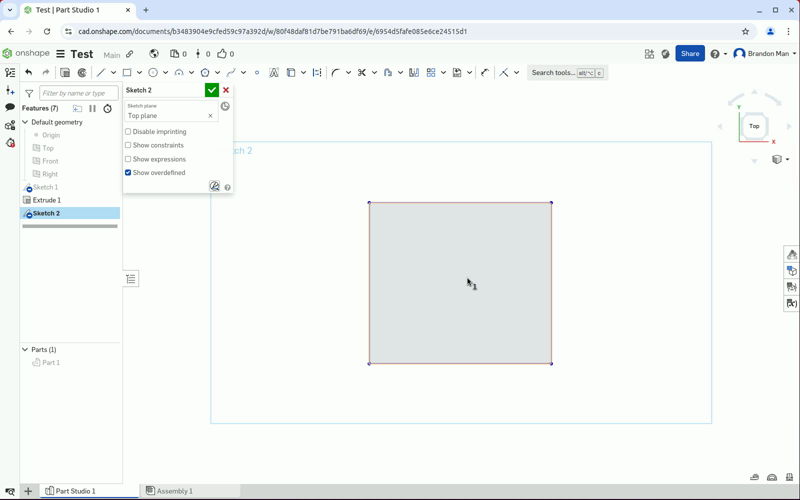
mouse_move(73, 352)
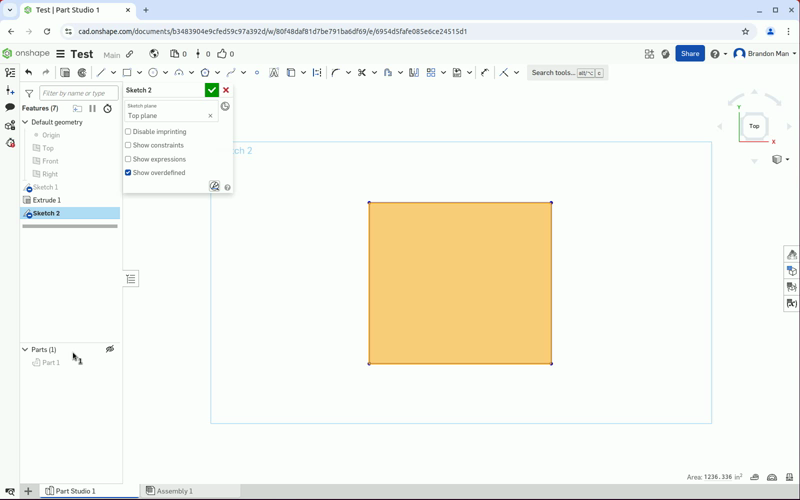
key(shift+y)
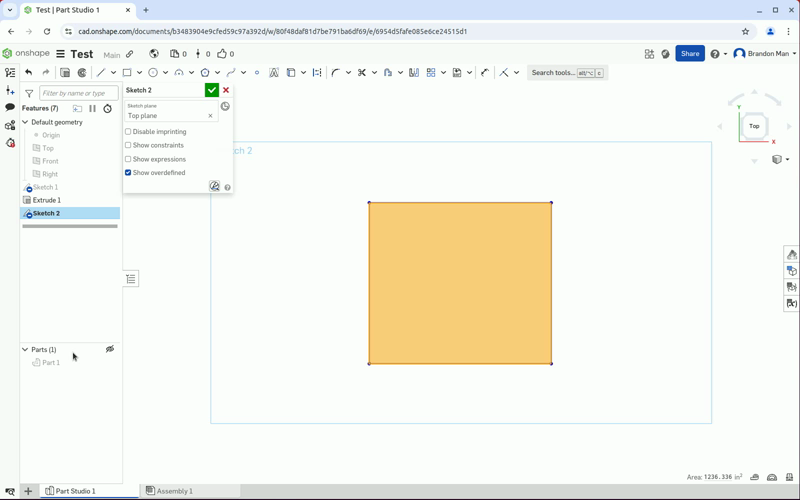
key(shift+e)
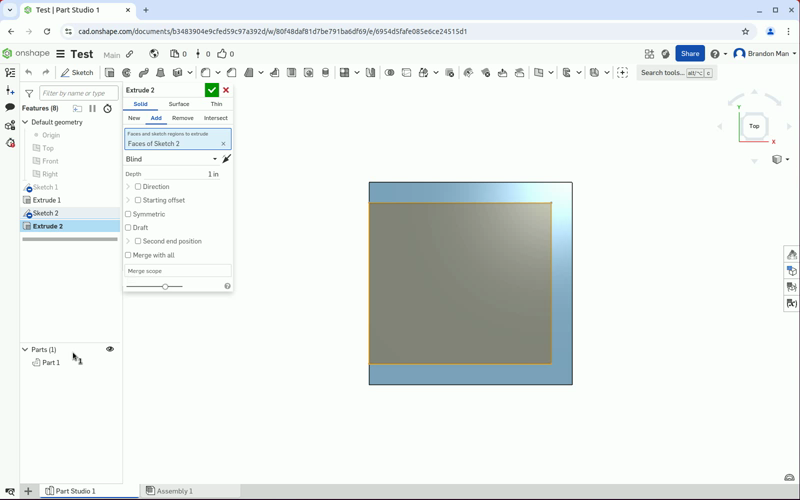
mouse_move(143, 106)
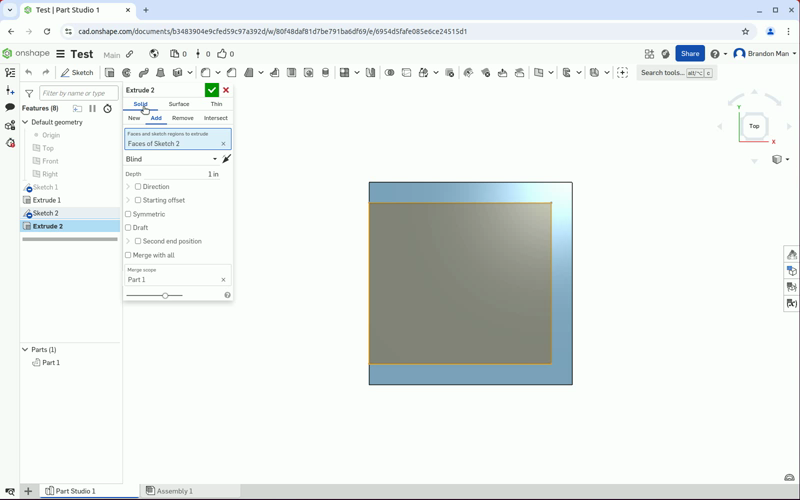
click(143, 106)
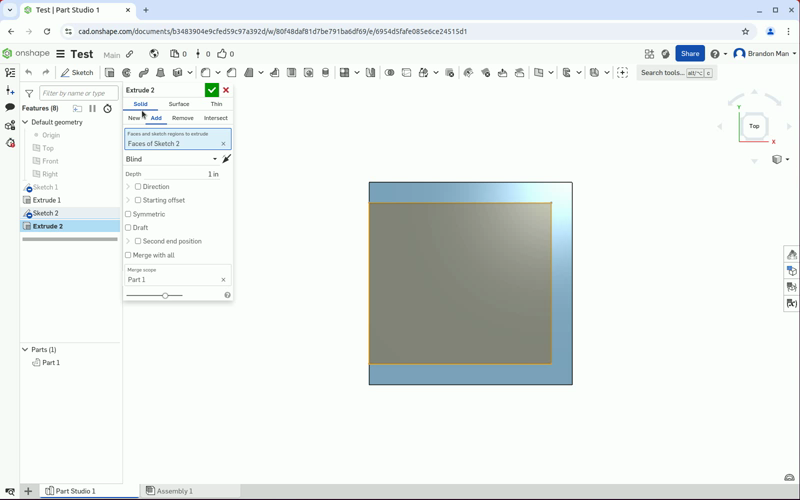
mouse_move(137, 120)
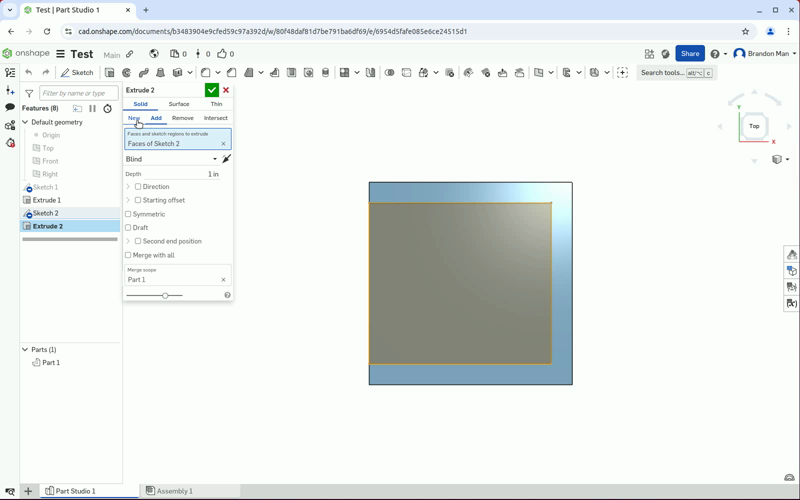
click(137, 120)
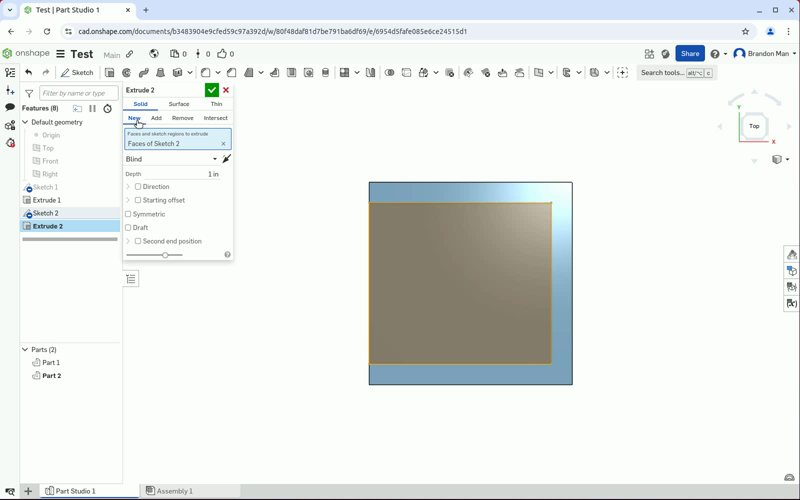
key(tab, 4)
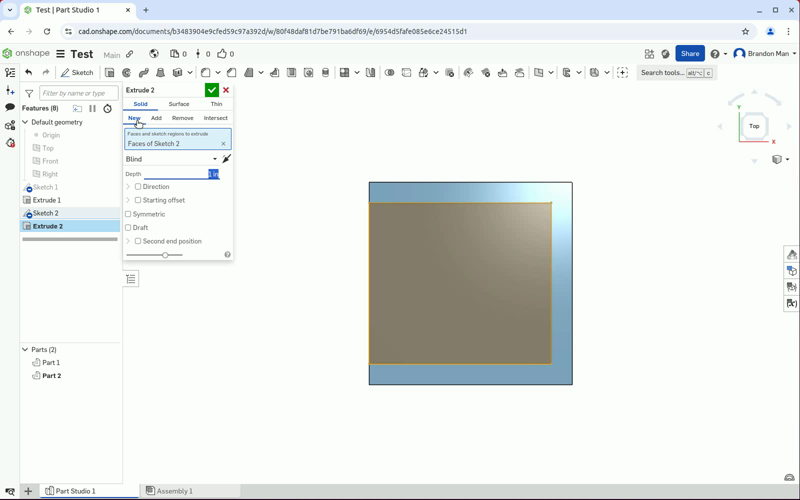
text(4.333)
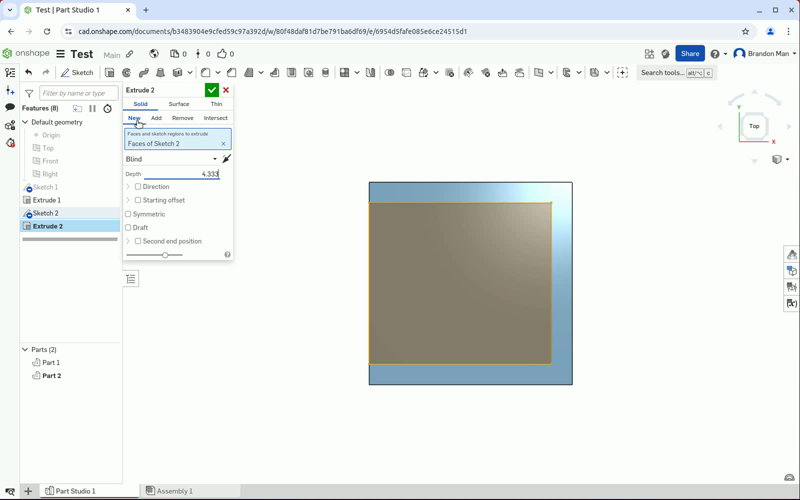
key(enter)
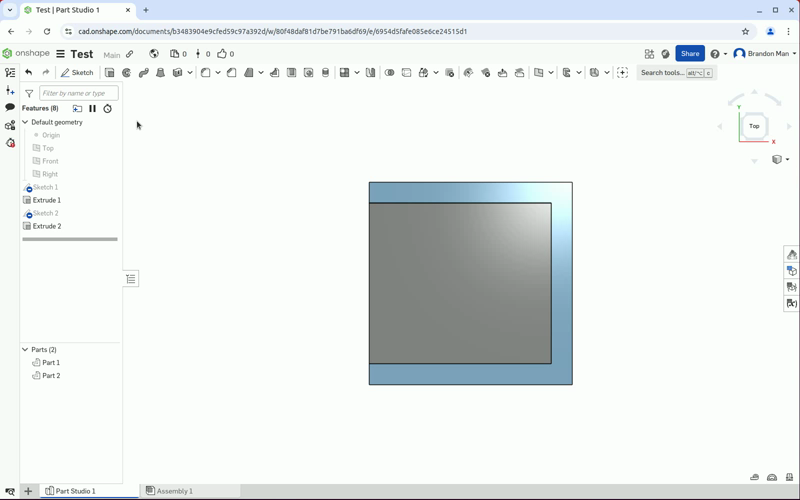
key(shift+h)
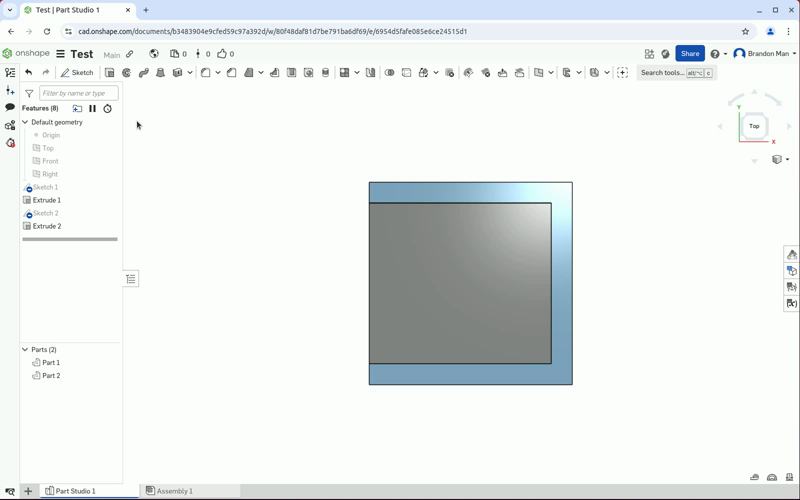
key(shift+h)
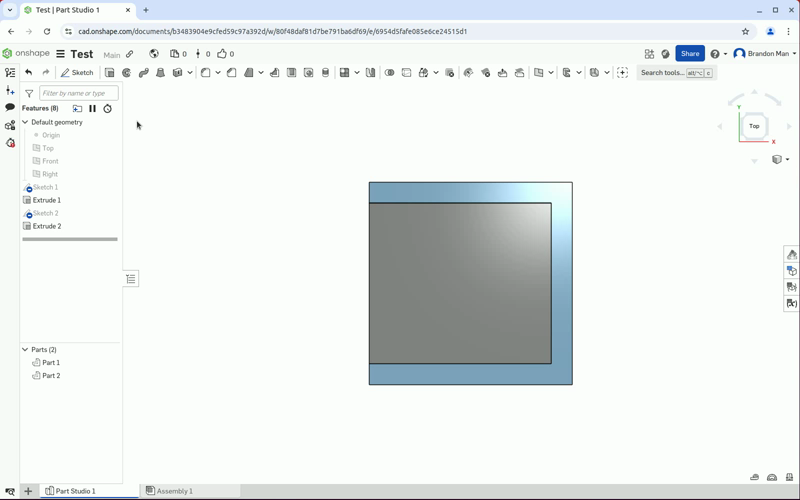
mouse_move(73, 189)
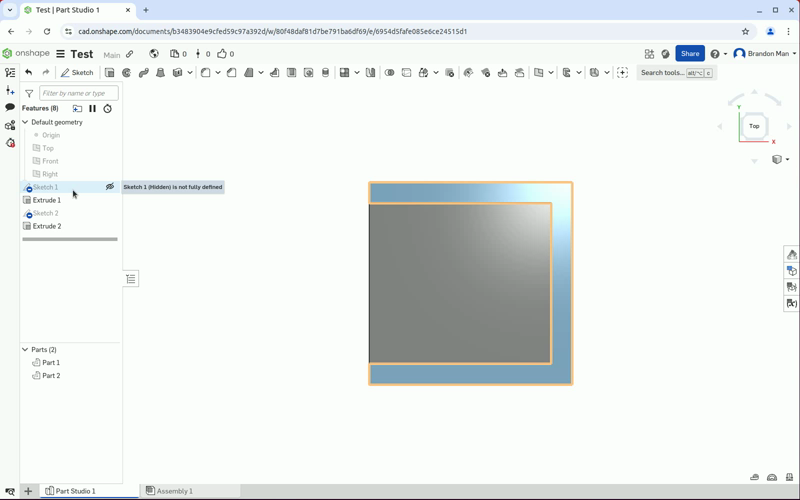
click(73, 189)
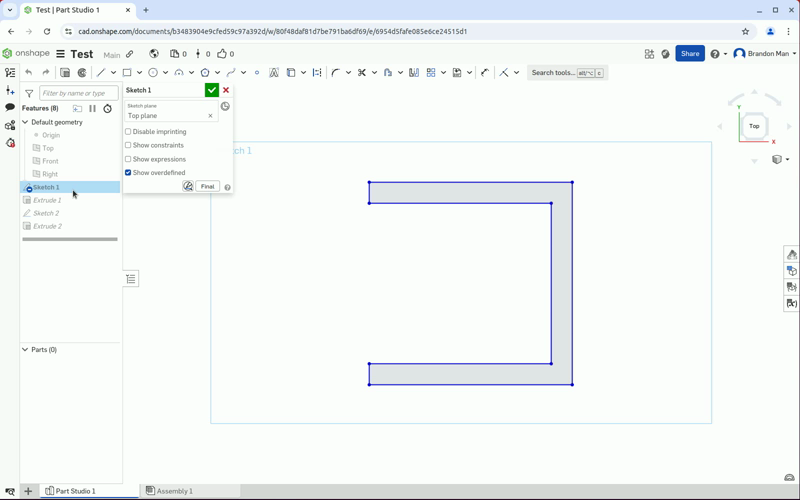
mouse_move(229, 92)
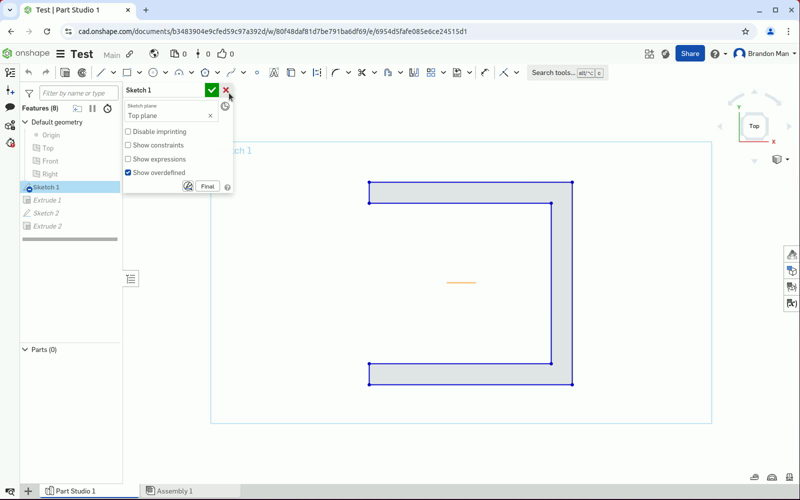
click(229, 92)
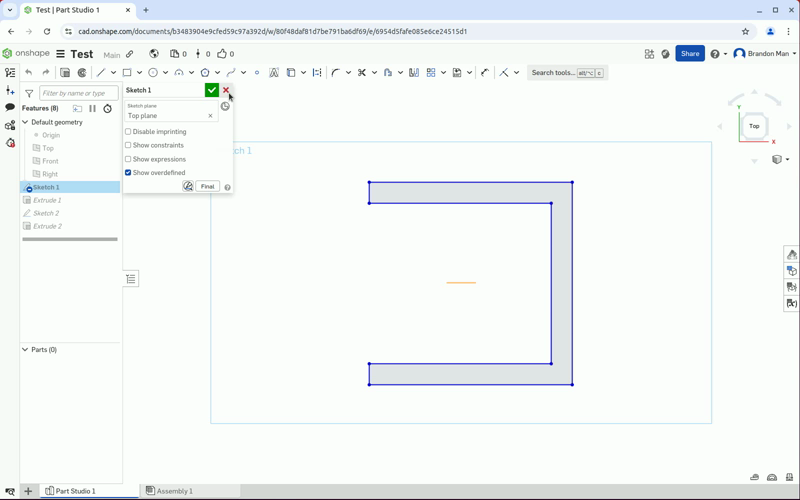
key(shift+s)
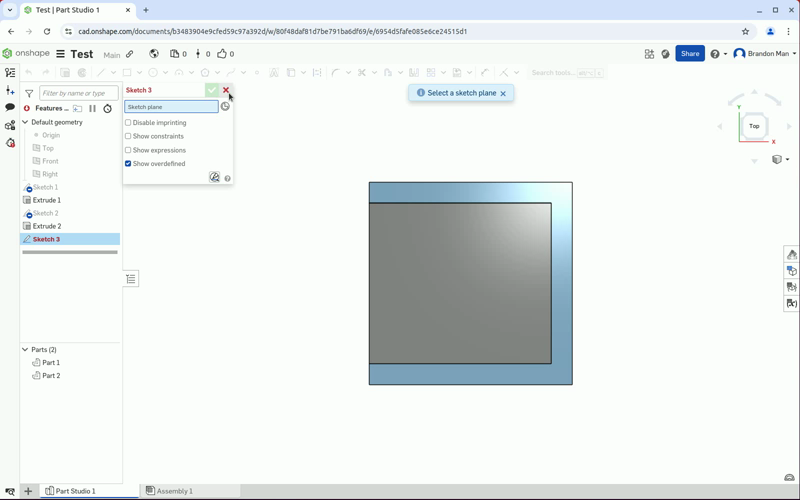
mouse_move(73, 150)
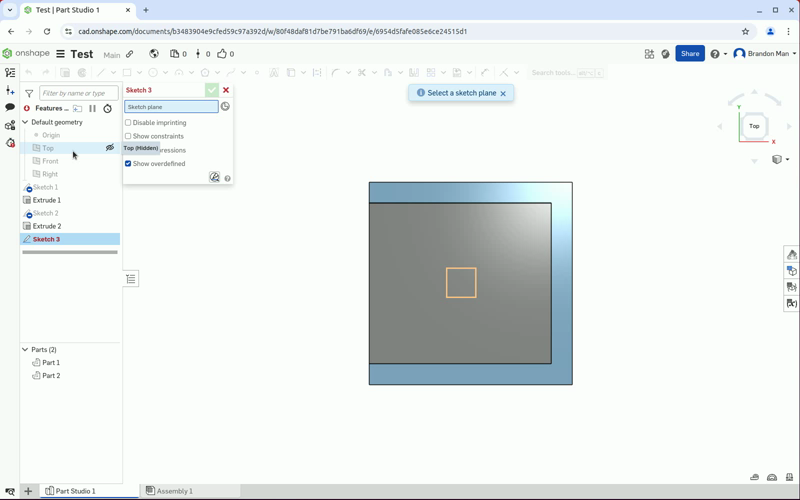
click(73, 150)
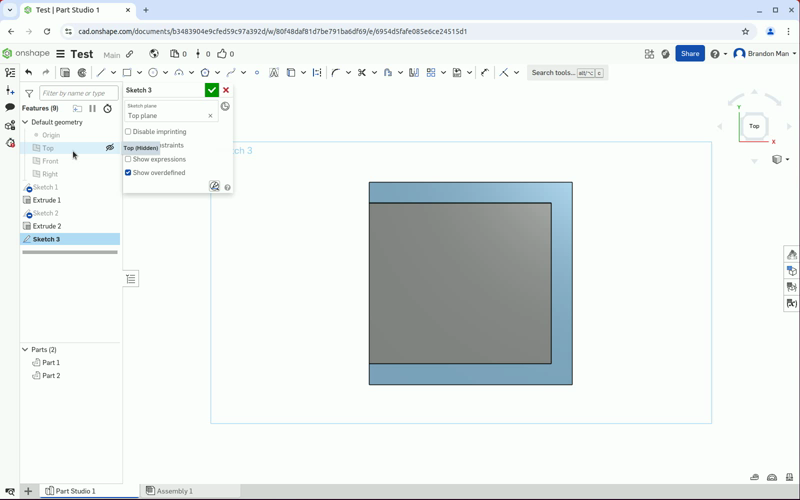
mouse_move(73, 352)
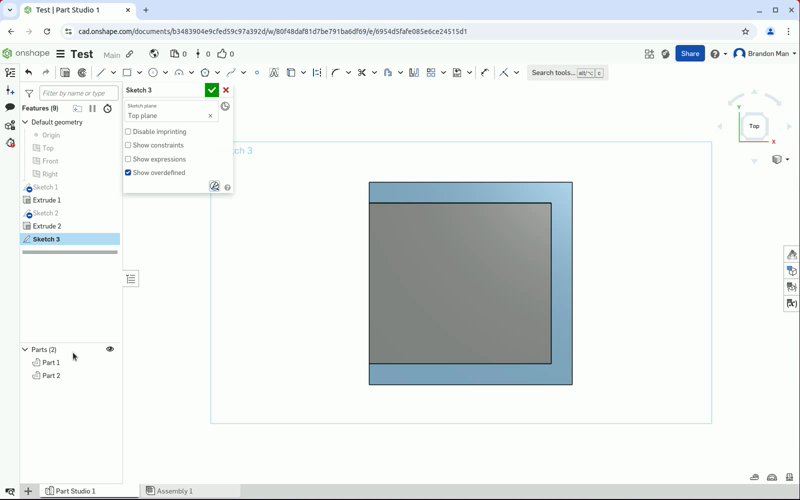
key(y)
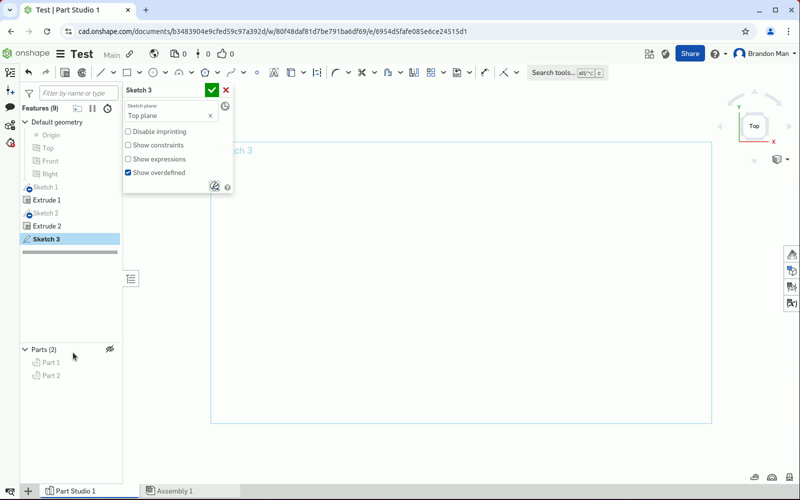
key(l)
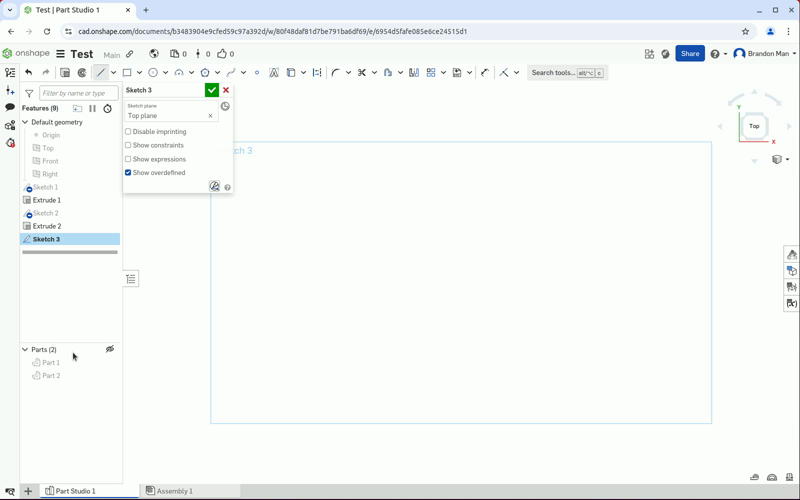
key_down(shift)
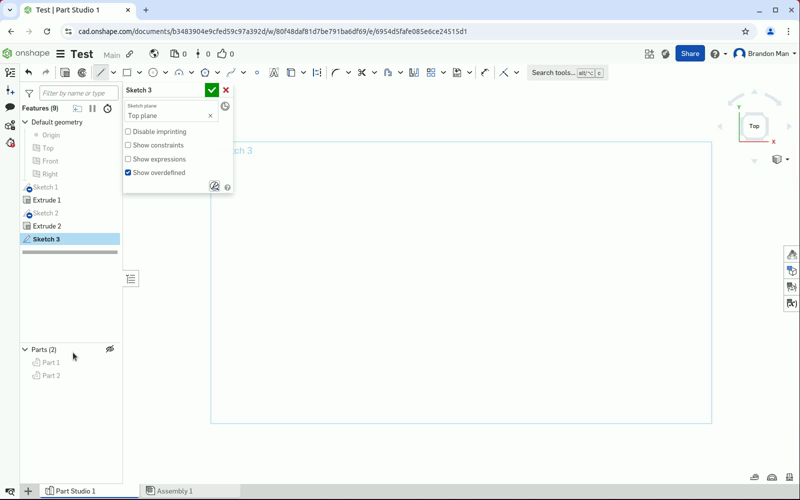
mouse_move(348, 384)
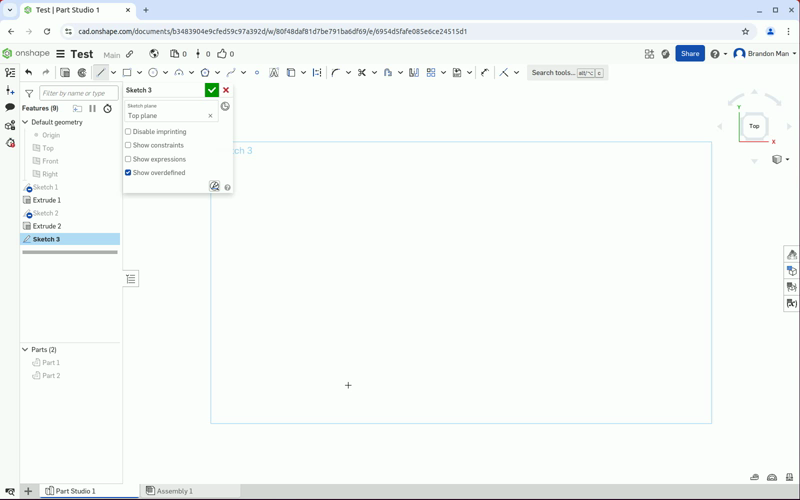
click(348, 384)
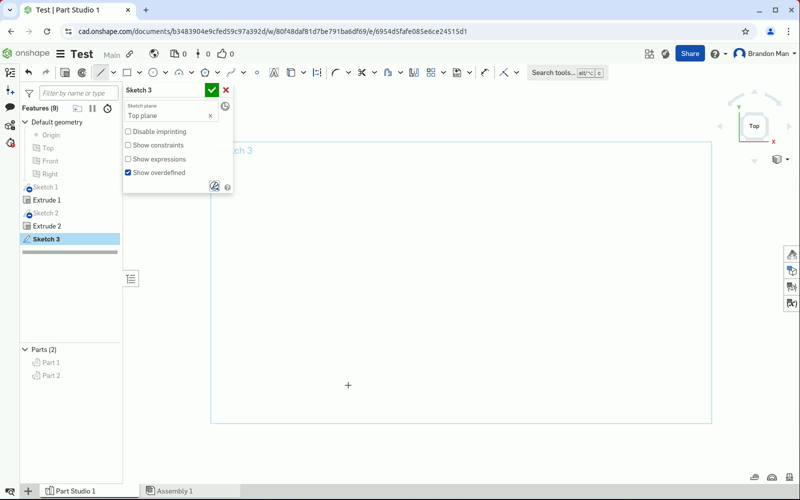
key_up(shift)
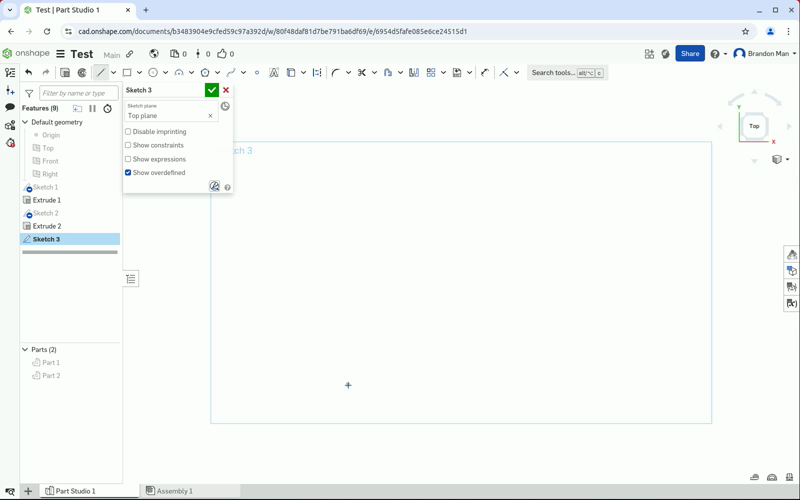
key_down(shift)
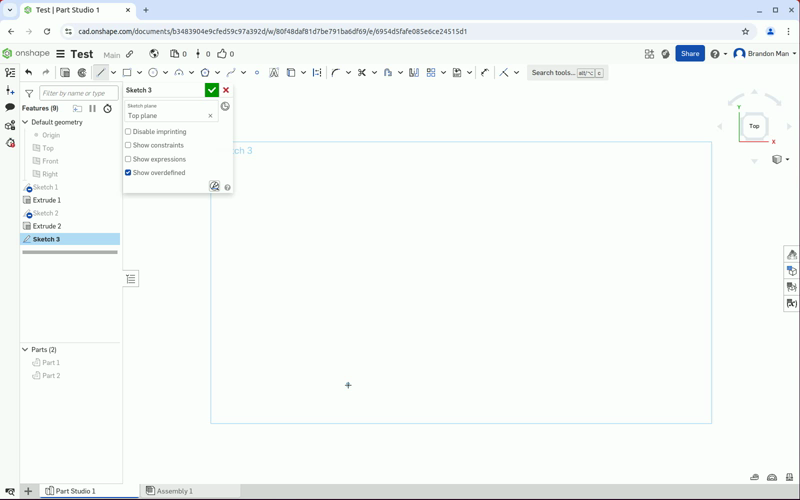
mouse_move(378, 384)
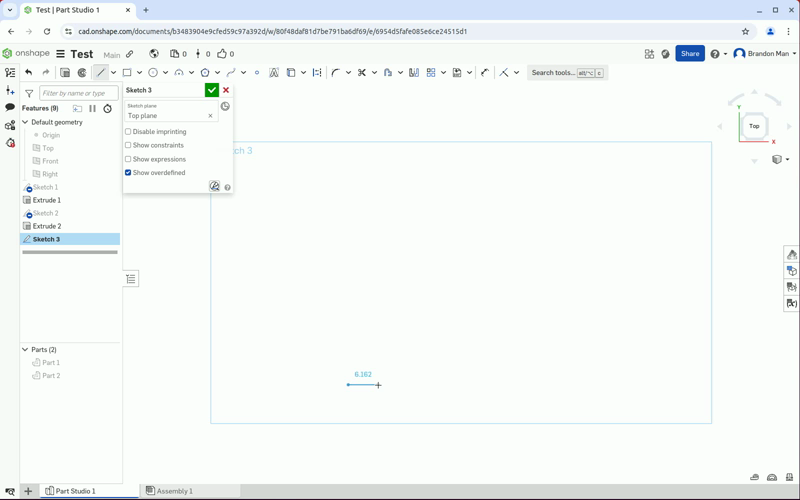
mouse_move(369, 384)
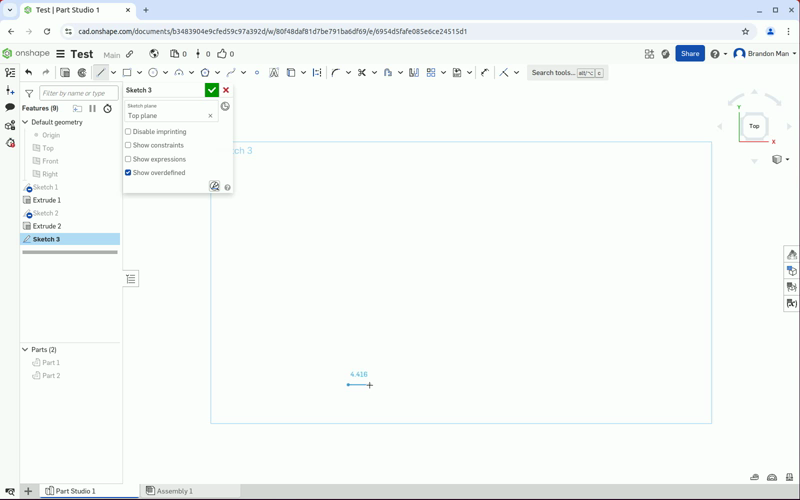
click(369, 384)
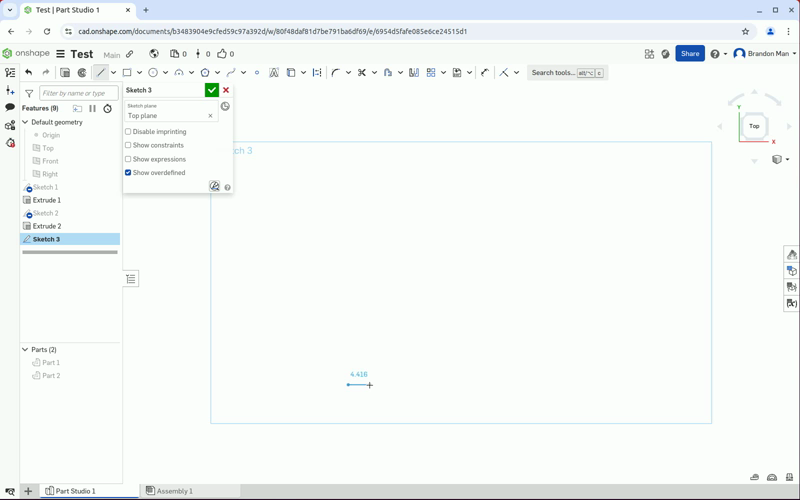
key_up(shift)
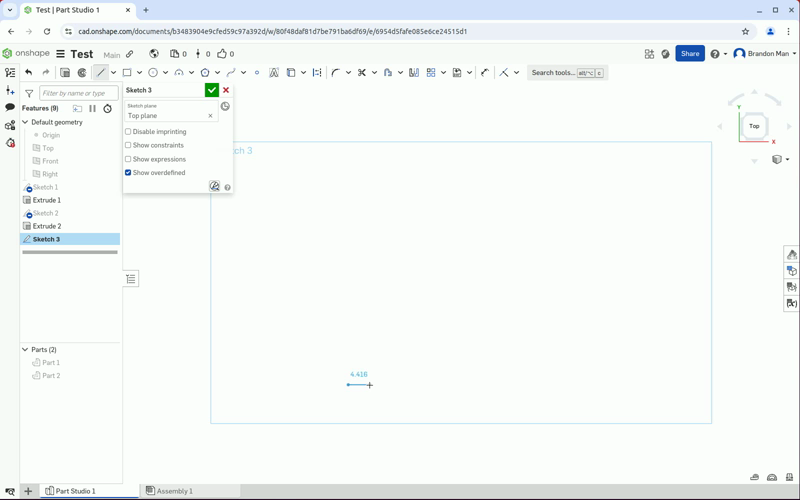
key_down(shift)
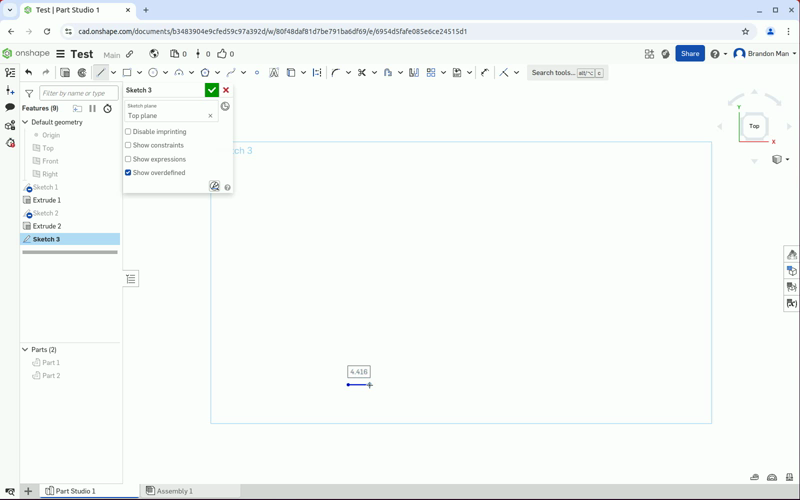
mouse_move(399, 384)
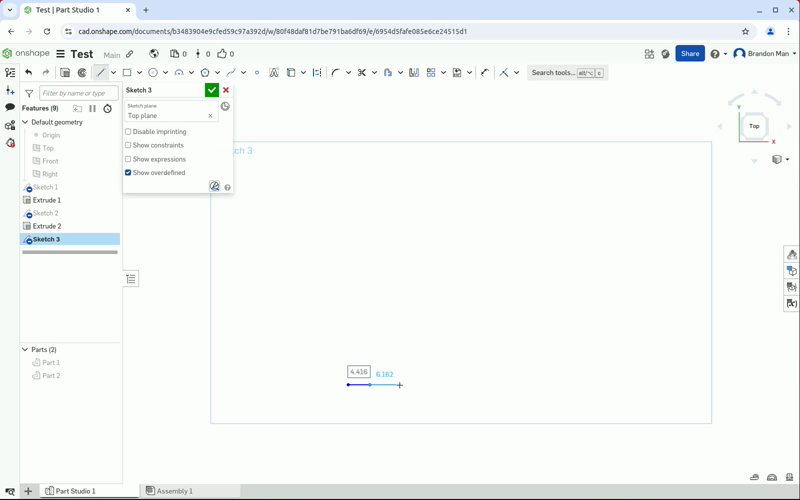
mouse_move(369, 363)
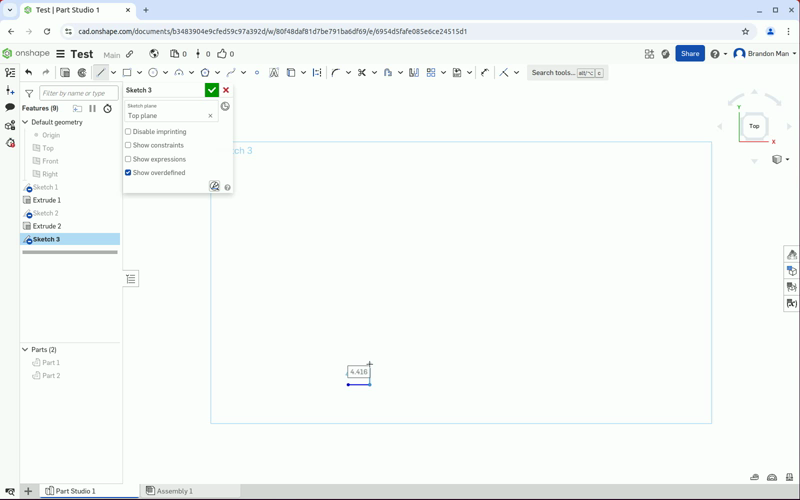
click(369, 363)
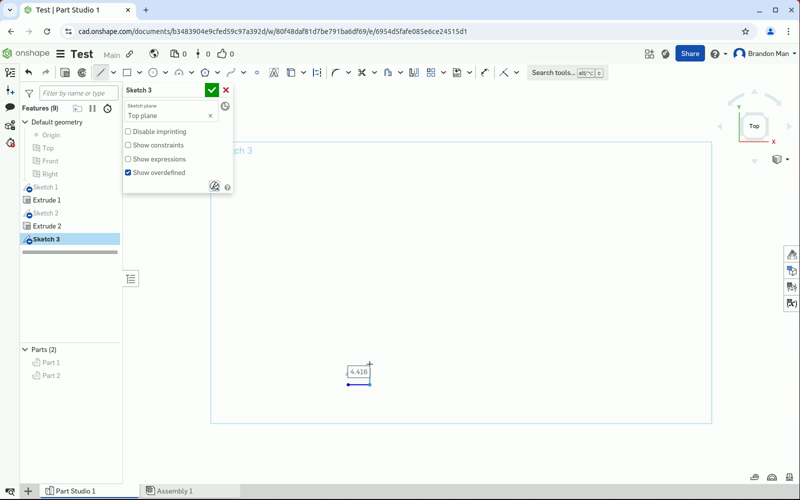
key_up(shift)
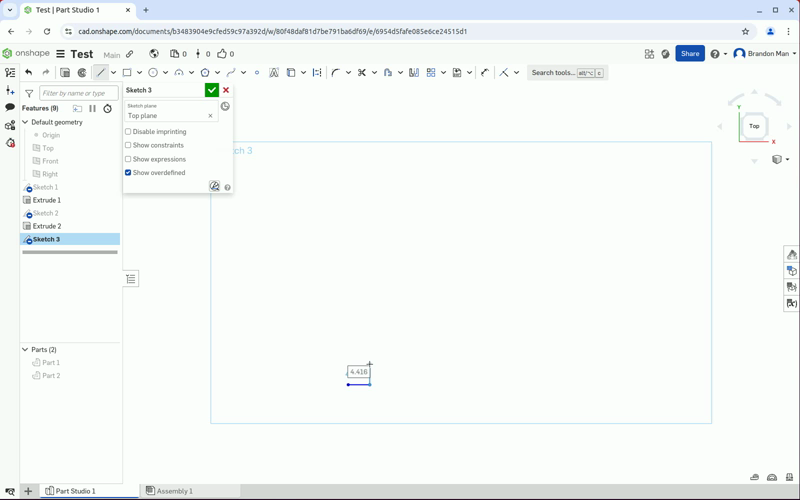
key_down(shift)
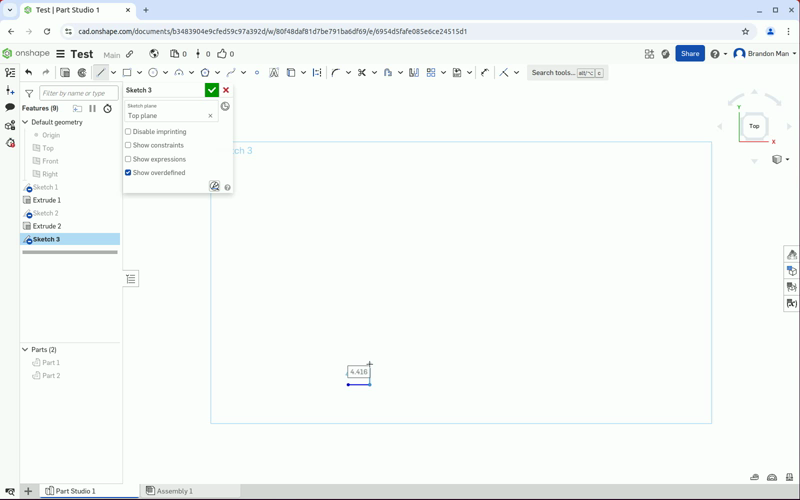
mouse_move(369, 203)
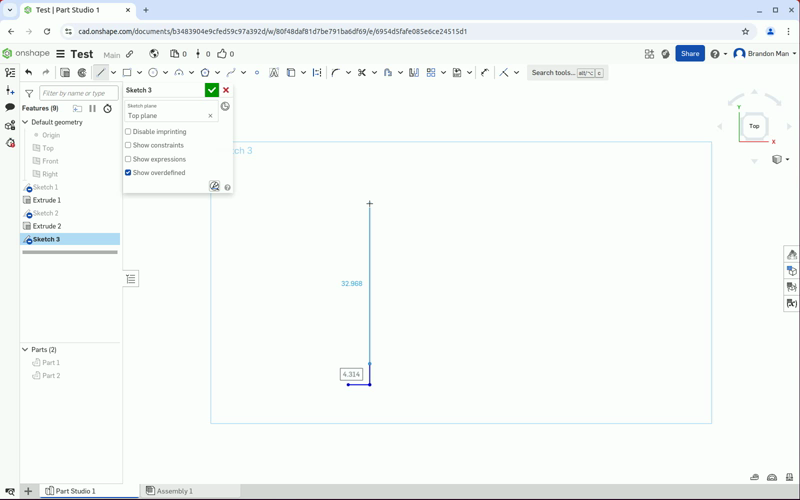
click(369, 203)
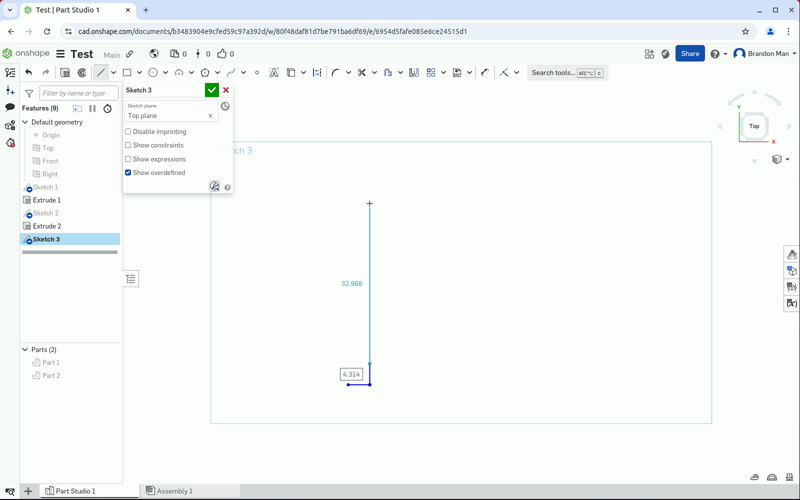
key_up(shift)
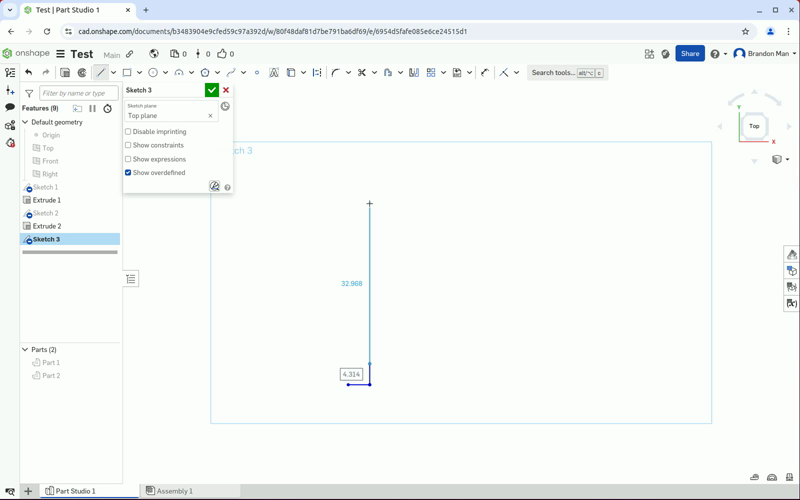
key_down(shift)
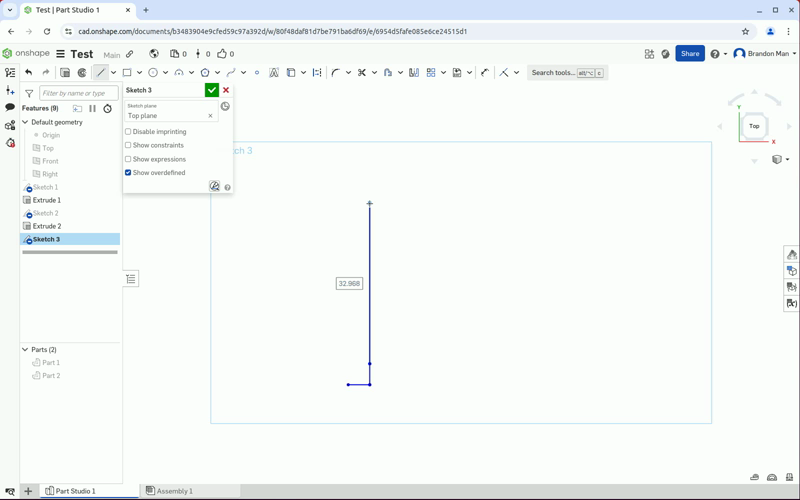
mouse_move(399, 203)
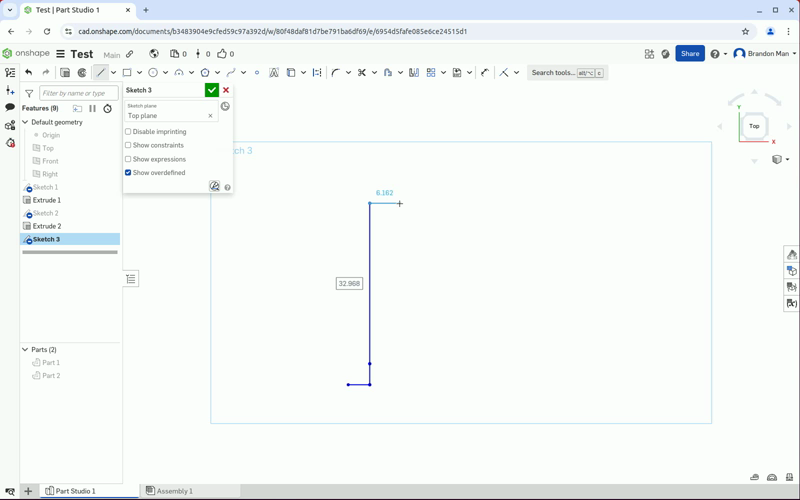
mouse_move(369, 182)
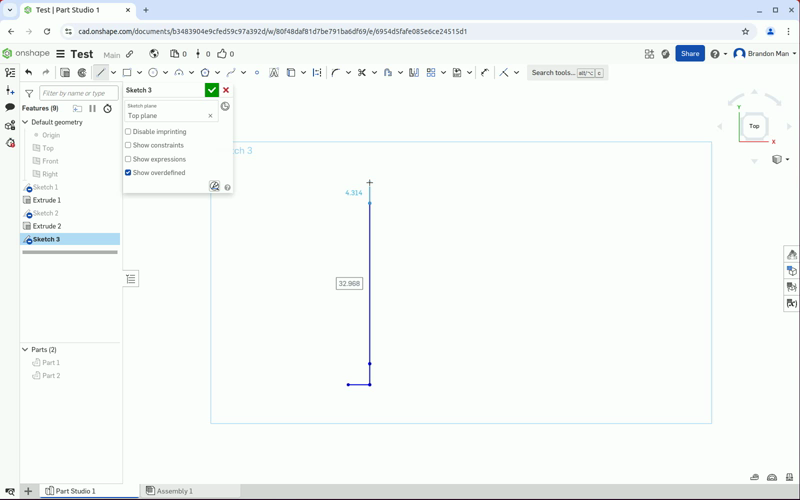
click(369, 182)
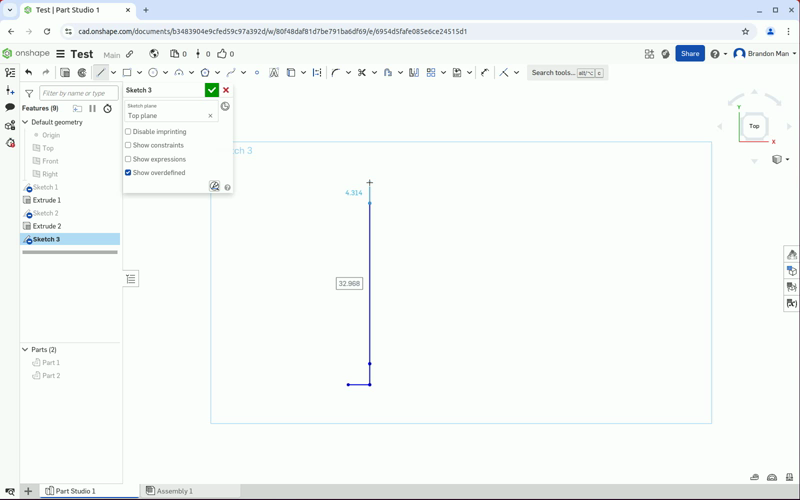
key_up(shift)
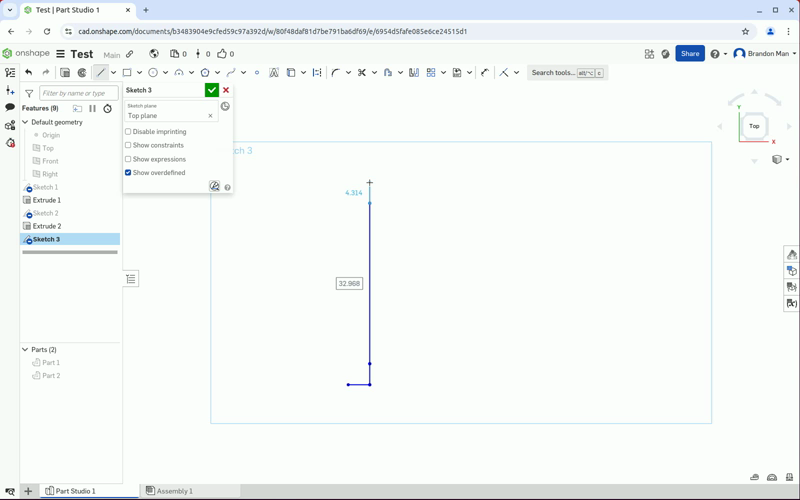
key_down(shift)
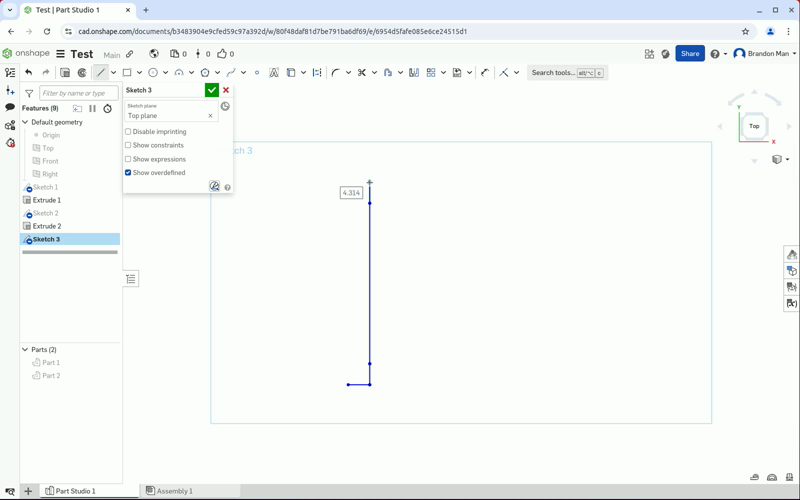
mouse_move(399, 182)
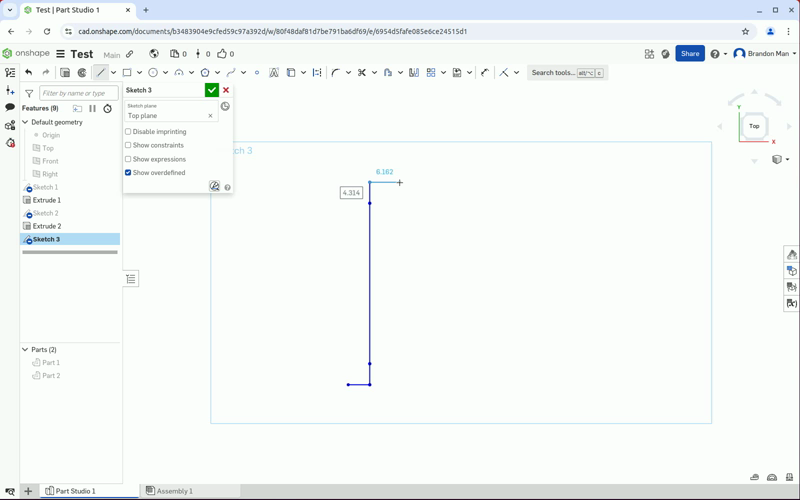
mouse_move(348, 182)
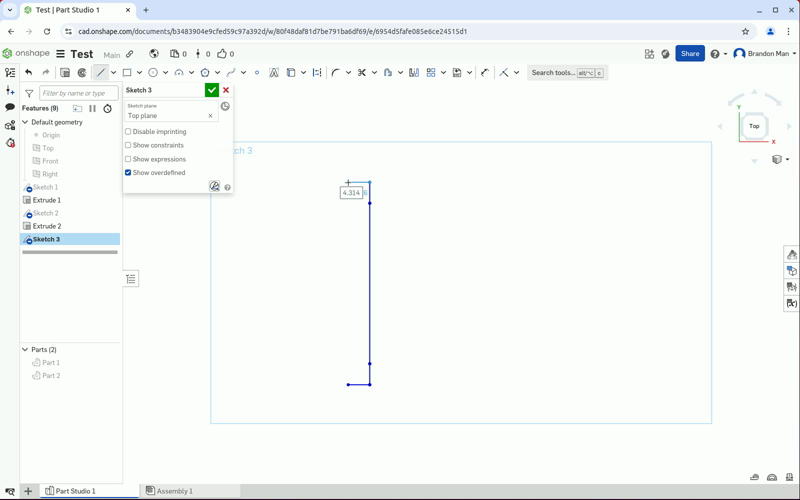
click(348, 182)
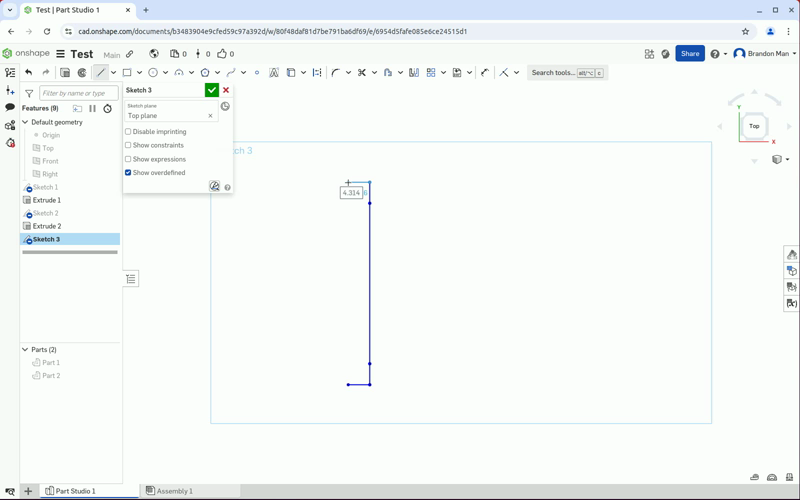
key_up(shift)
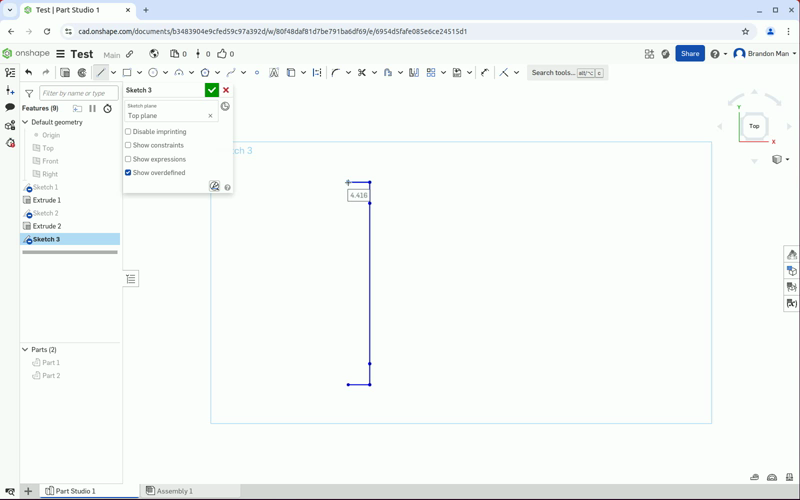
key_down(shift)
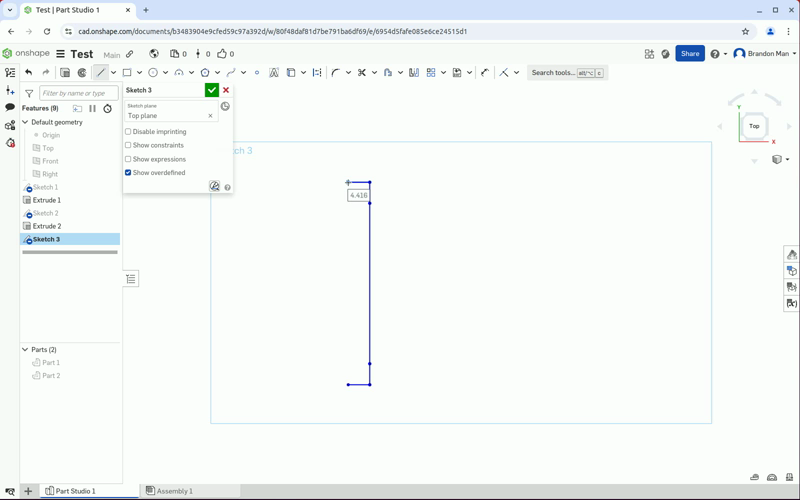
mouse_move(348, 384)
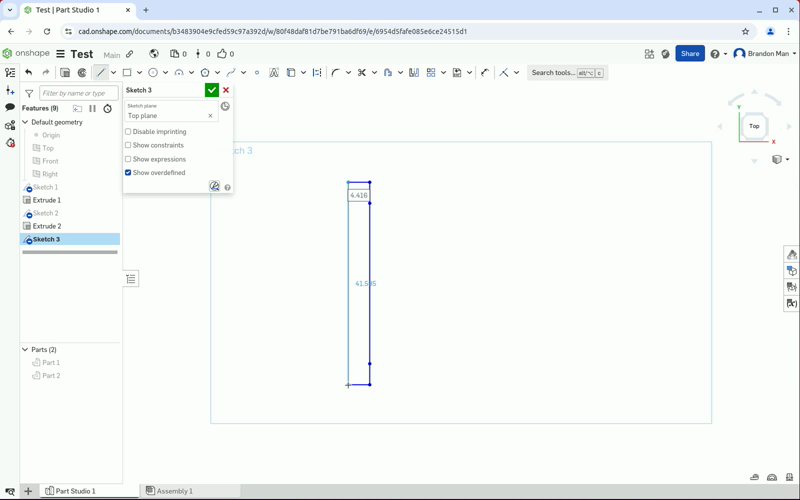
key_up(shift)
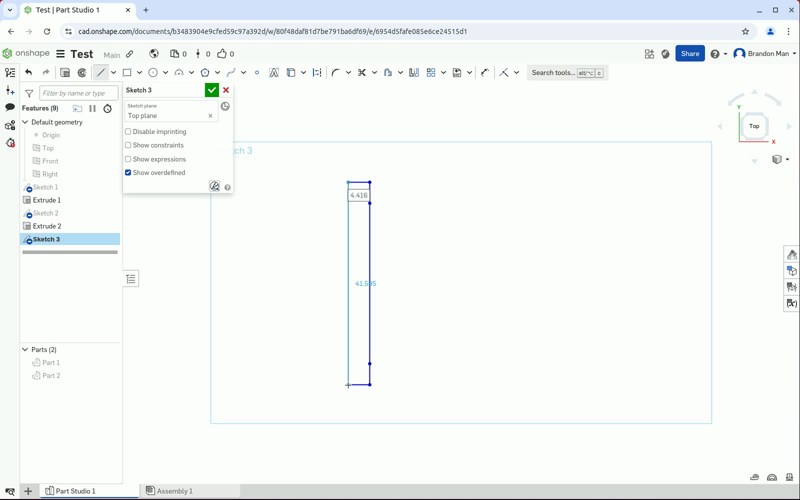
click(348, 384)
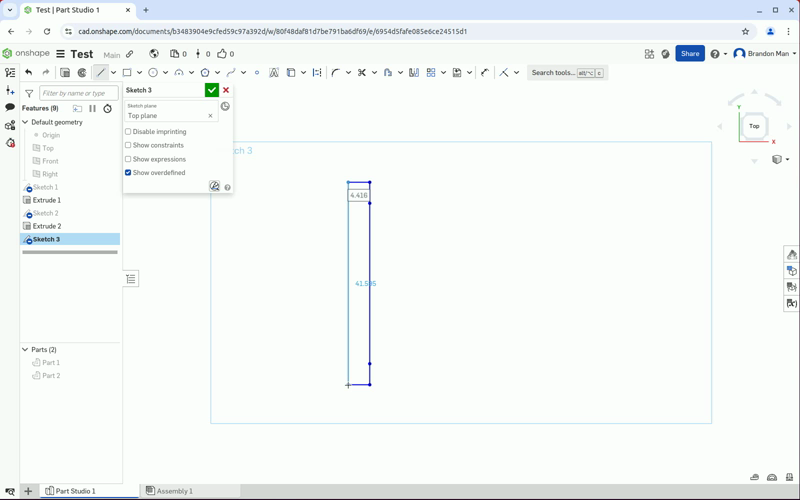
key(esc)
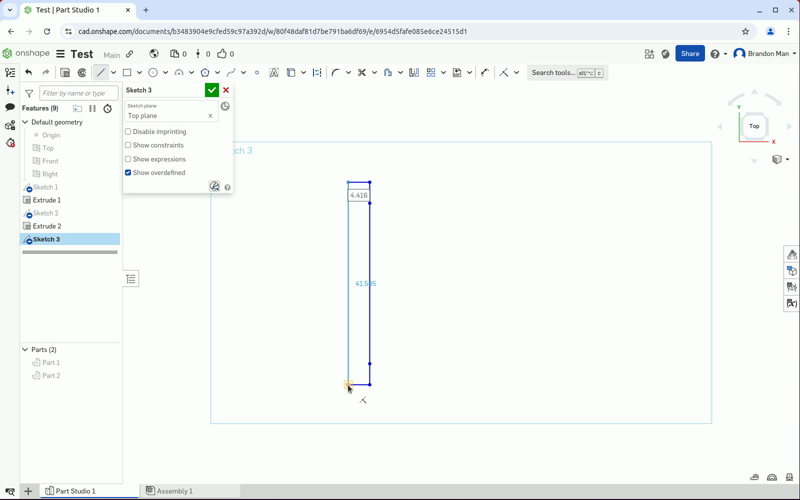
mouse_move(359, 368)
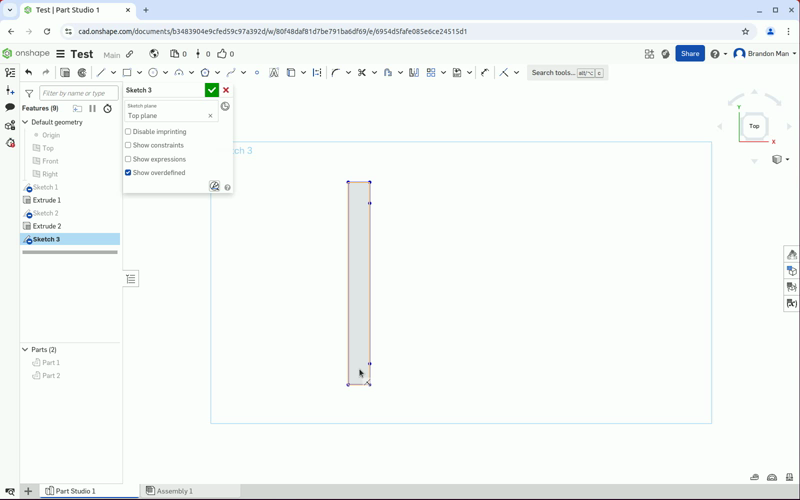
click(359, 368)
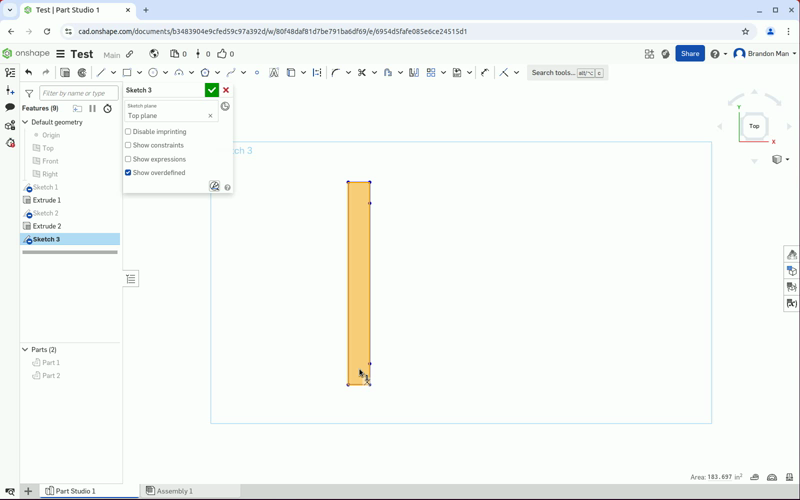
mouse_move(73, 352)
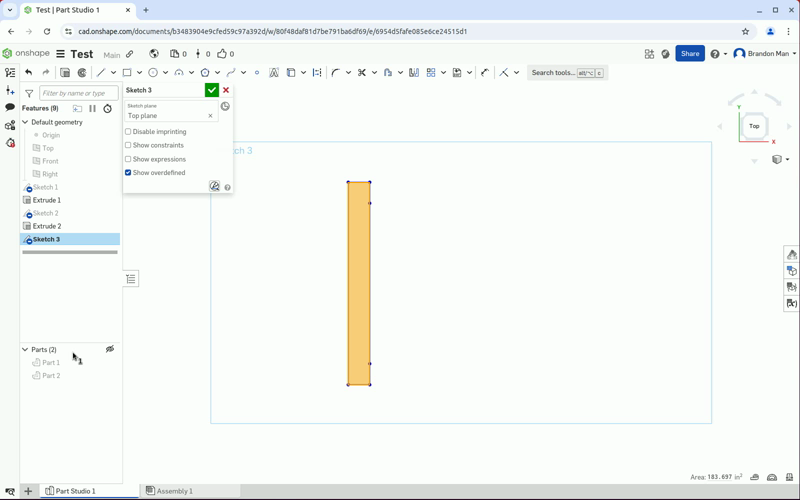
key(shift+y)
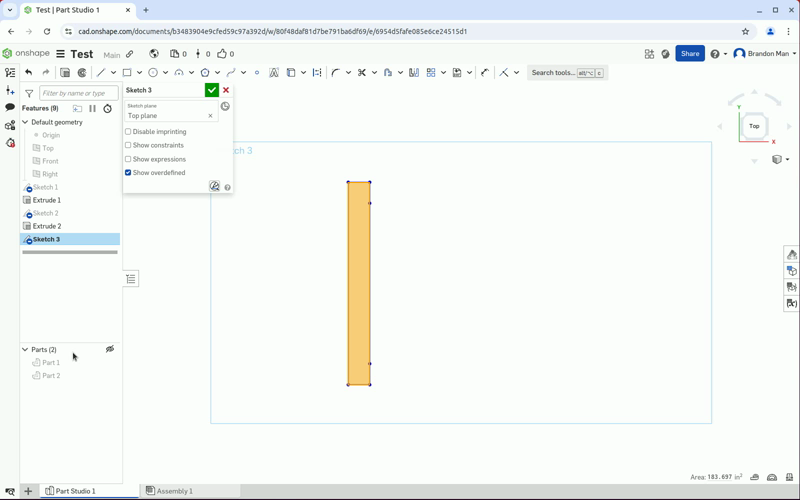
key(shift+e)
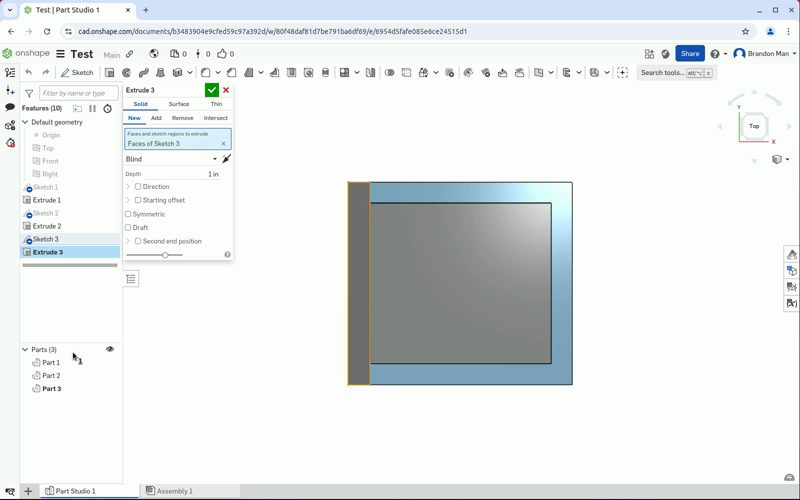
mouse_move(143, 106)
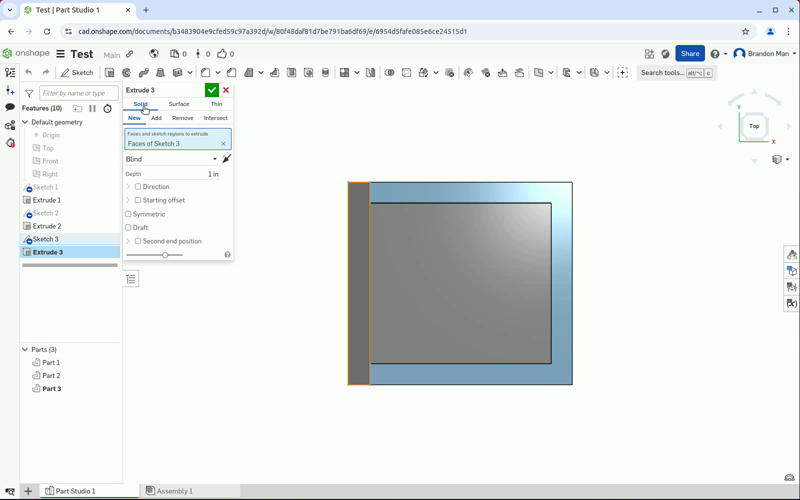
click(143, 106)
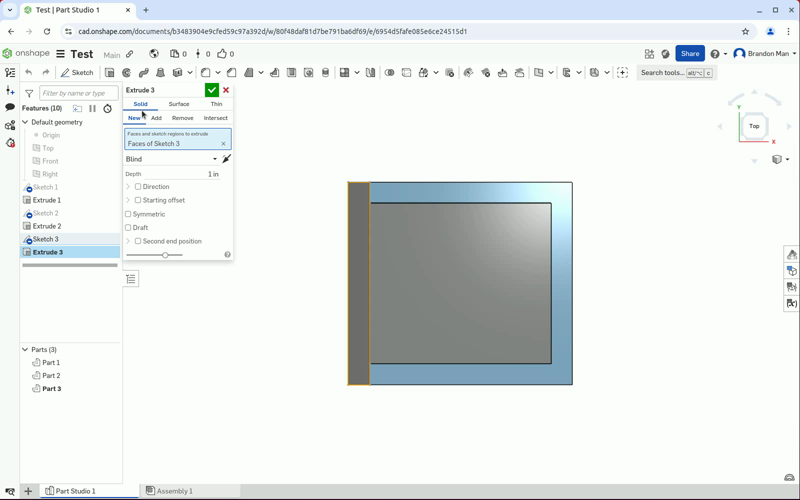
mouse_move(137, 120)
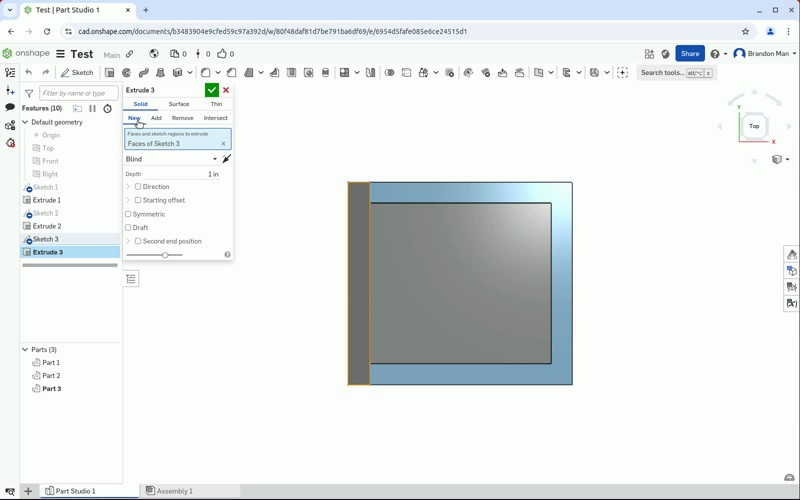
click(137, 120)
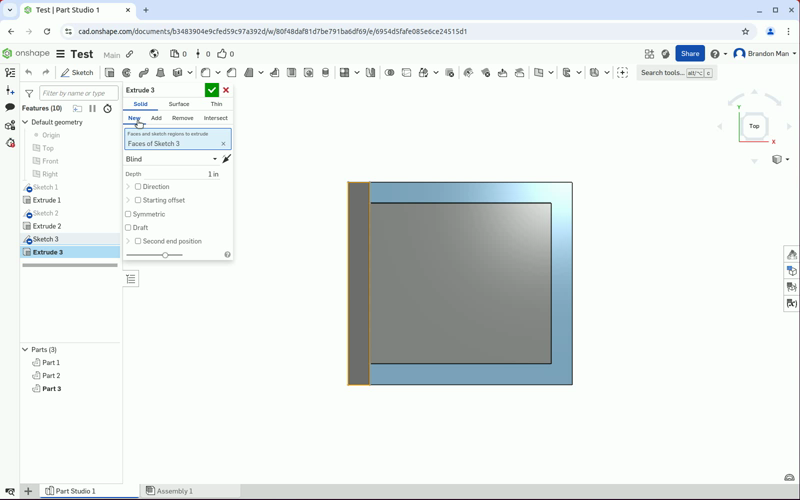
key(tab, 4)
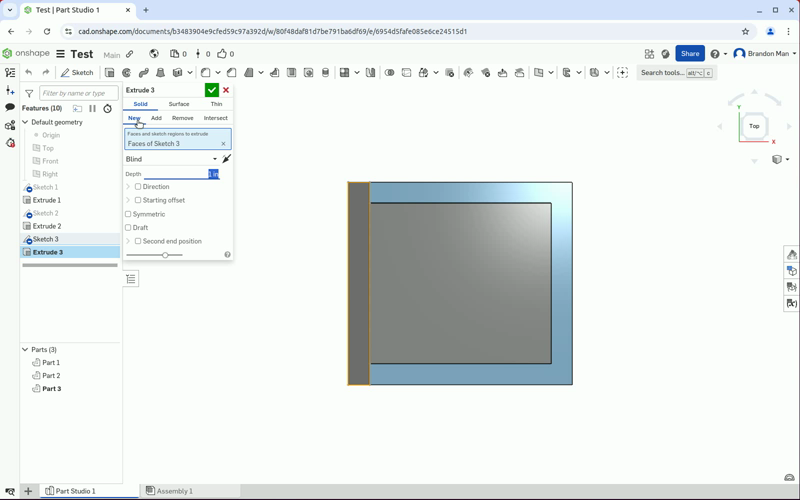
text(4.333)
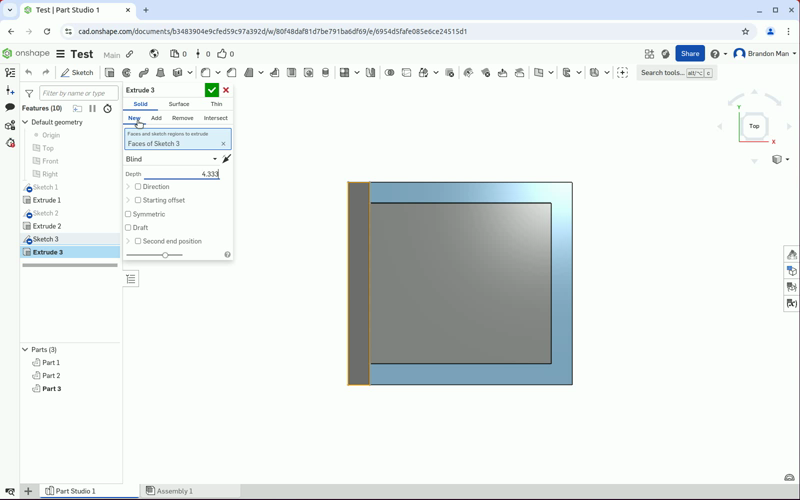
key(enter)
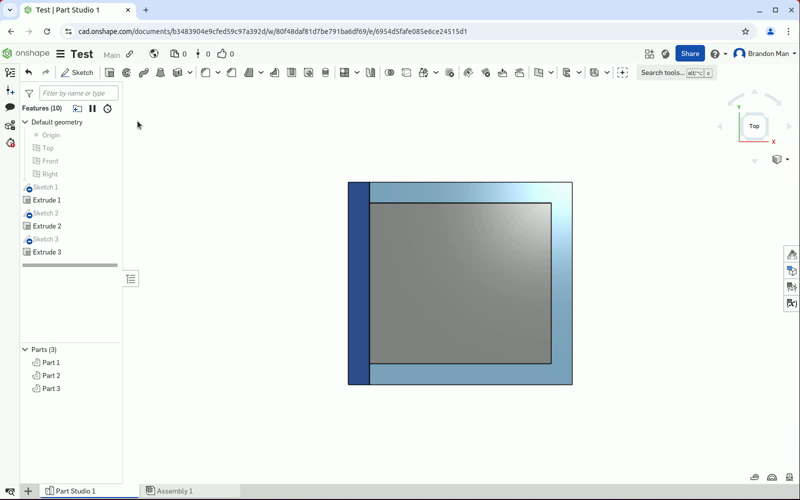
key(shift+h)
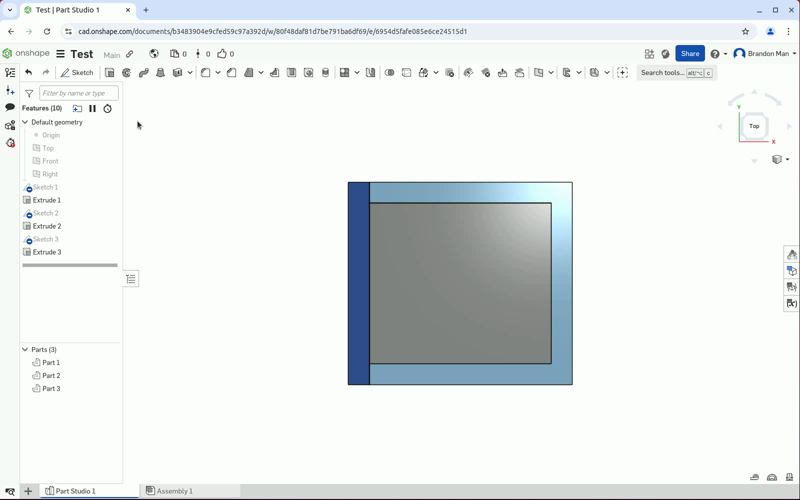
key(shift+h)
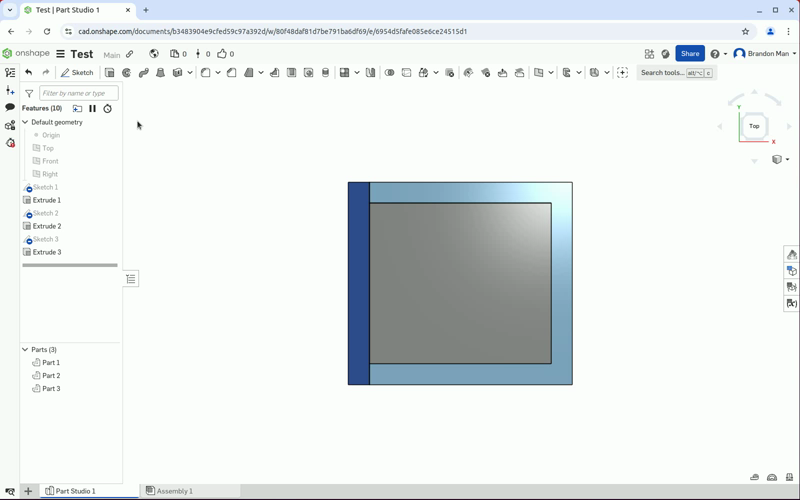
mouse_move(73, 189)
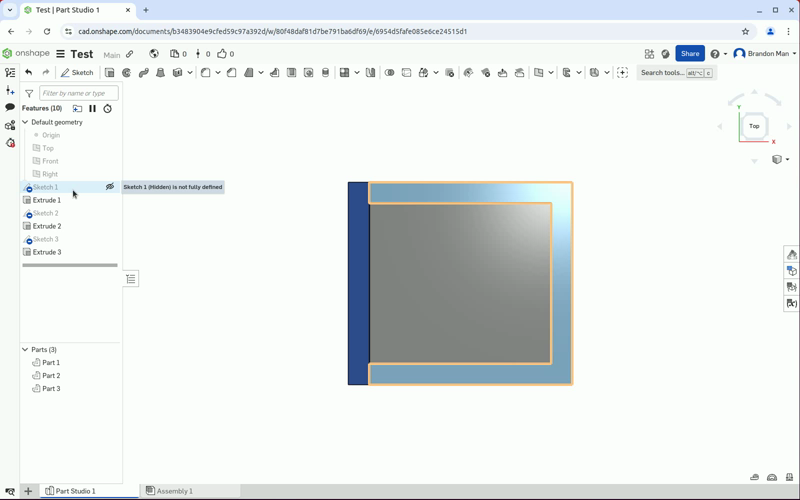
click(73, 189)
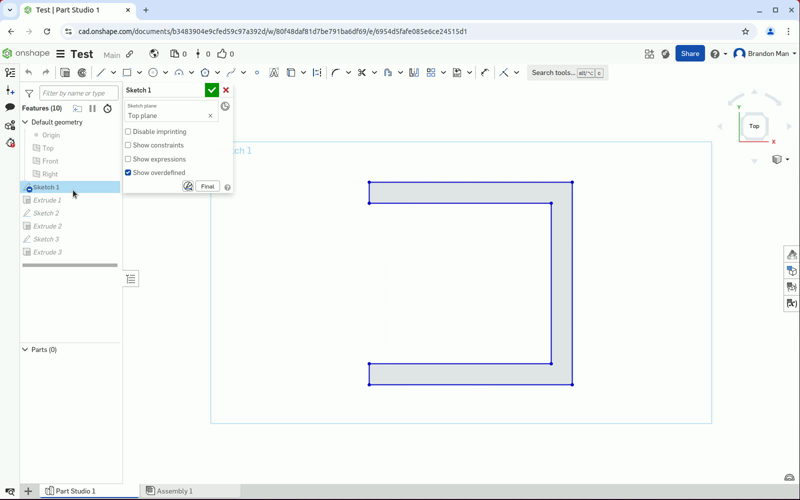
mouse_move(229, 92)
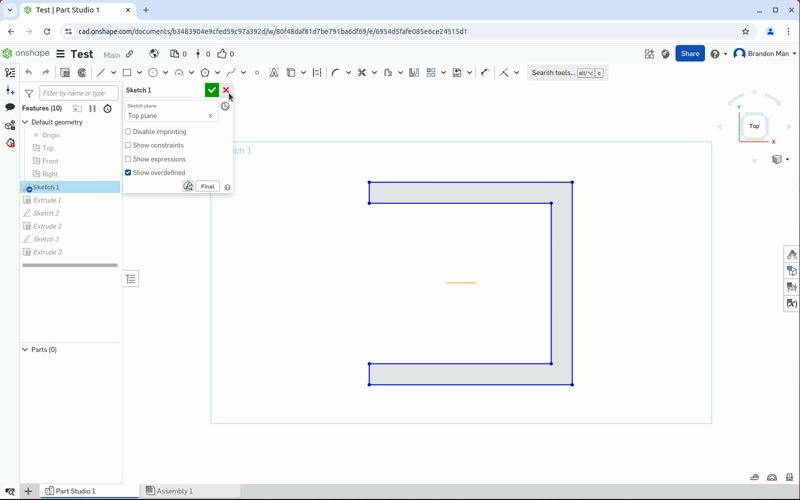
click(229, 92)
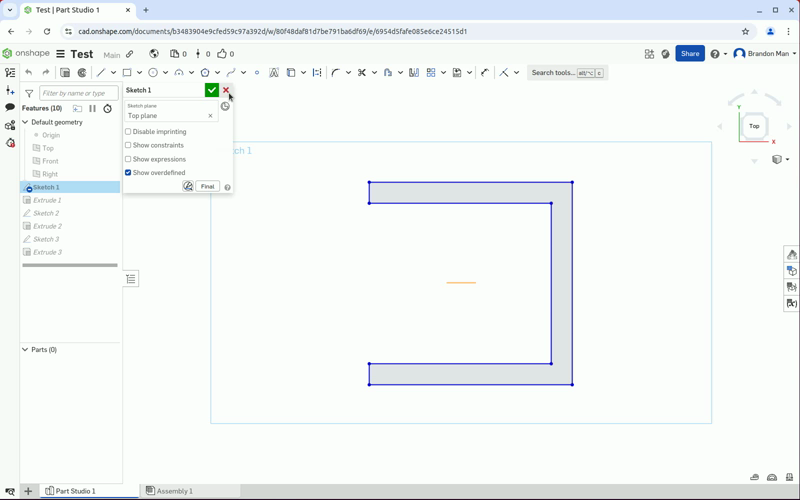
key(shift+s)
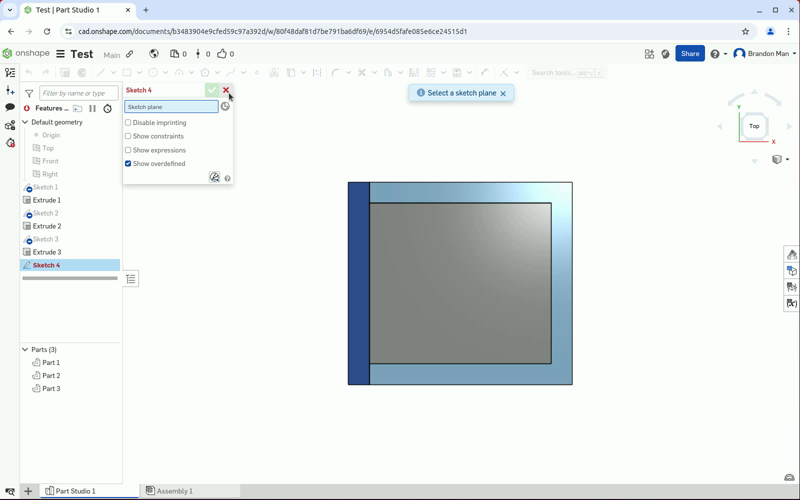
mouse_move(73, 150)
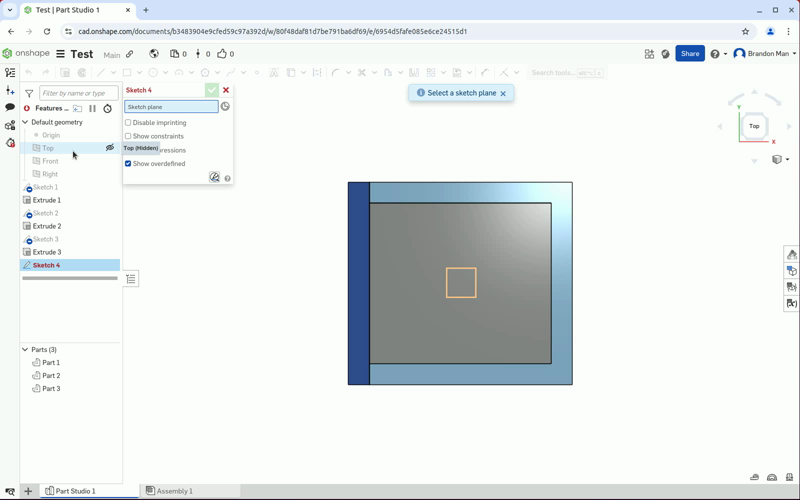
click(73, 150)
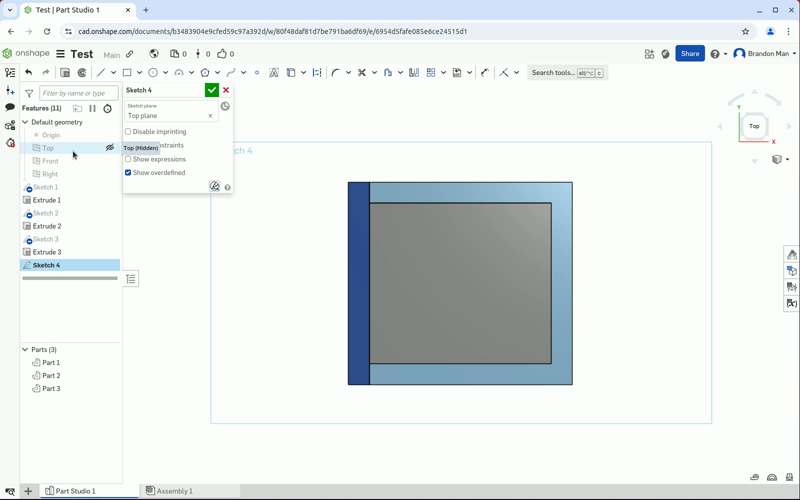
mouse_move(73, 352)
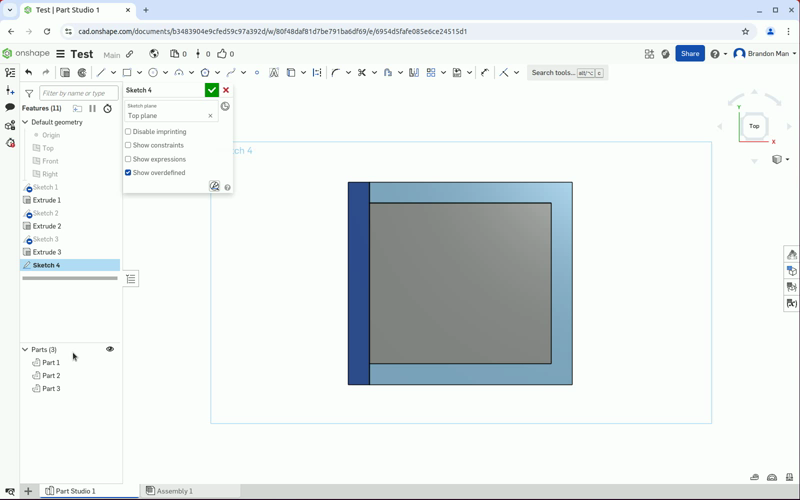
key(y)
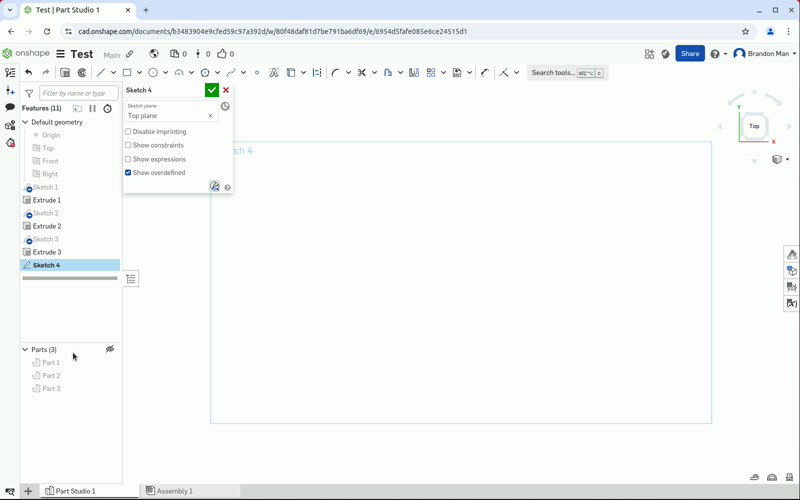
key(l)
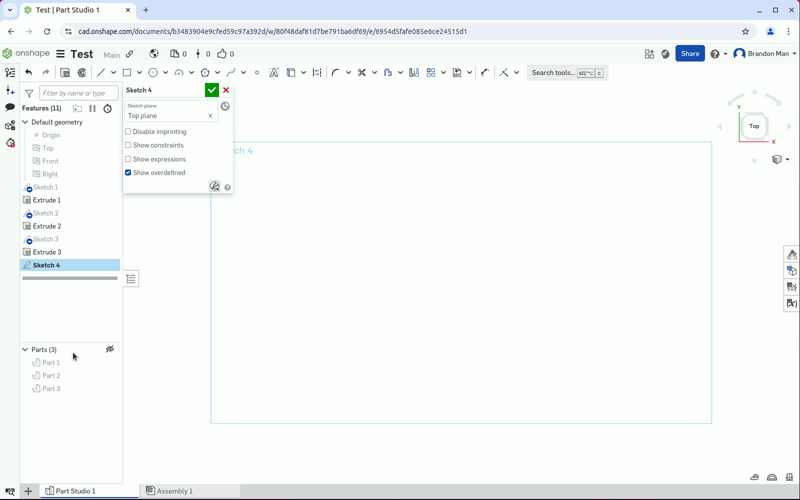
key_down(shift)
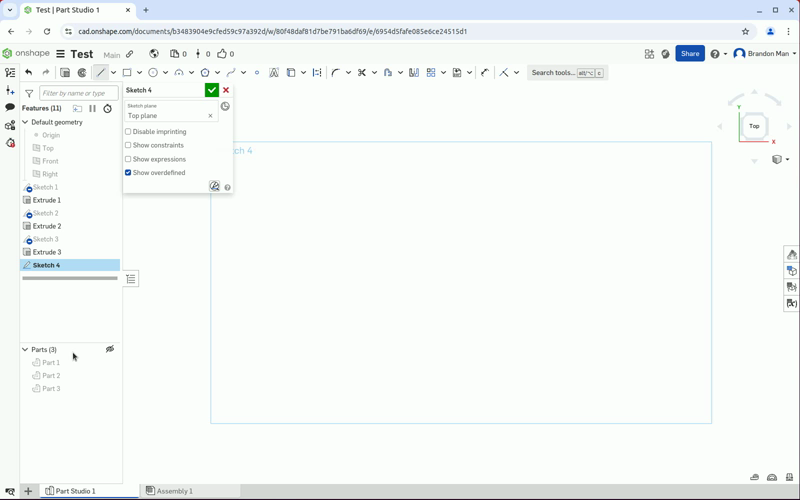
mouse_move(369, 363)
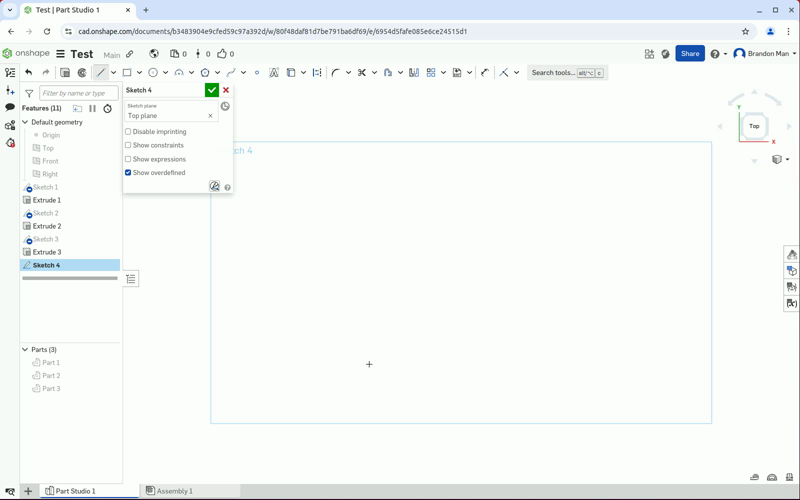
click(369, 363)
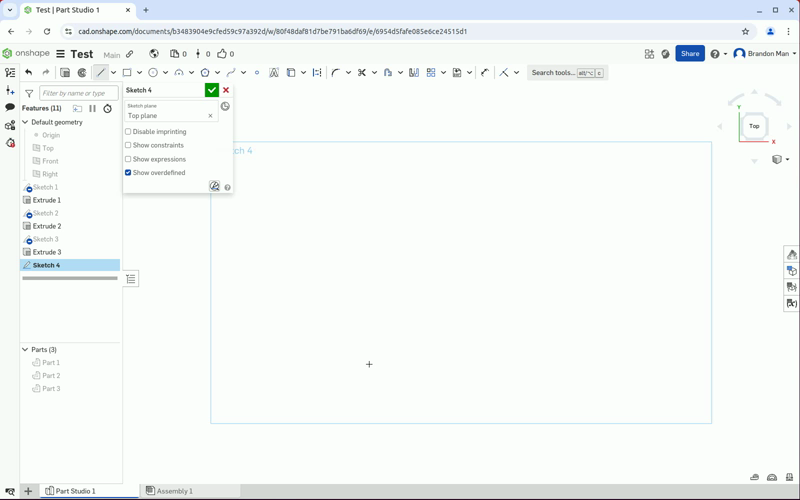
key_up(shift)
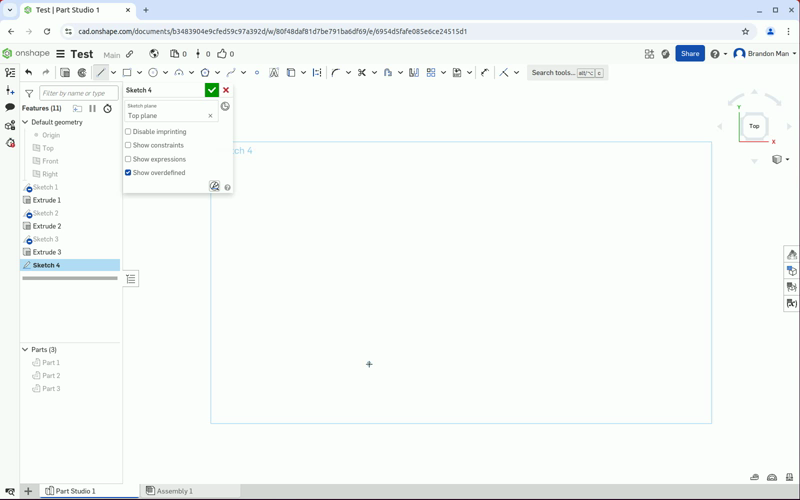
key_down(shift)
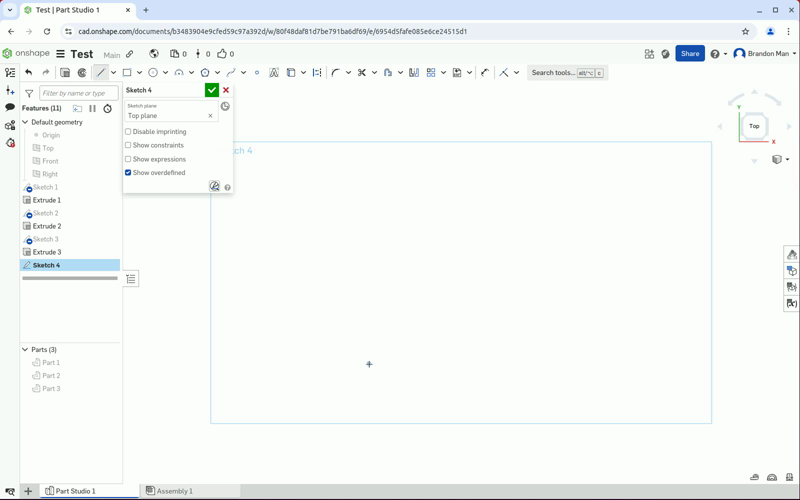
mouse_move(551, 363)
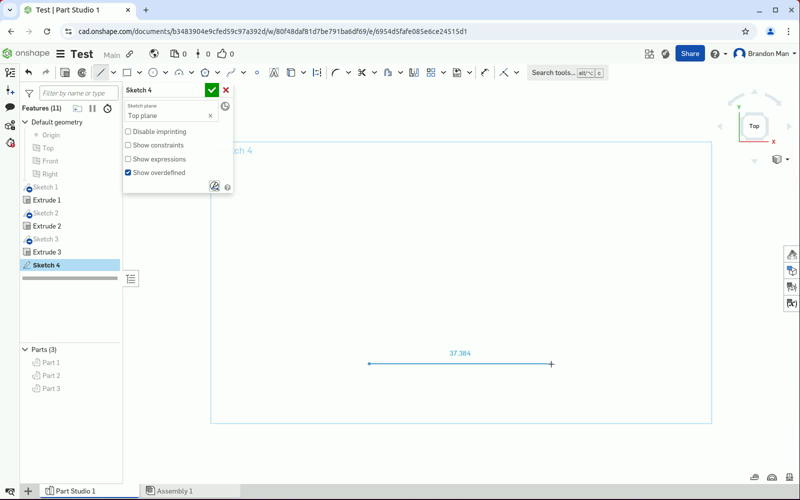
click(551, 363)
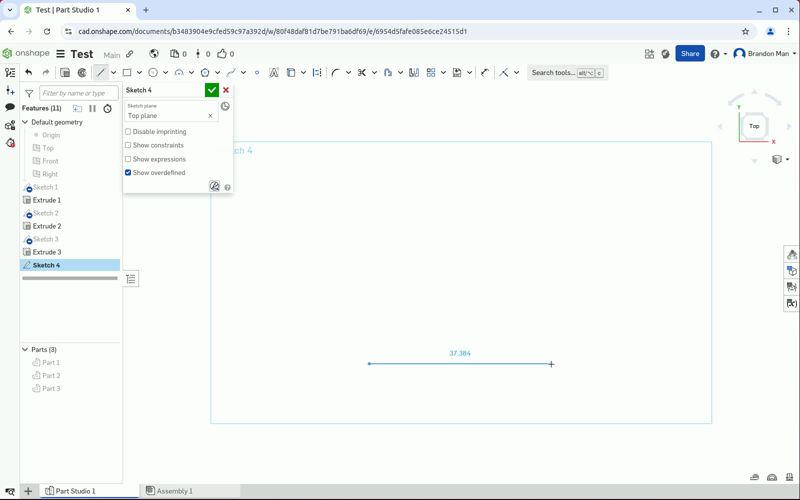
key_up(shift)
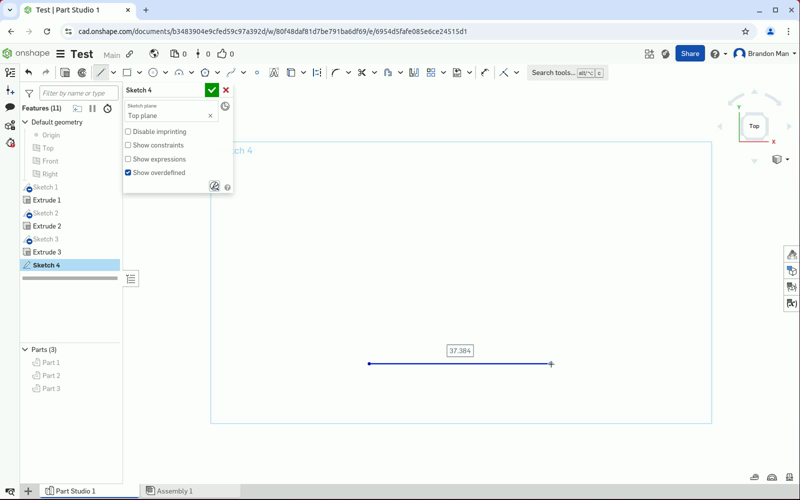
key_down(shift)
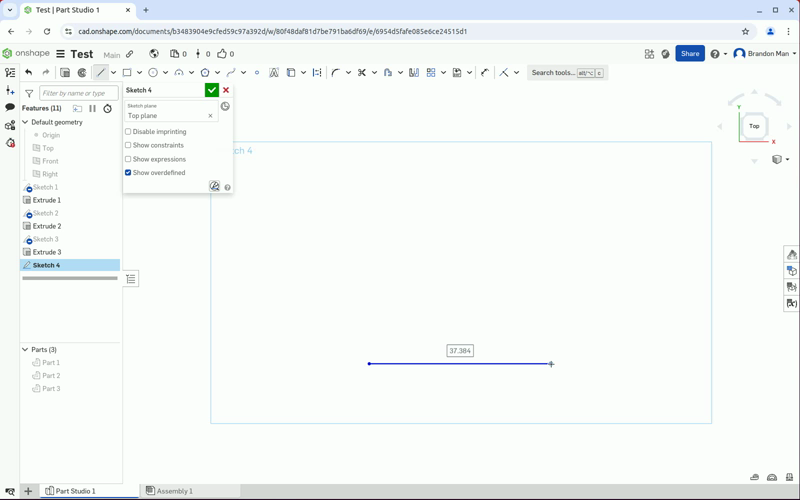
mouse_move(551, 202)
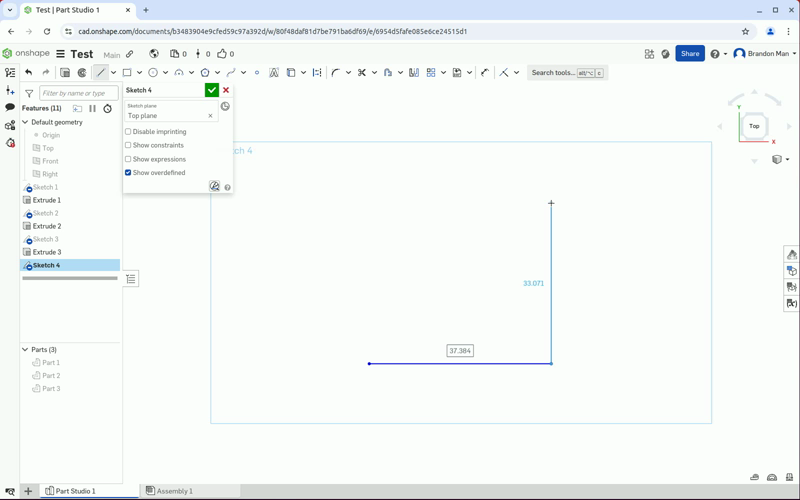
click(551, 202)
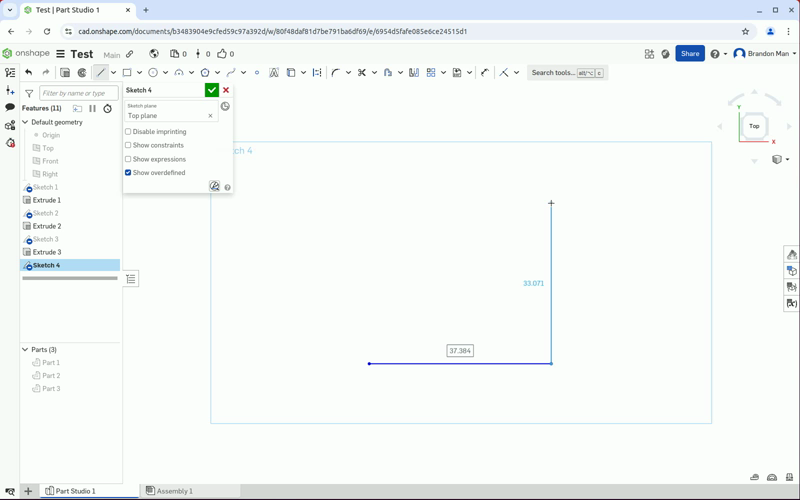
key_up(shift)
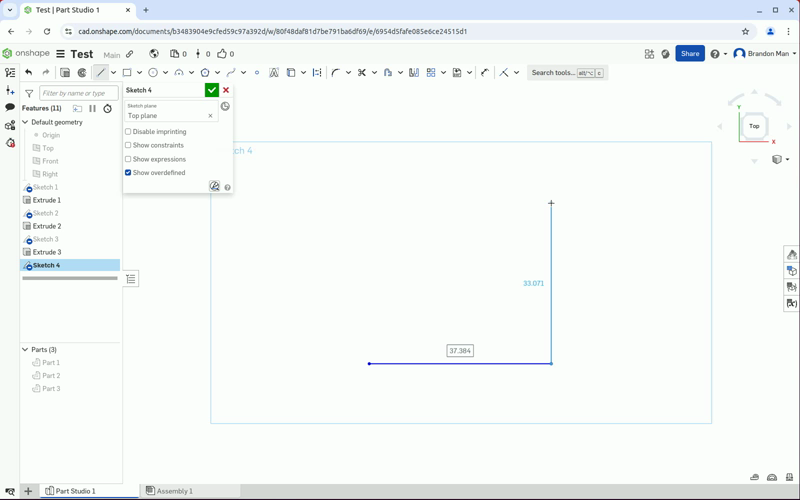
key_down(shift)
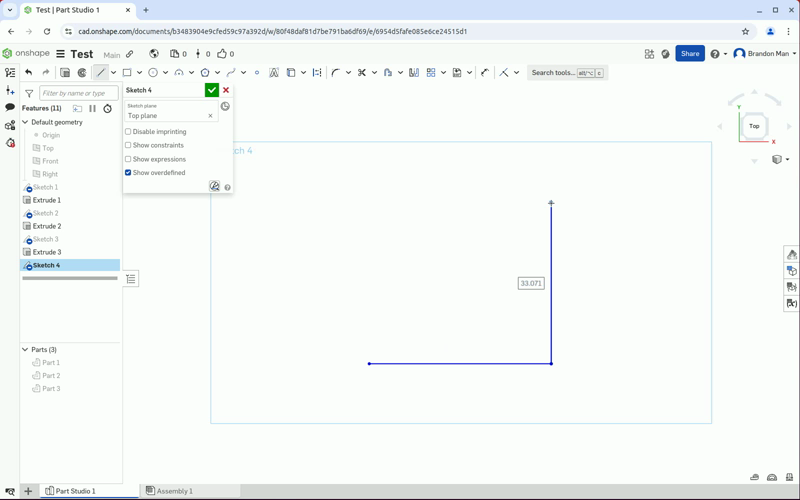
mouse_move(369, 202)
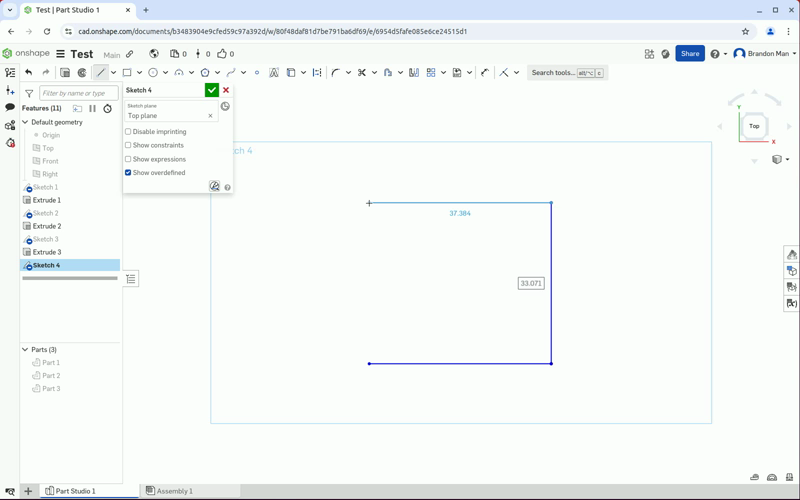
click(369, 202)
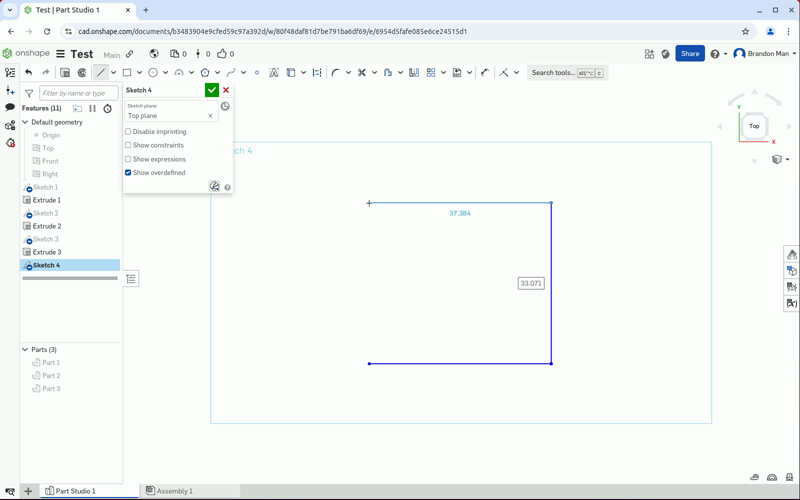
key_up(shift)
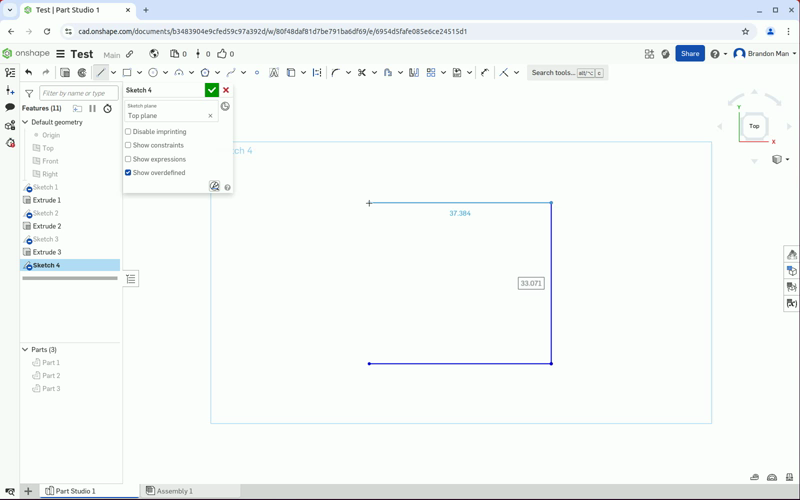
key_down(shift)
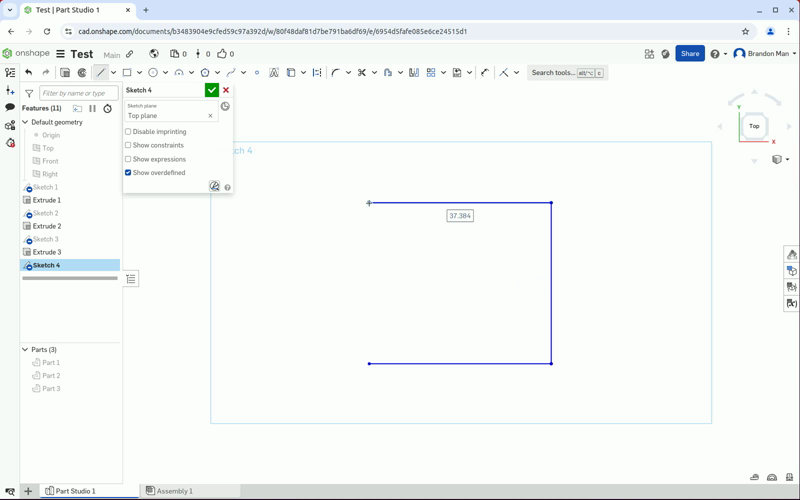
mouse_move(369, 363)
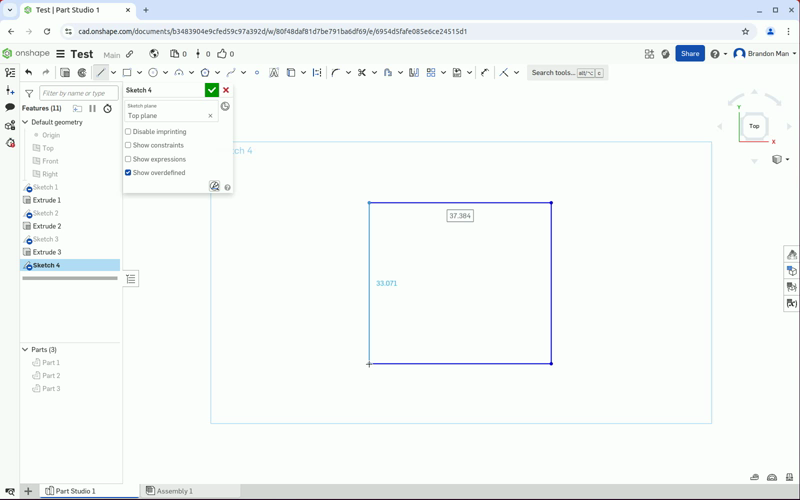
key_up(shift)
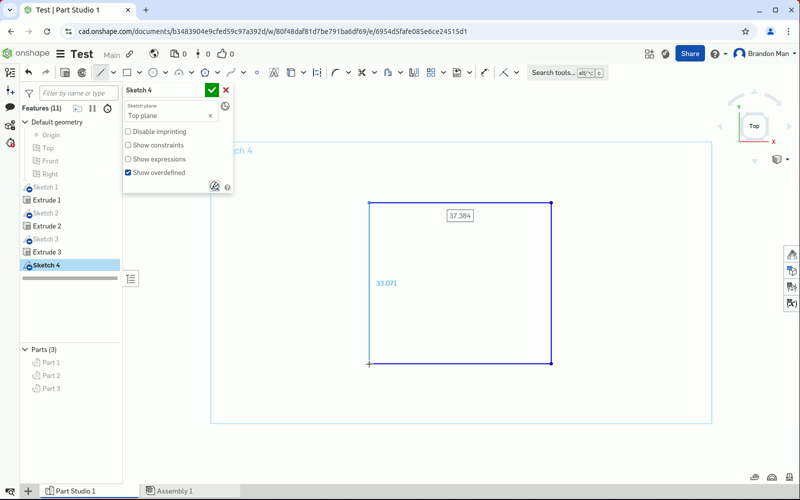
click(369, 363)
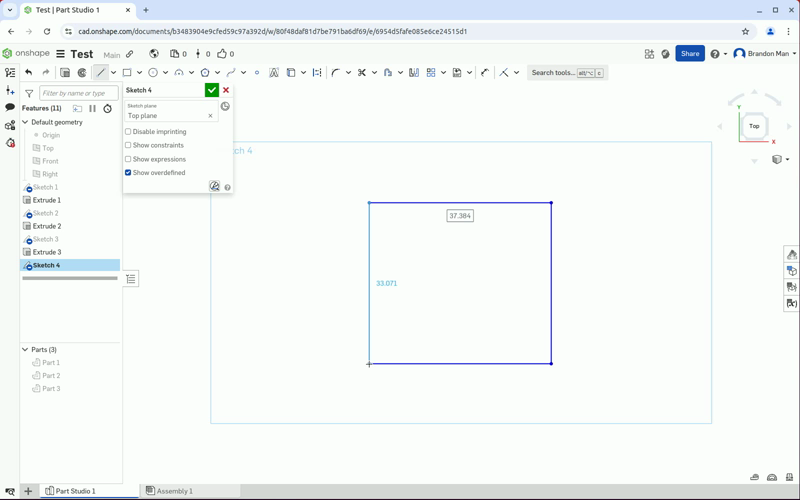
key(esc)
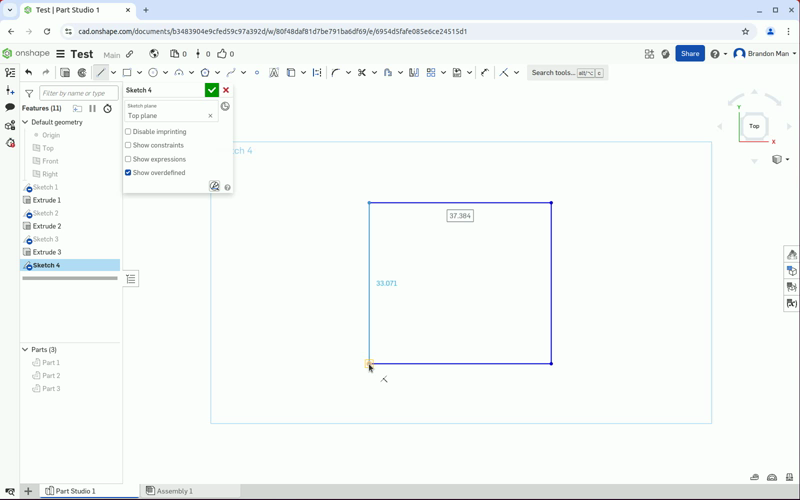
mouse_move(468, 287)
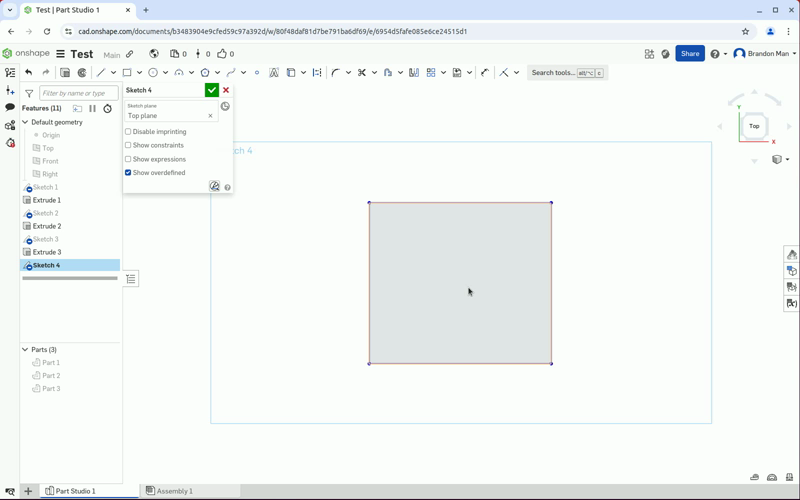
click(468, 287)
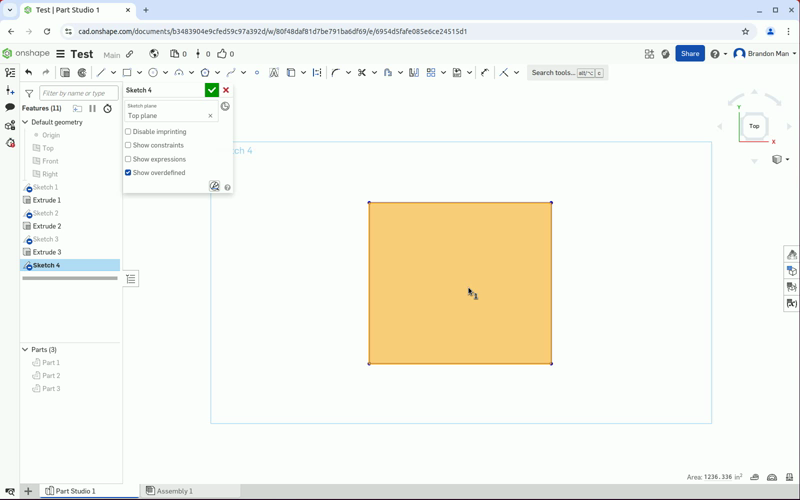
mouse_move(73, 352)
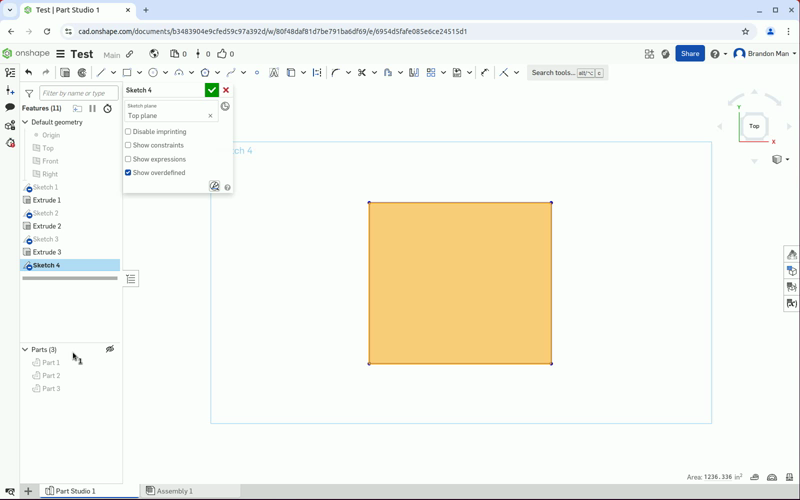
key(shift+y)
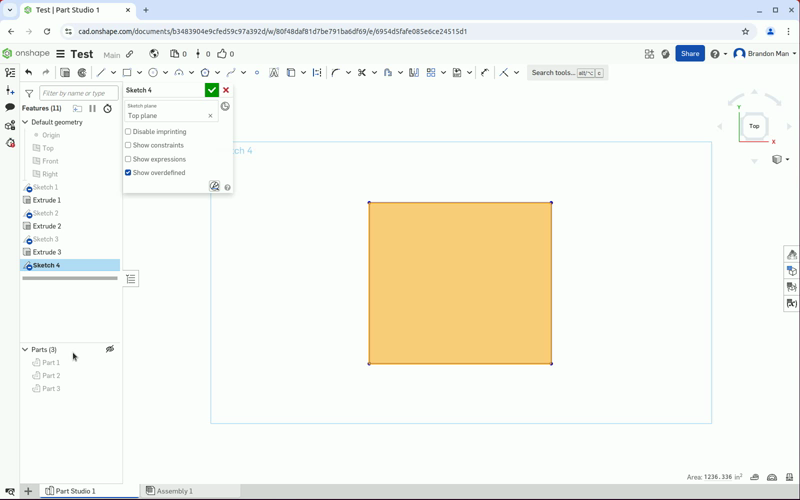
key(shift+e)
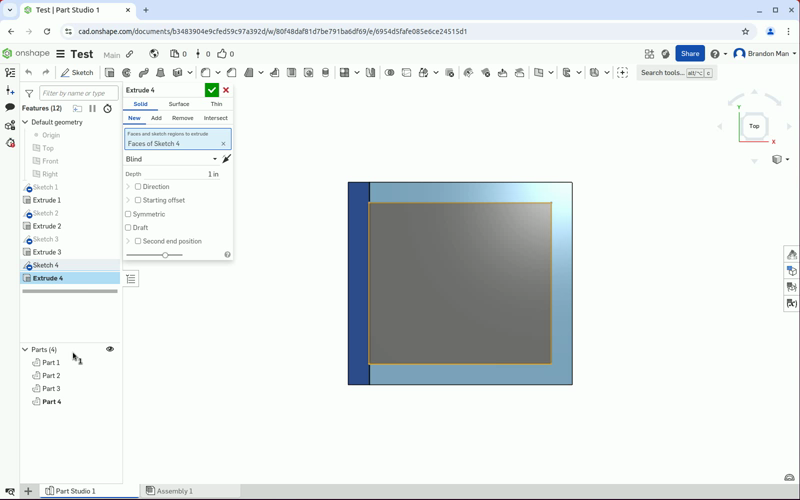
mouse_move(143, 106)
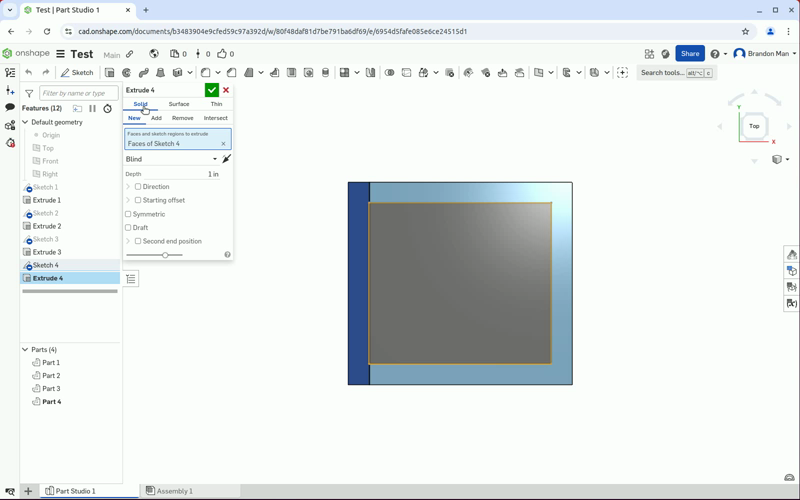
click(143, 106)
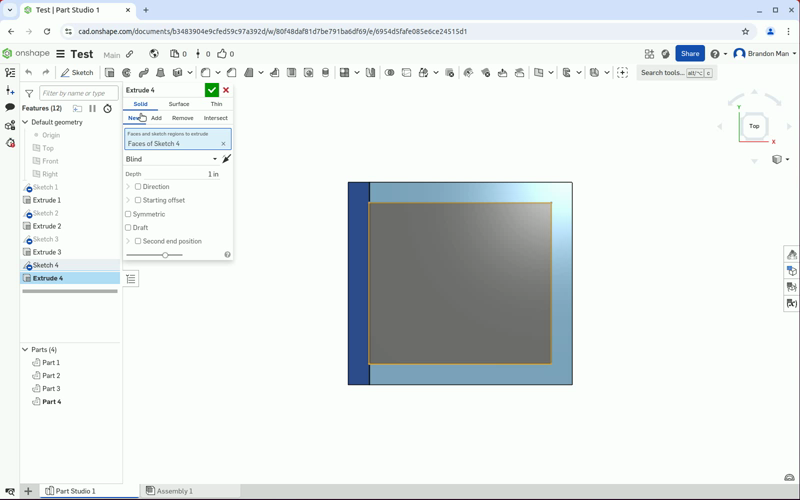
mouse_move(137, 120)
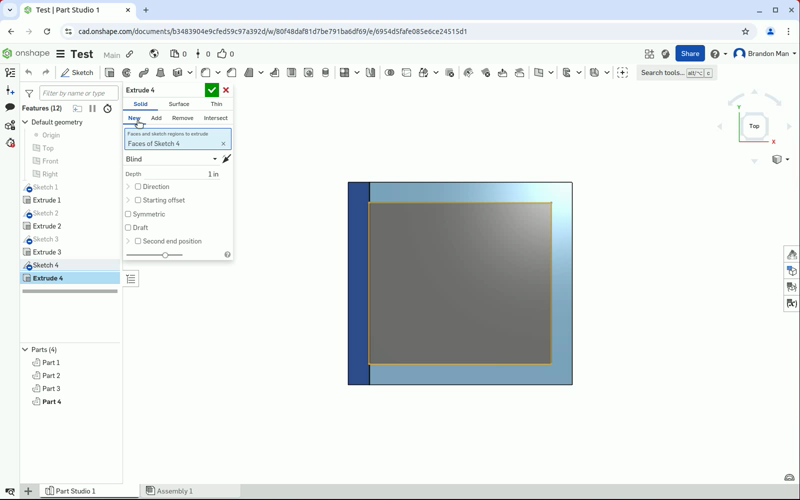
click(137, 120)
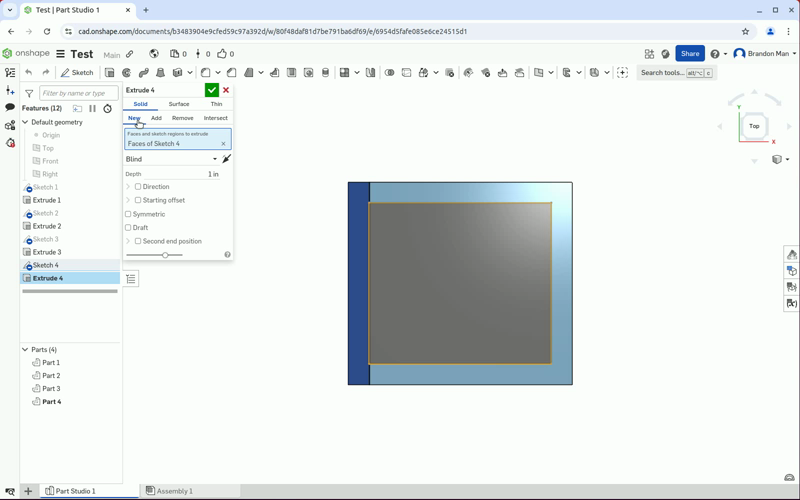
key(tab, 4)
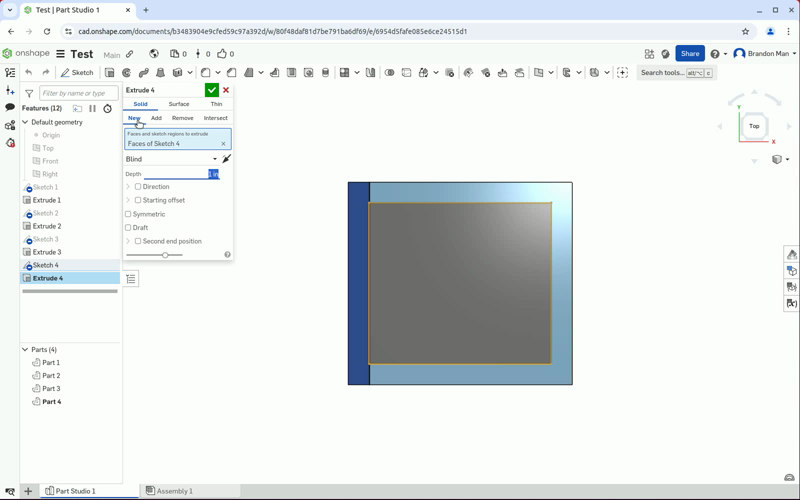
text(-6.499)
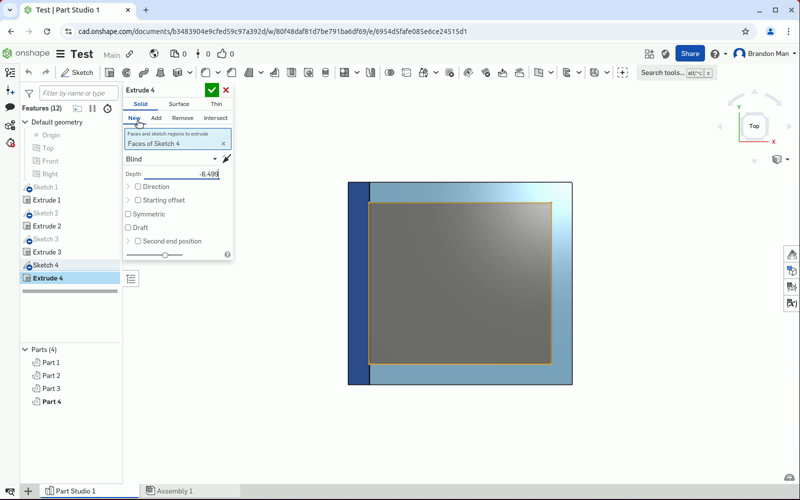
key(enter)
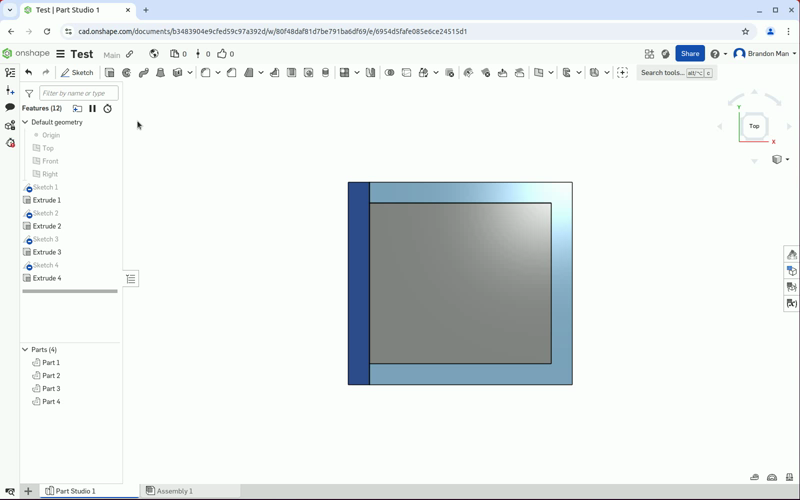
key(shift+h)
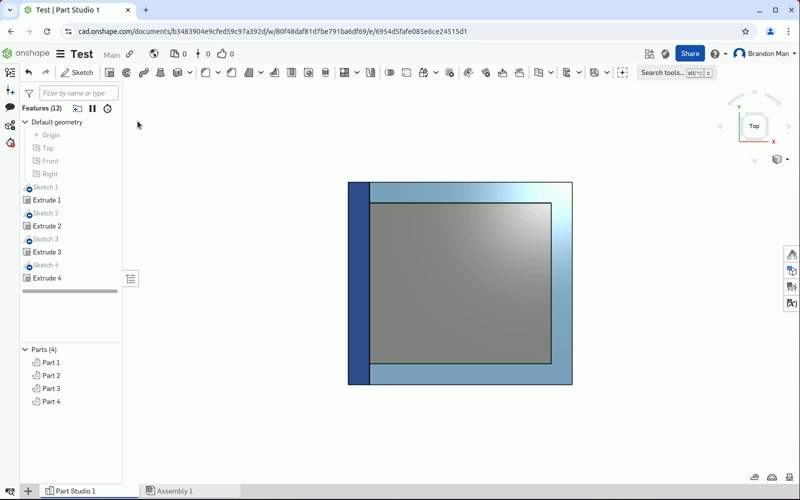
key(shift+h)
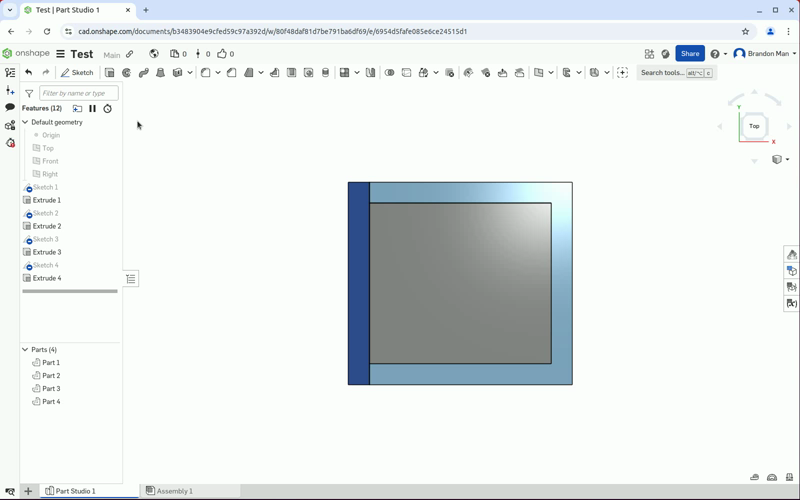
mouse_move(73, 189)
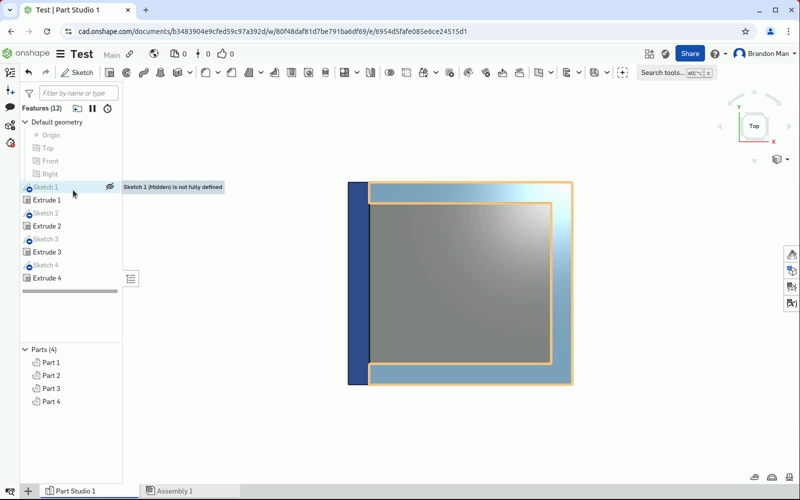
click(73, 189)
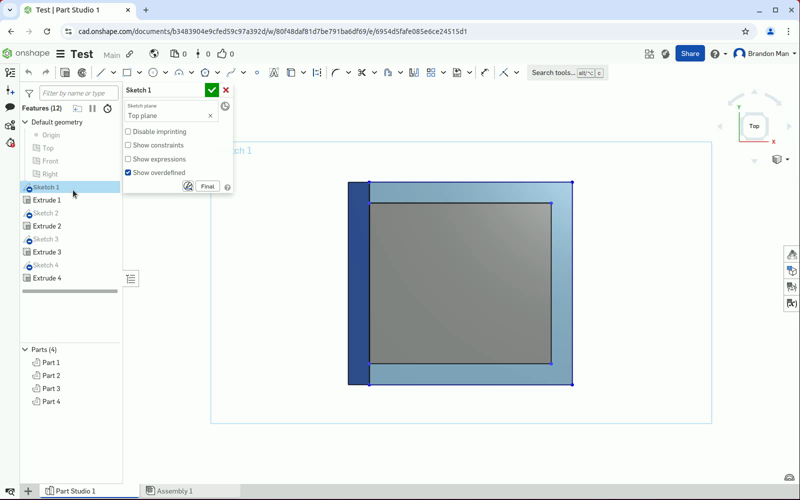
mouse_move(229, 92)
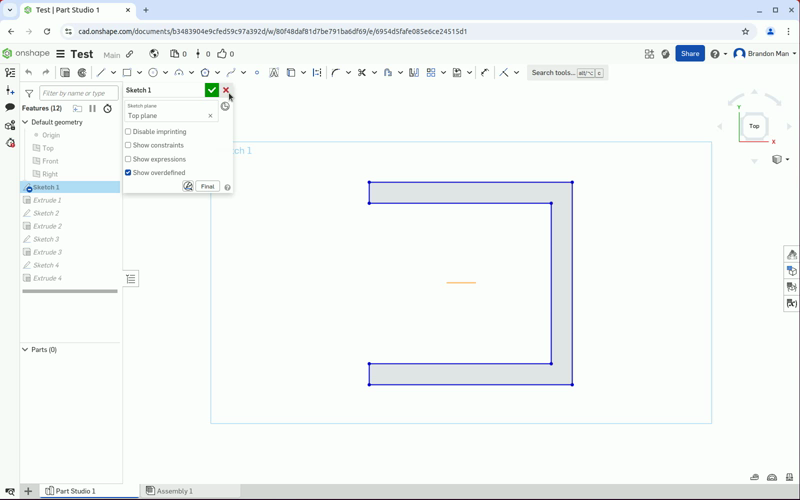
click(229, 92)
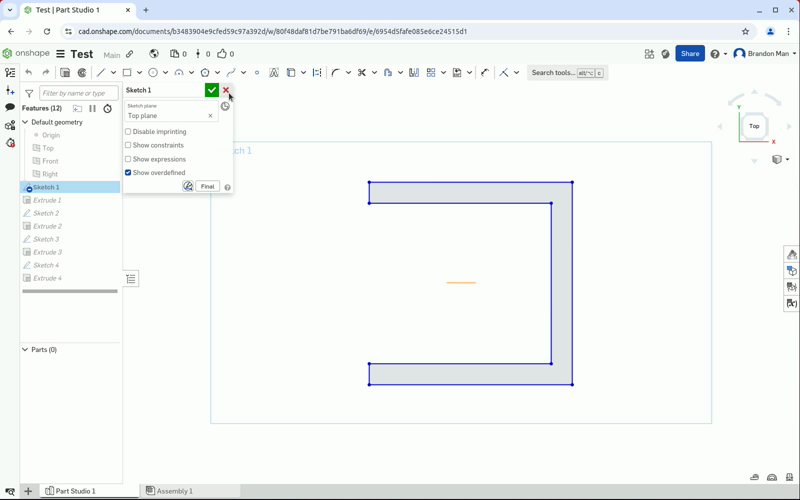
key(shift+s)
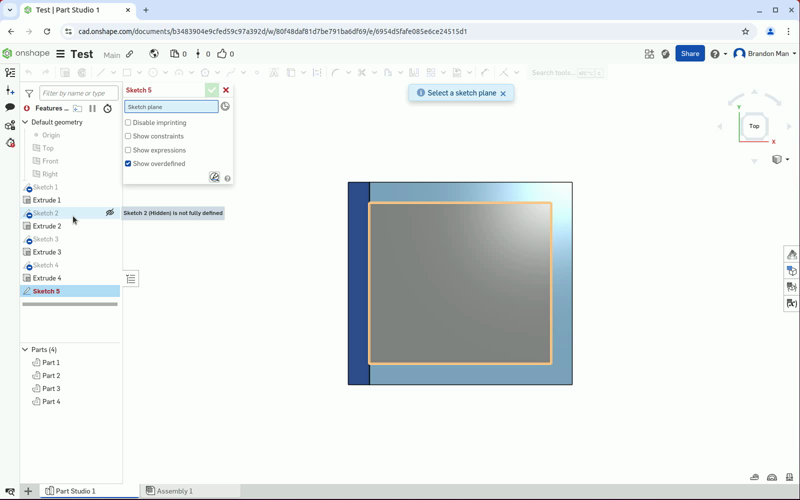
scroll(3)
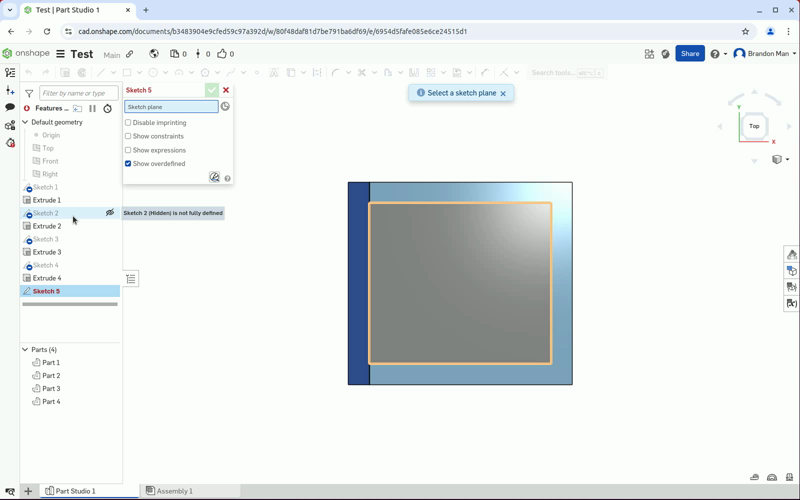
mouse_move(73, 150)
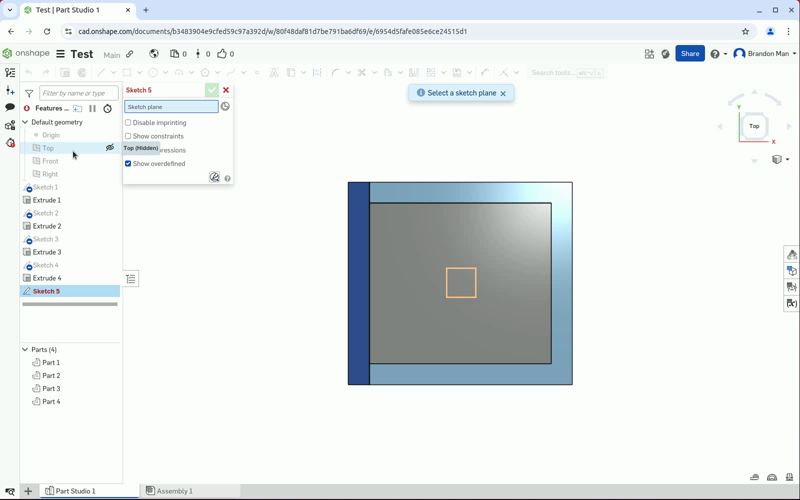
click(73, 150)
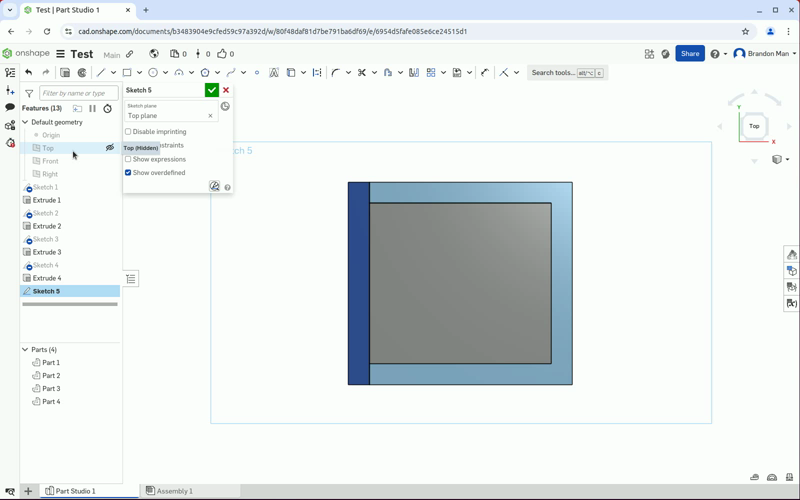
mouse_move(73, 352)
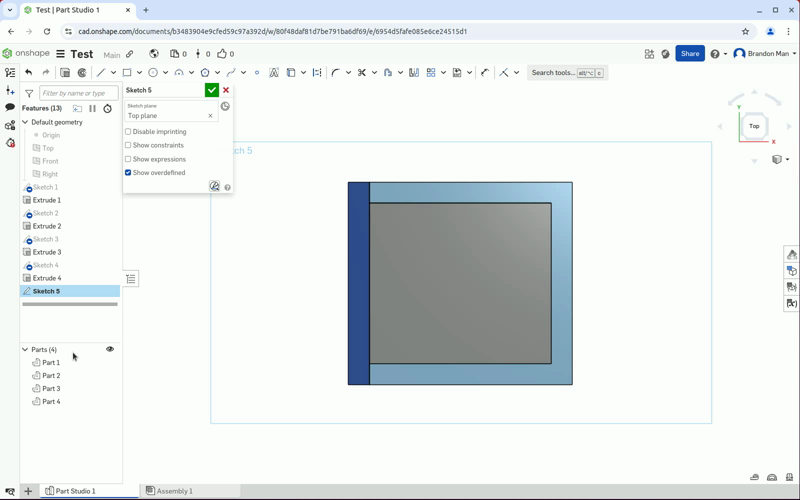
key(y)
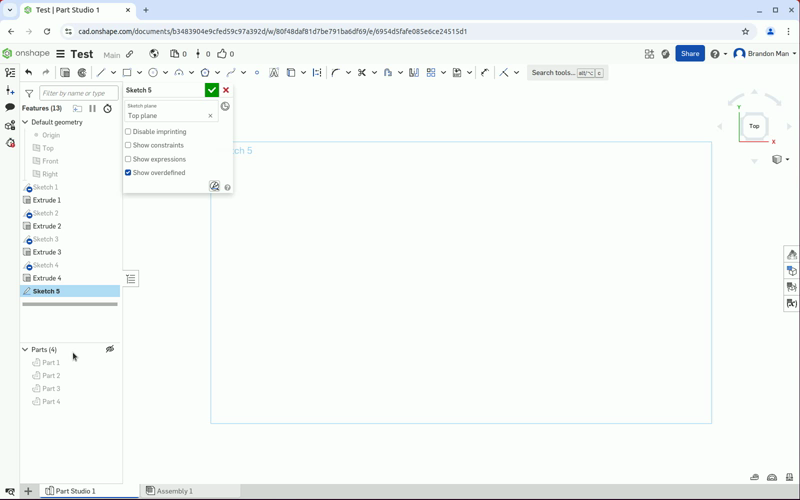
key(l)
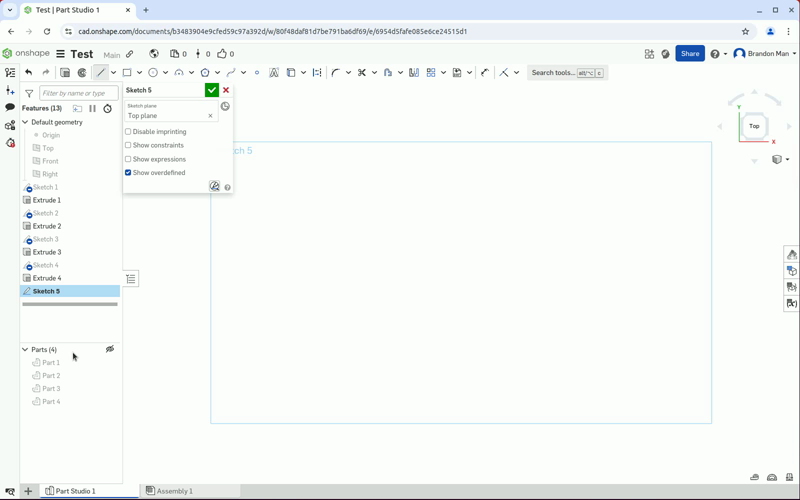
key_down(shift)
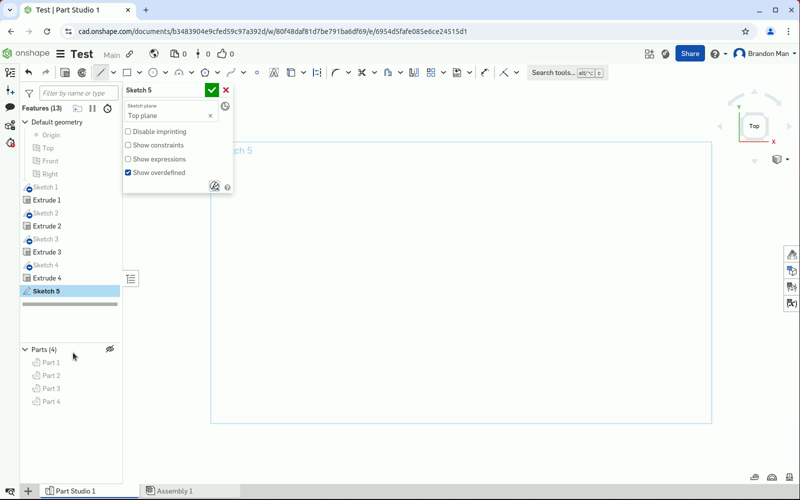
mouse_move(369, 384)
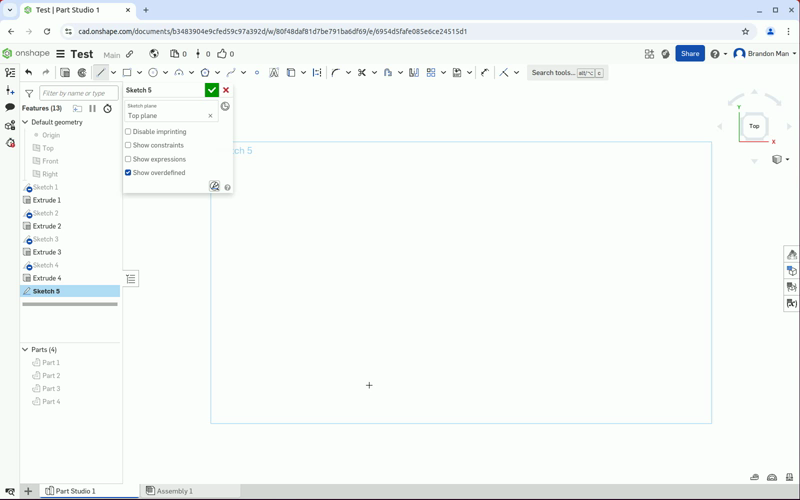
click(369, 384)
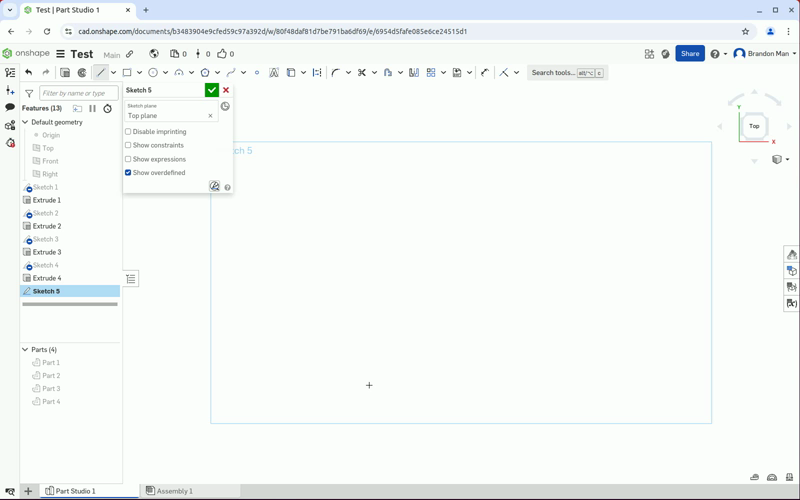
key_up(shift)
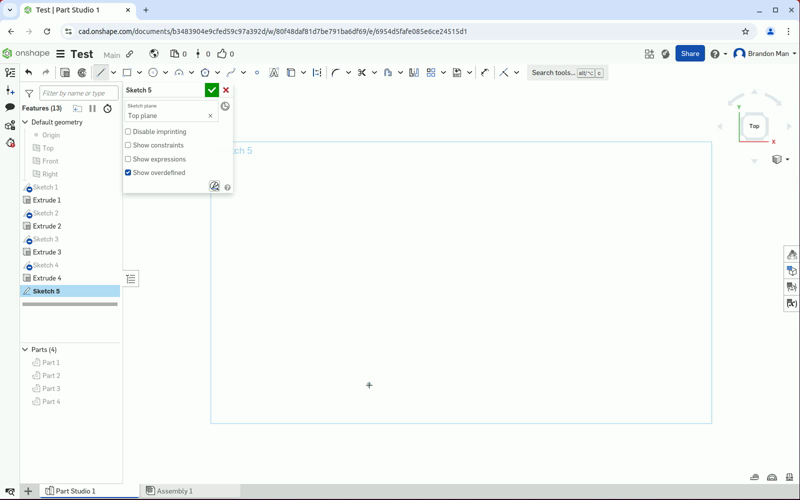
key_down(shift)
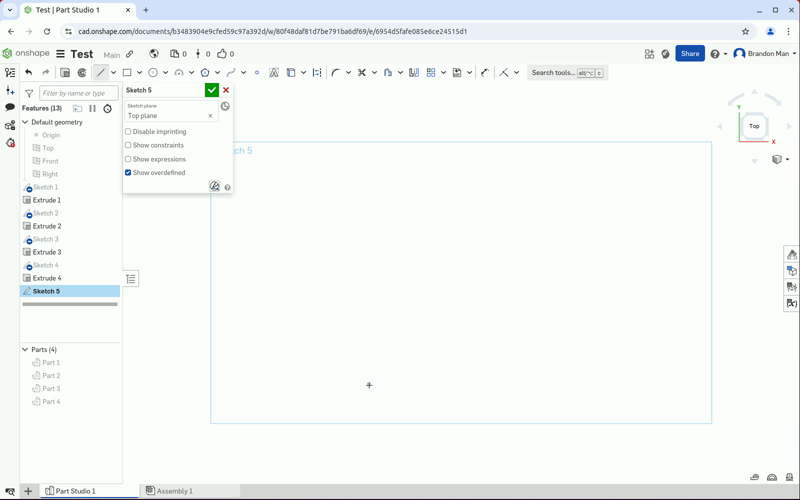
mouse_move(572, 384)
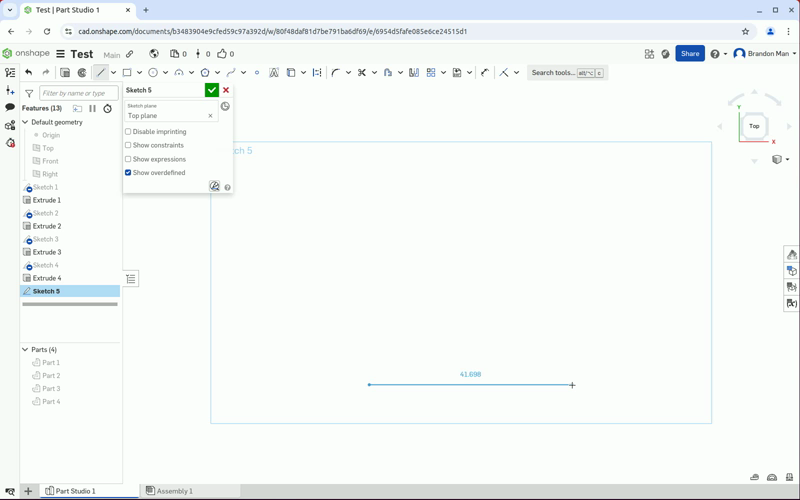
click(572, 384)
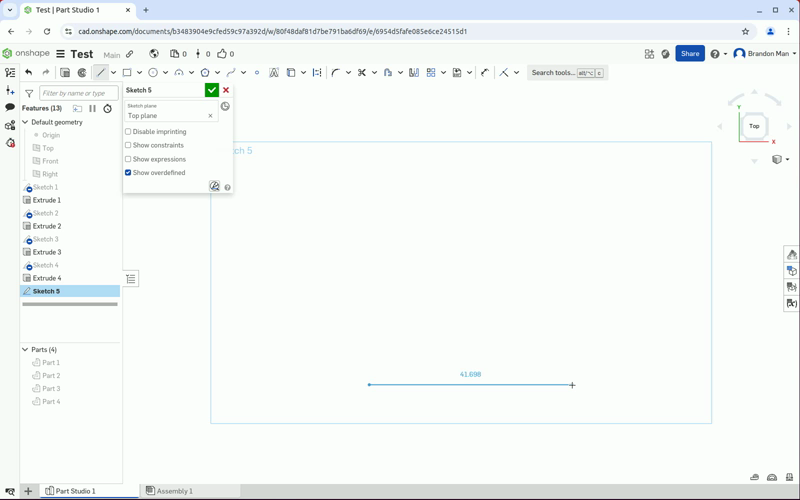
key_up(shift)
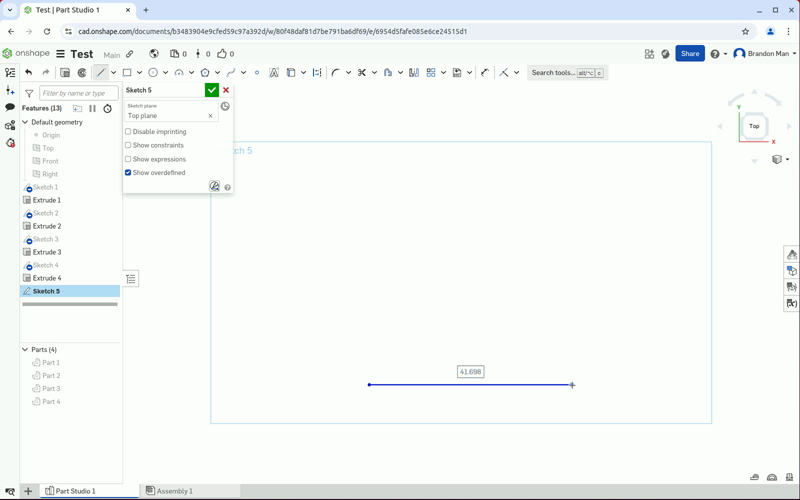
key_down(shift)
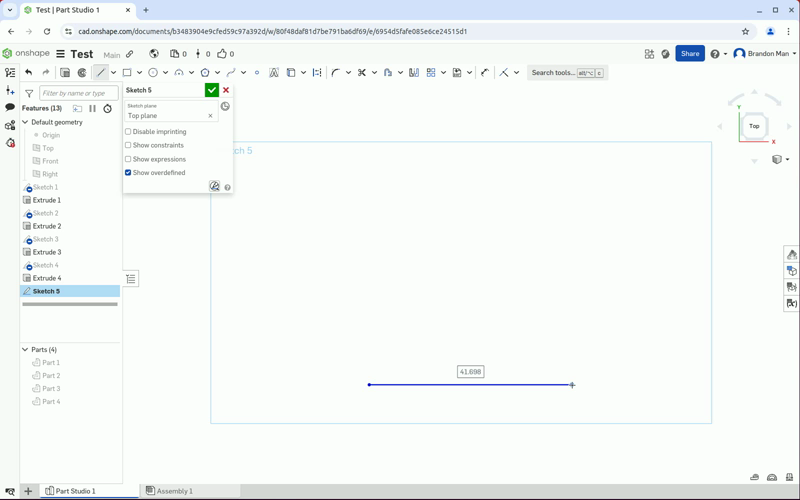
mouse_move(572, 182)
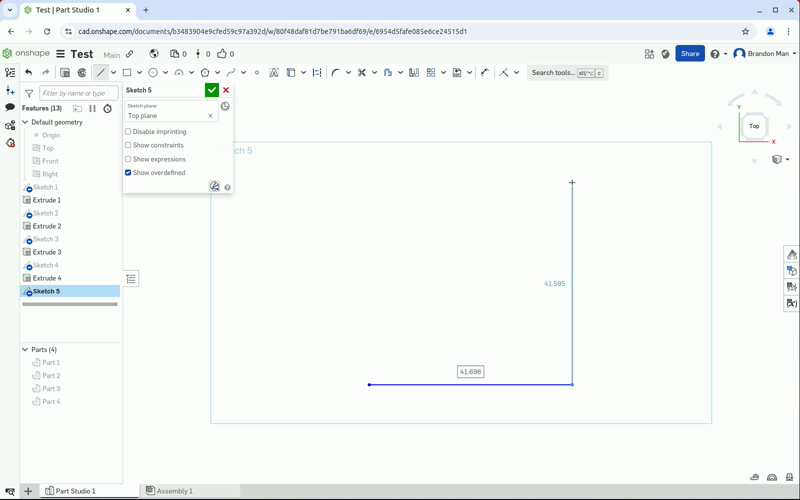
click(572, 182)
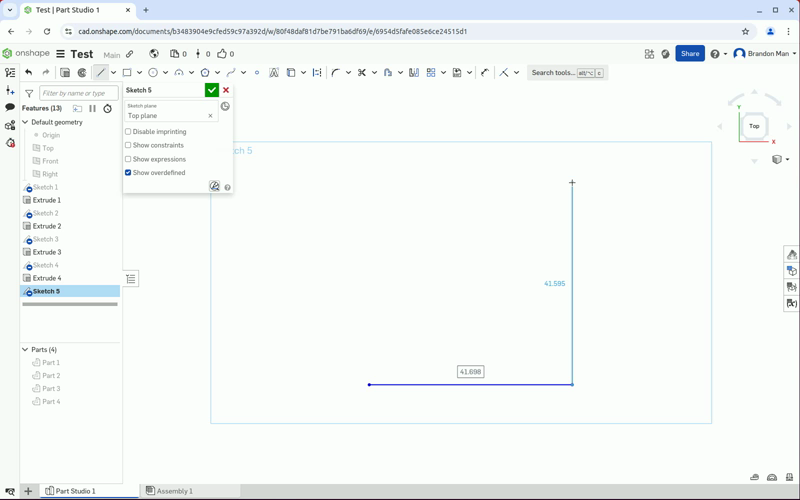
key_up(shift)
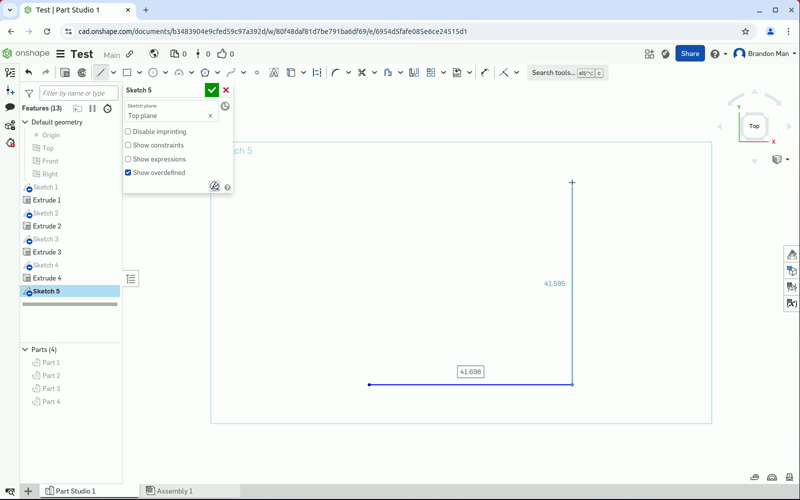
key_down(shift)
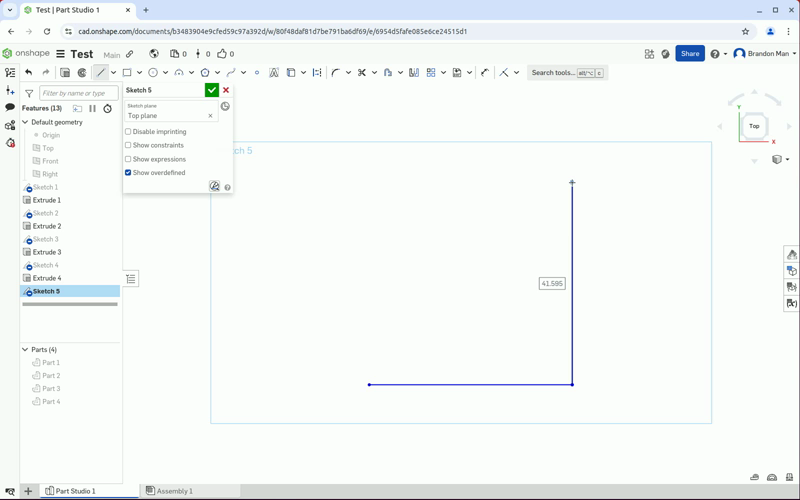
mouse_move(369, 182)
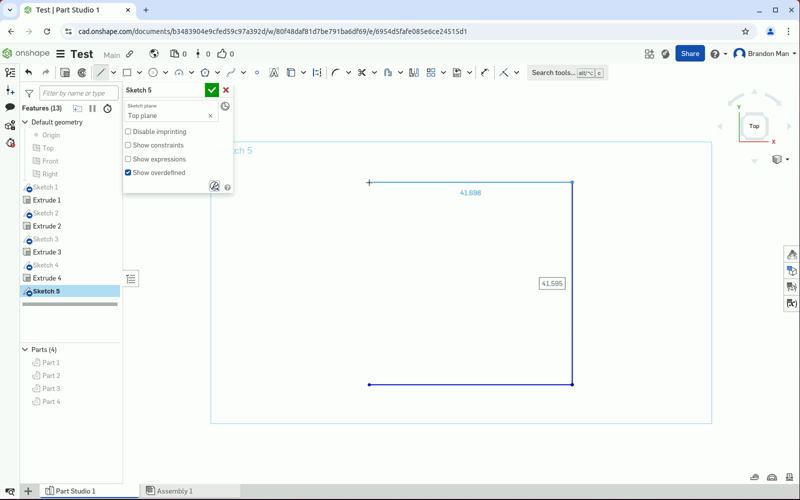
click(369, 182)
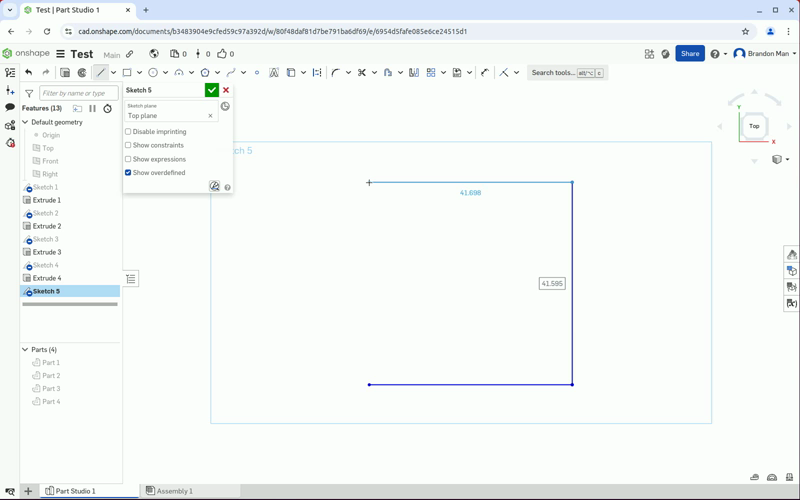
key_up(shift)
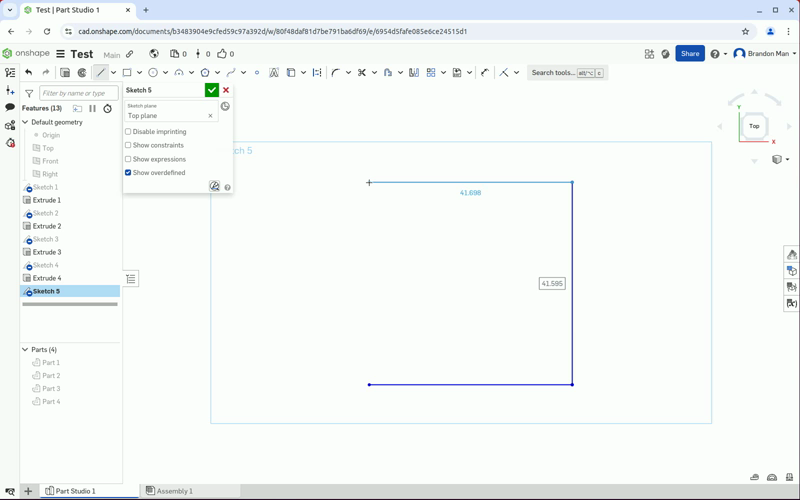
key_down(shift)
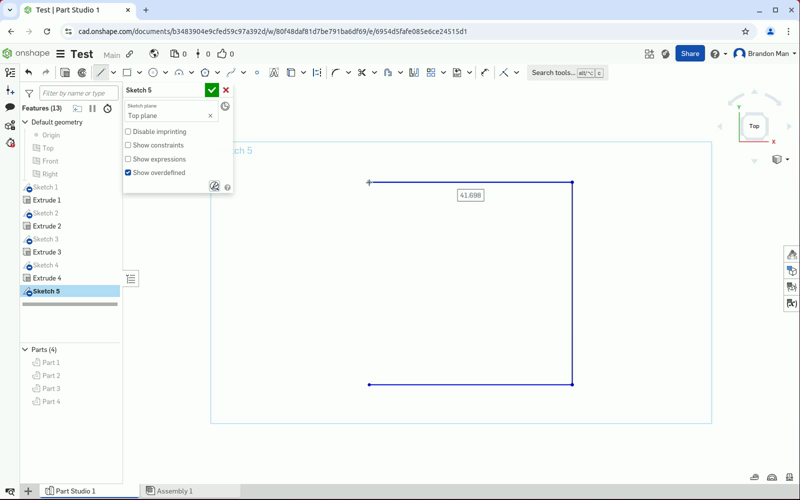
mouse_move(399, 182)
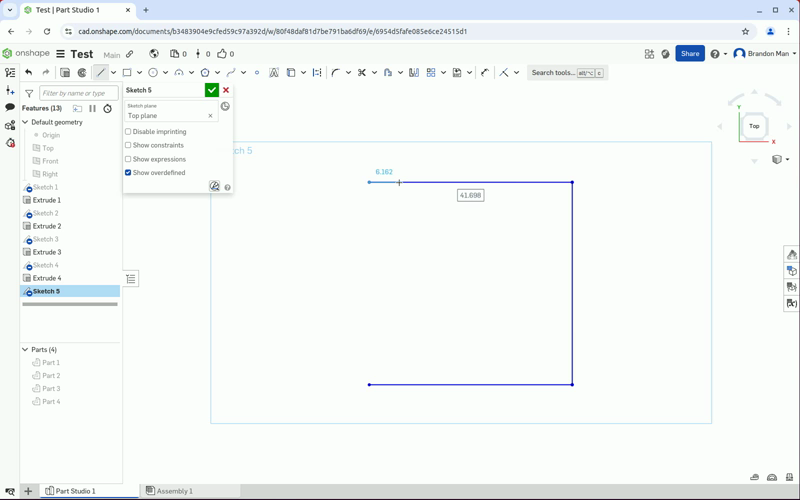
mouse_move(369, 203)
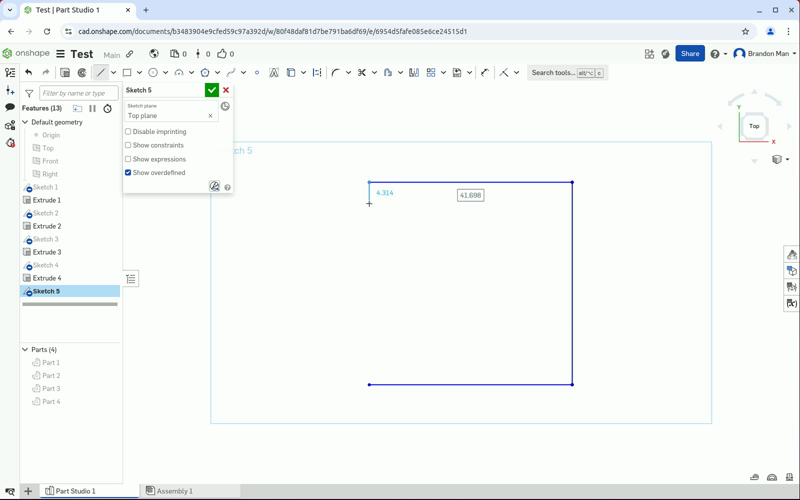
click(369, 203)
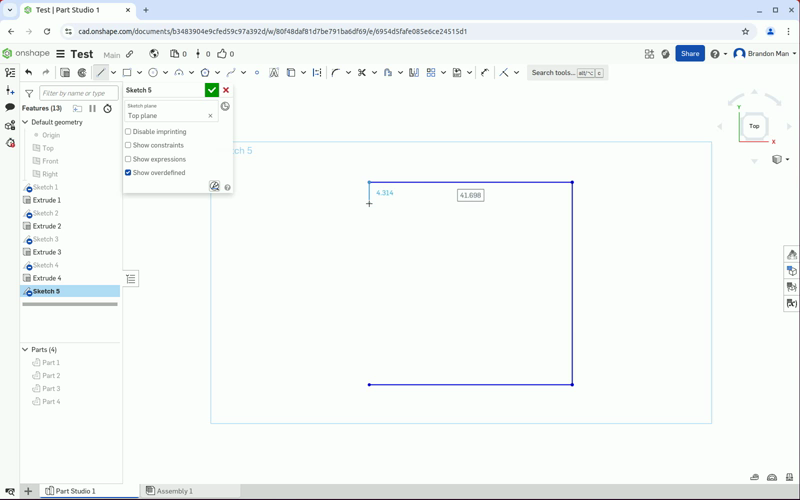
key_up(shift)
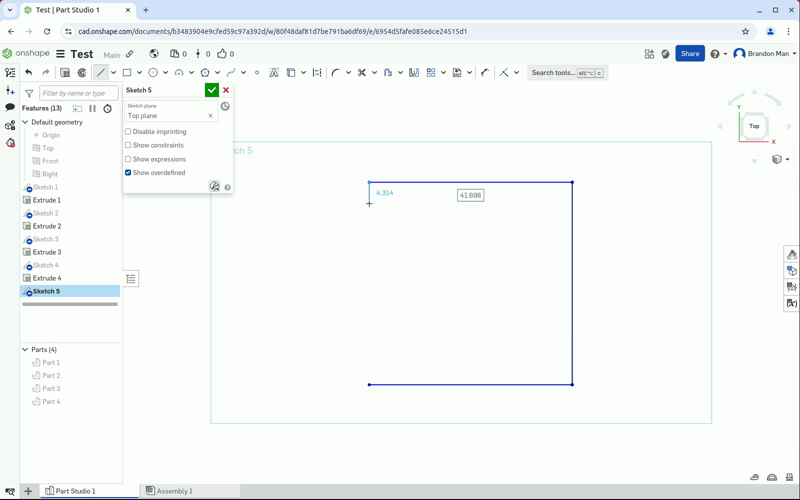
key_down(shift)
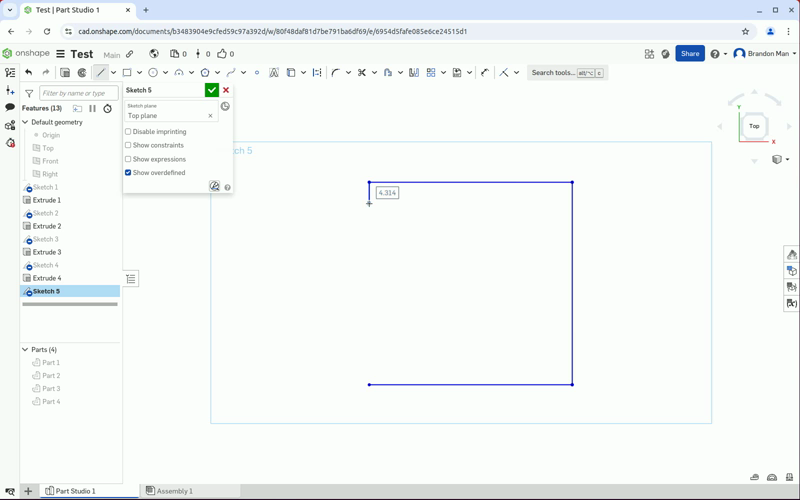
mouse_move(551, 203)
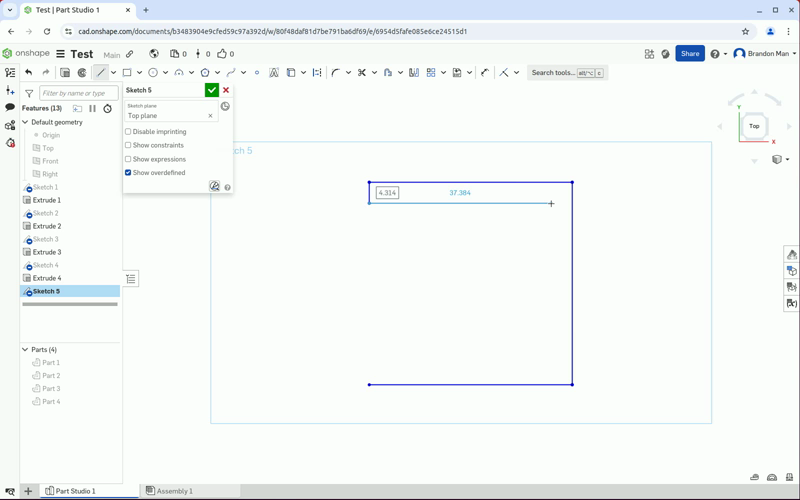
click(551, 203)
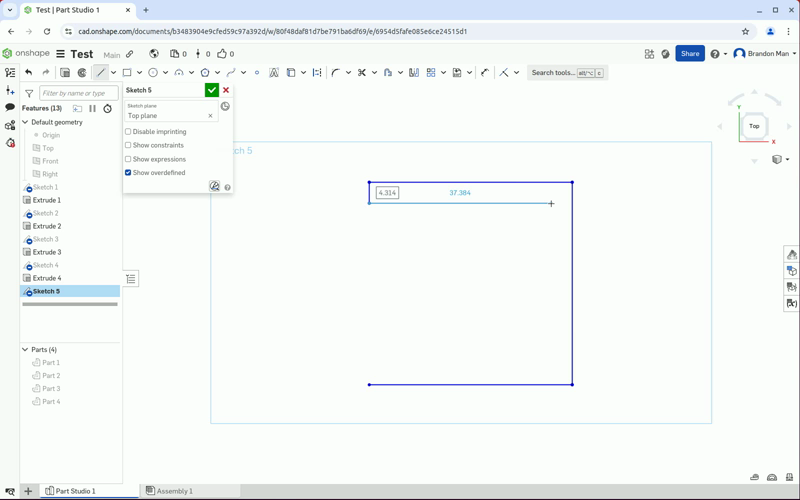
key_up(shift)
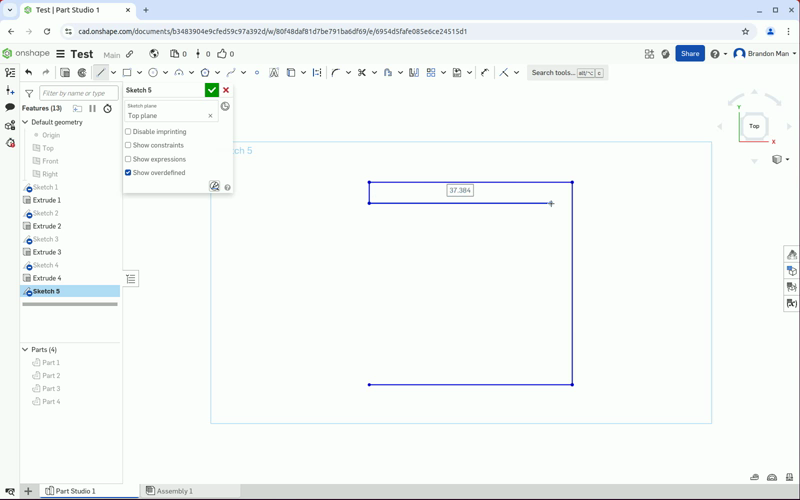
key_down(shift)
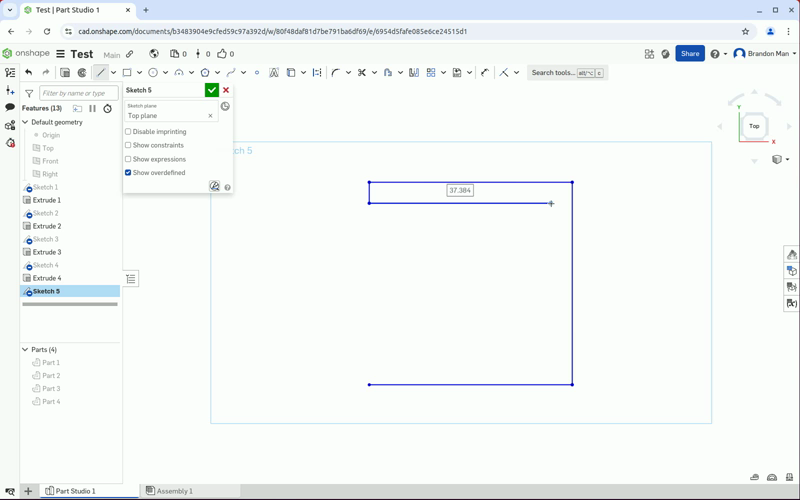
mouse_move(551, 363)
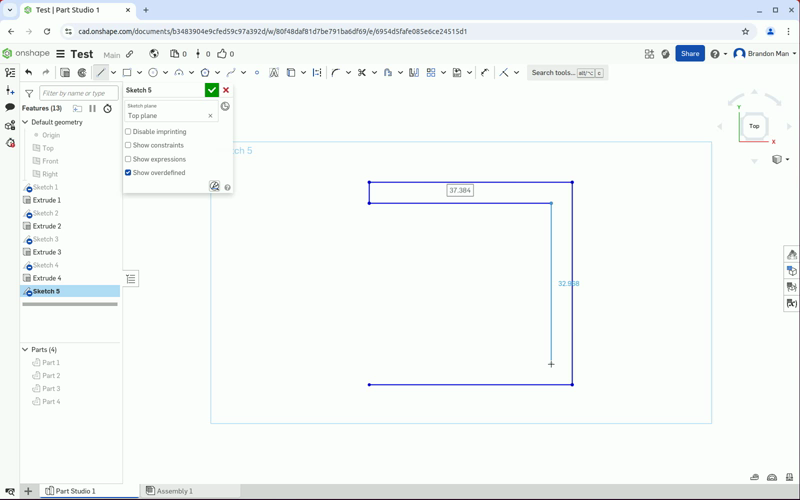
click(551, 363)
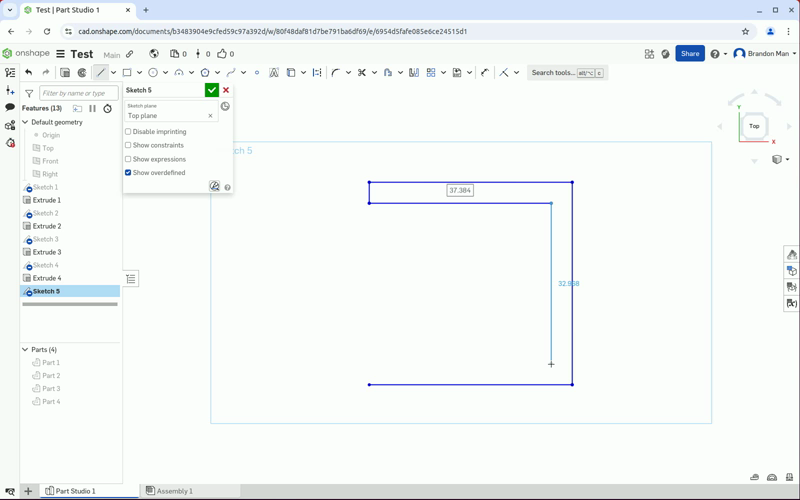
key_up(shift)
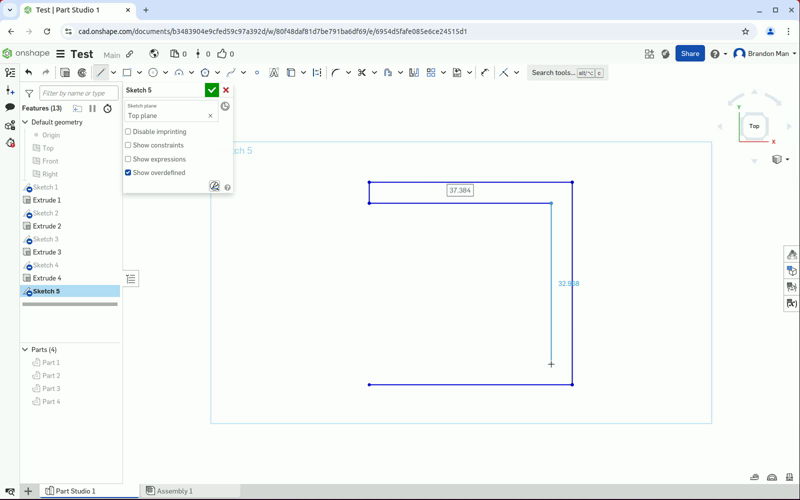
key_down(shift)
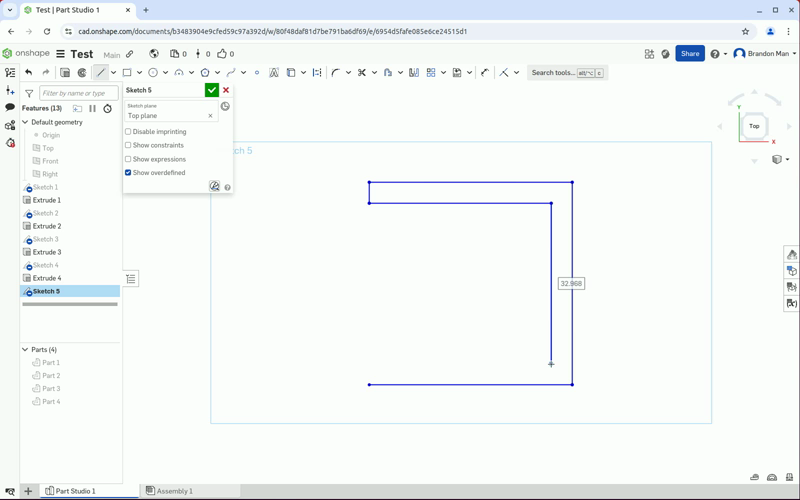
mouse_move(369, 363)
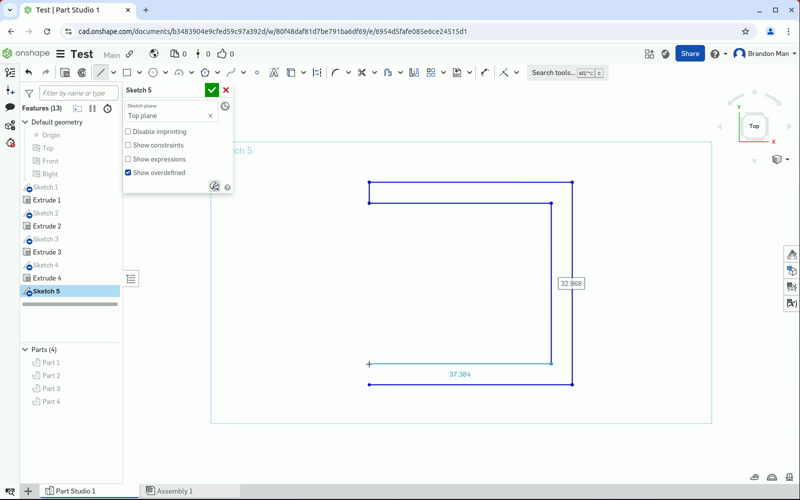
click(369, 363)
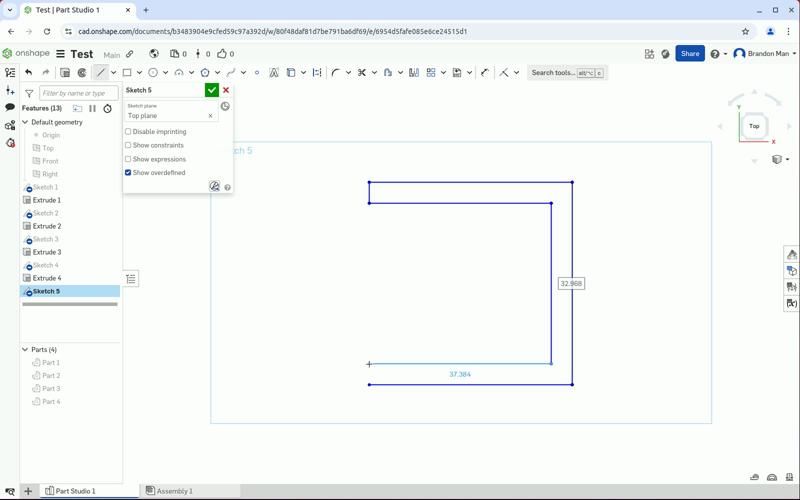
key_up(shift)
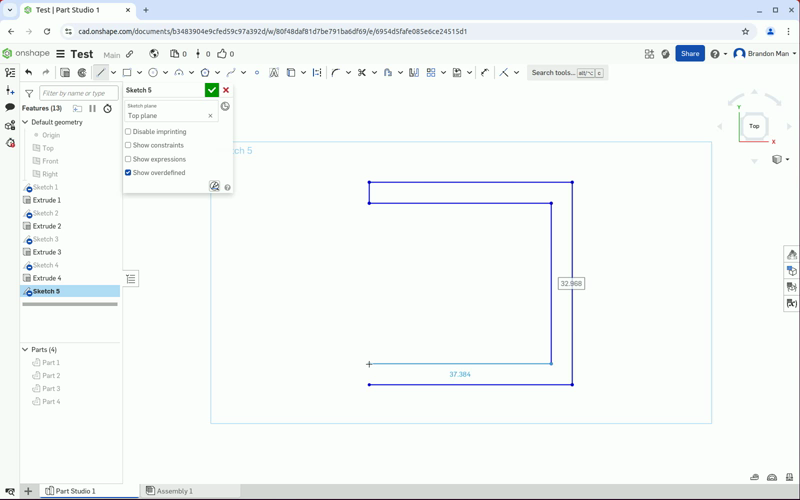
mouse_move(399, 363)
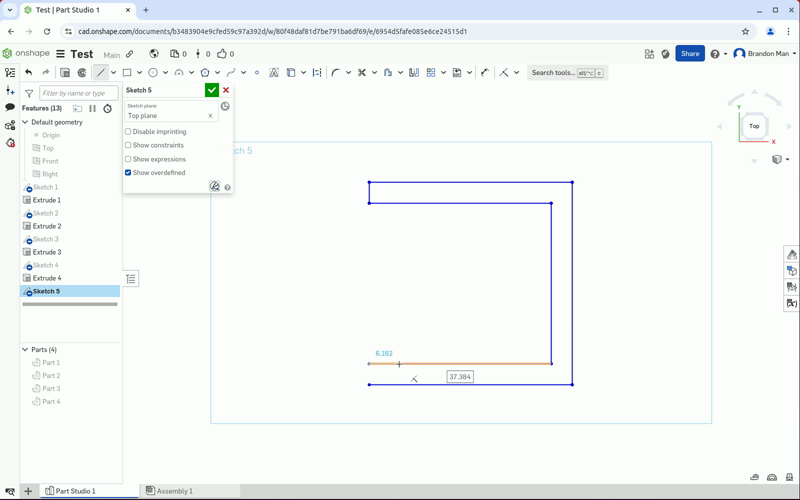
key_down(shift)
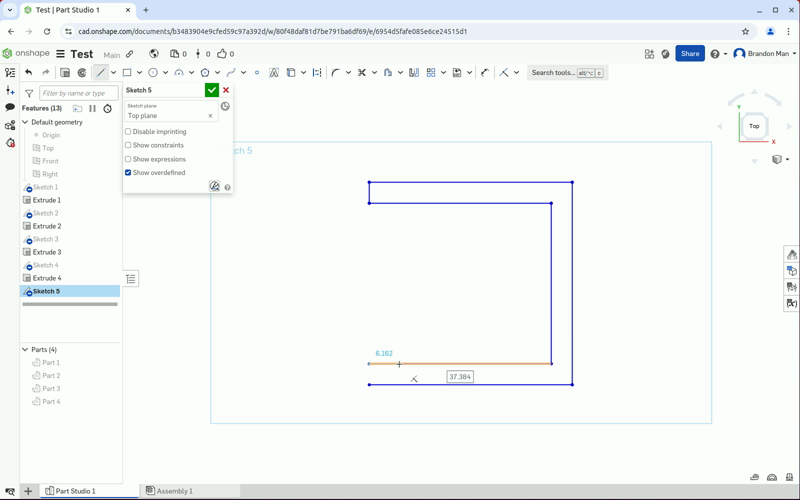
mouse_move(369, 384)
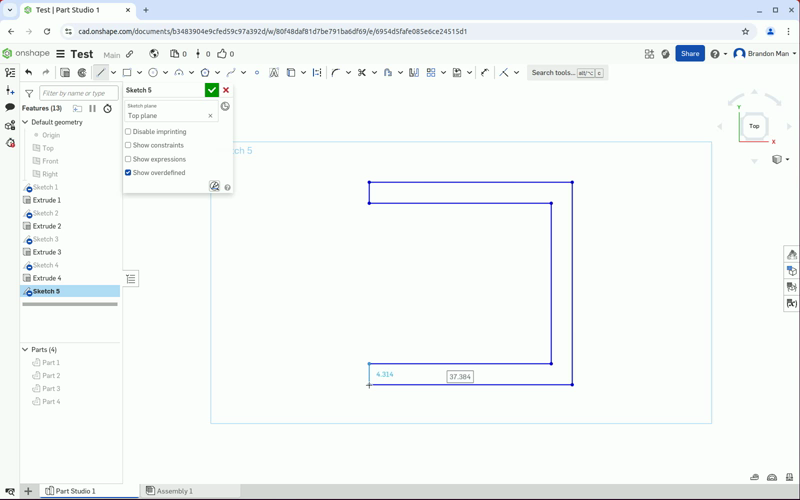
key_up(shift)
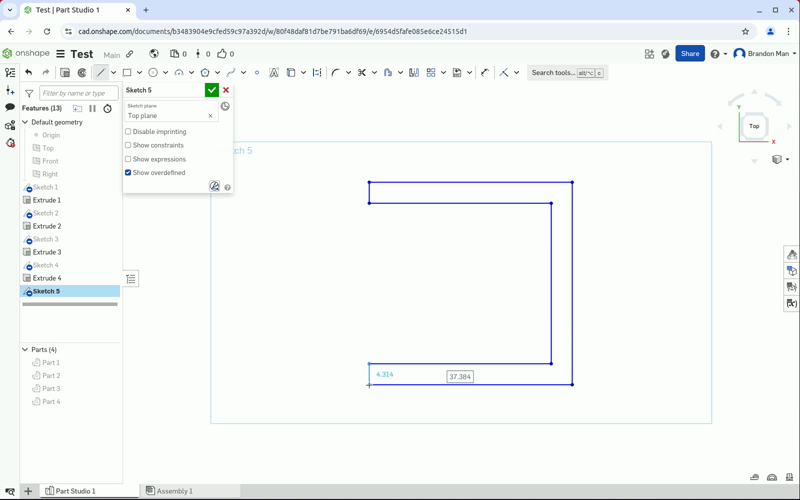
click(369, 384)
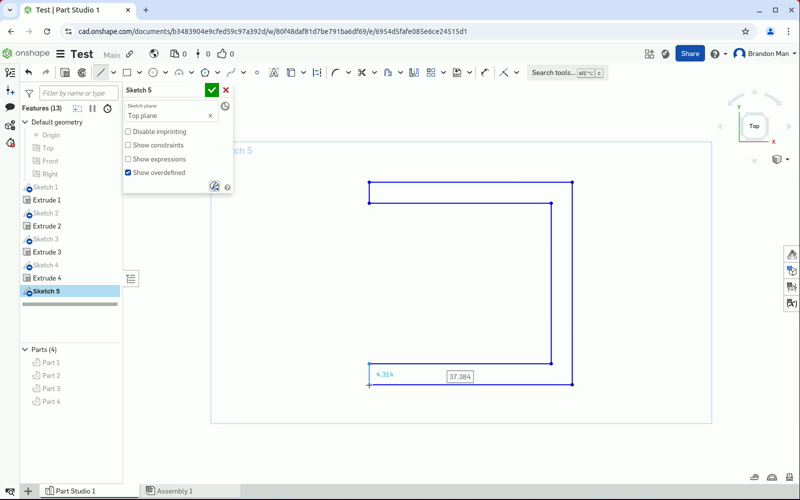
key(esc)
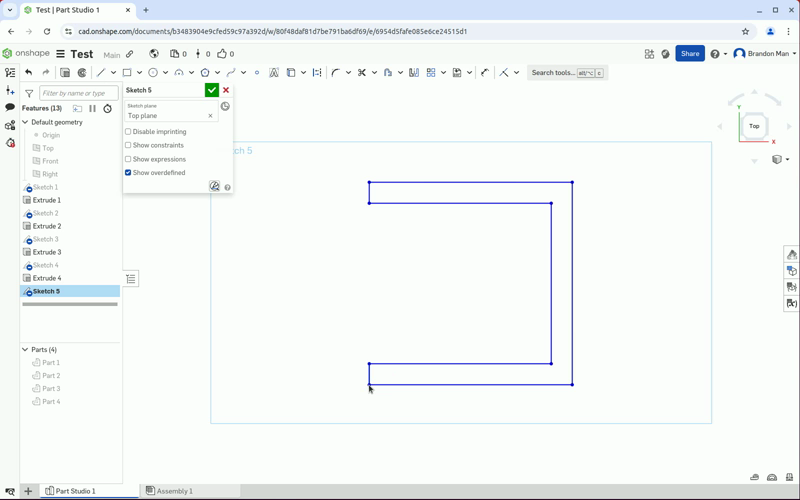
mouse_move(460, 372)
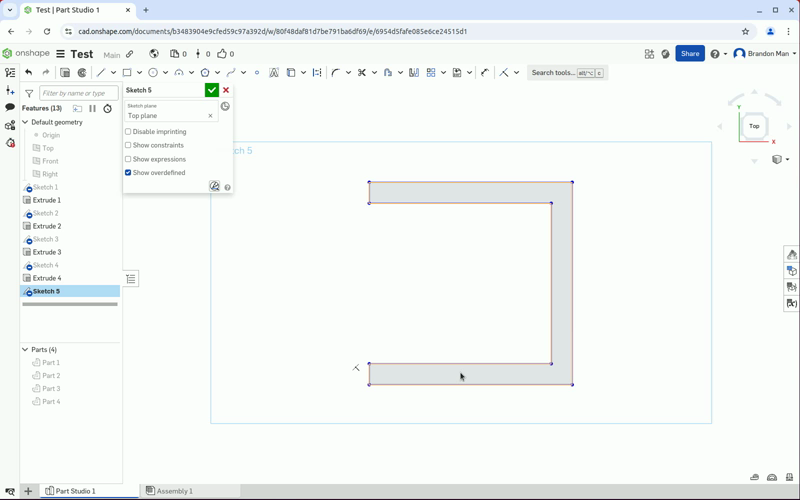
click(460, 372)
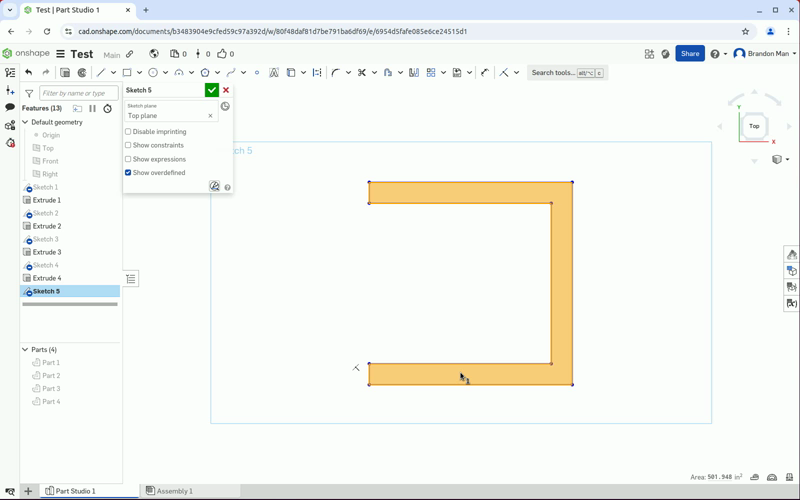
mouse_move(73, 352)
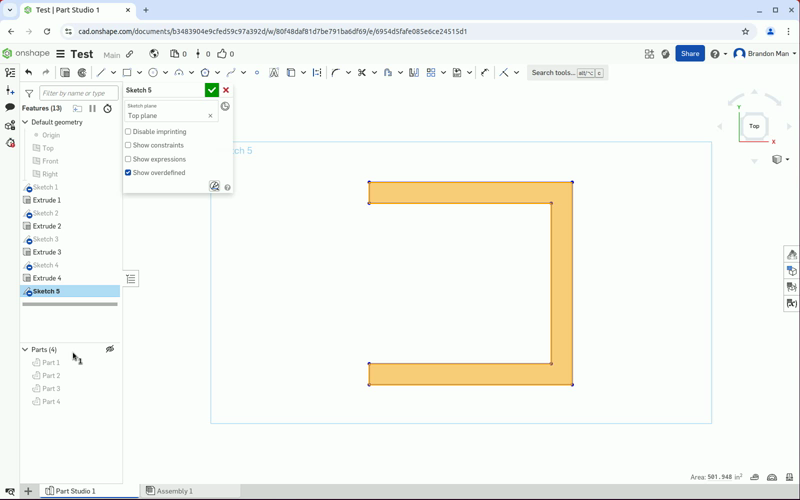
key(shift+y)
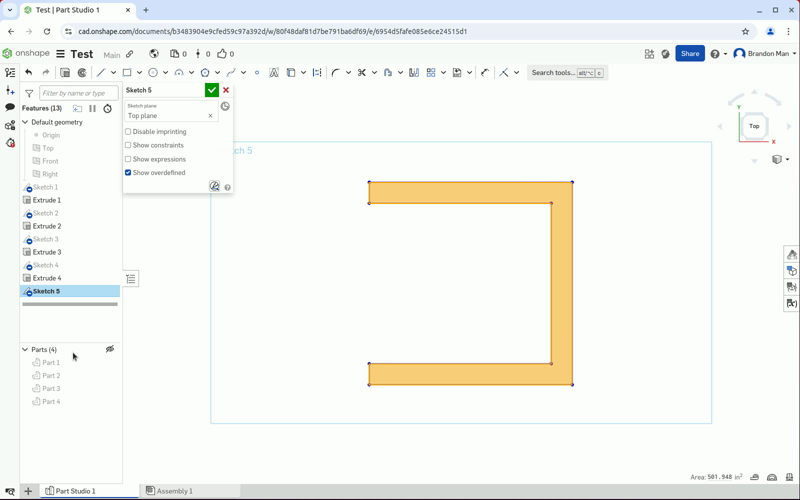
key(shift+e)
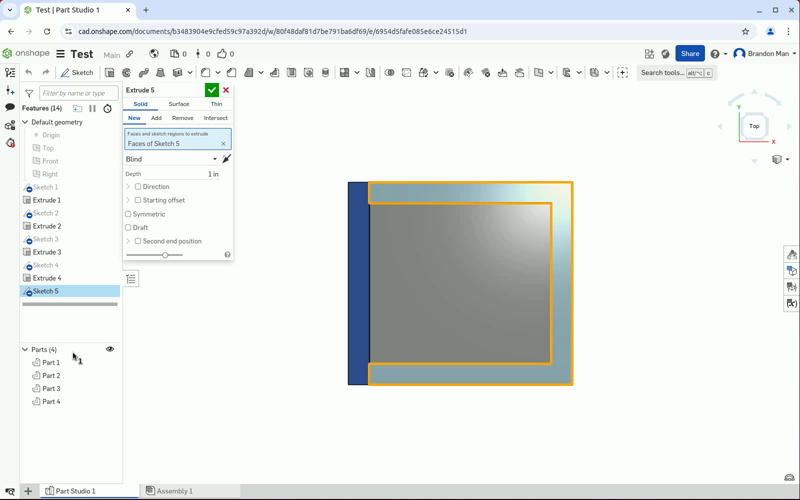
mouse_move(143, 106)
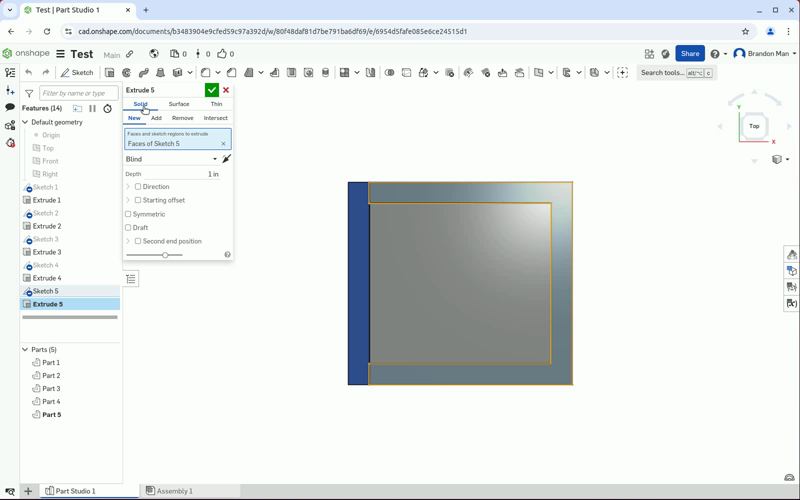
click(143, 106)
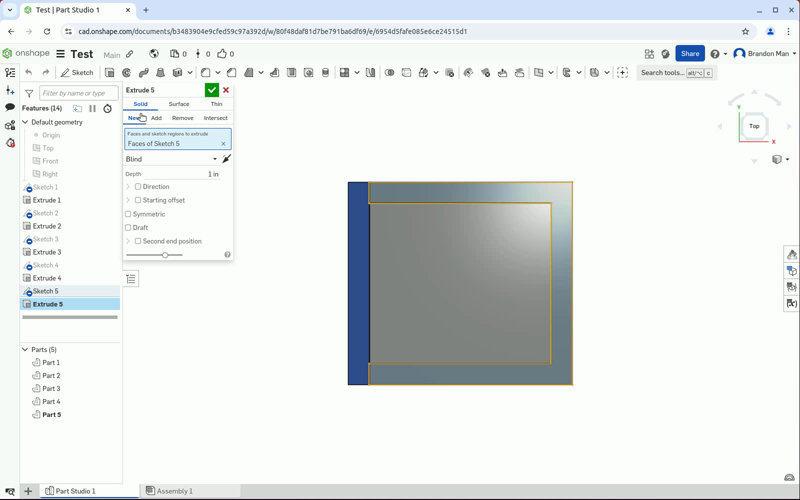
mouse_move(137, 120)
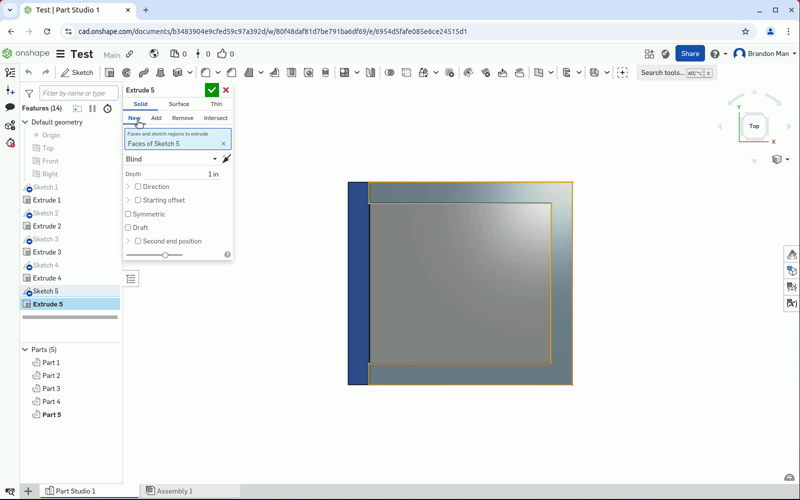
click(137, 120)
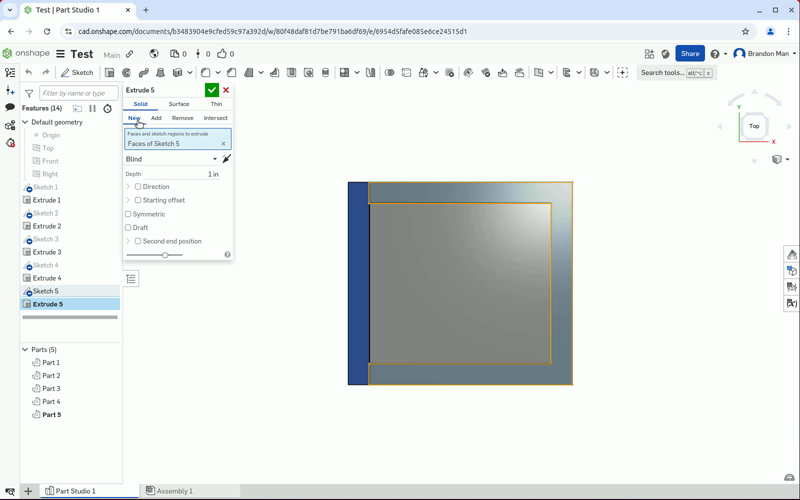
key(tab, 4)
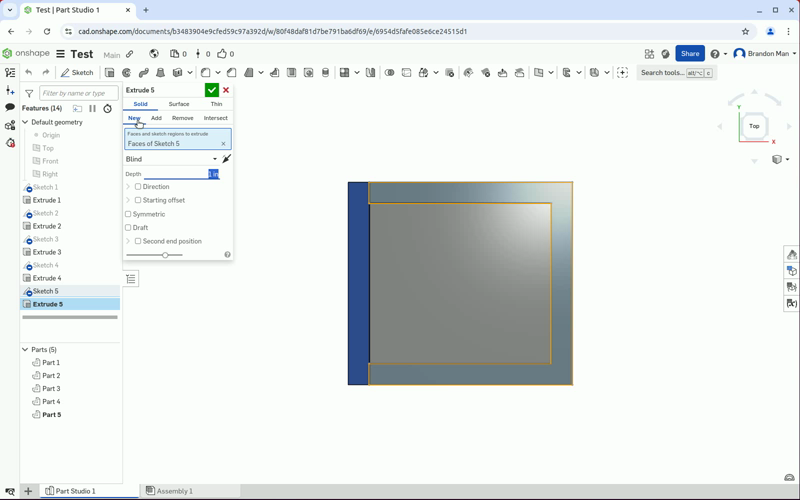
text(-6.499)
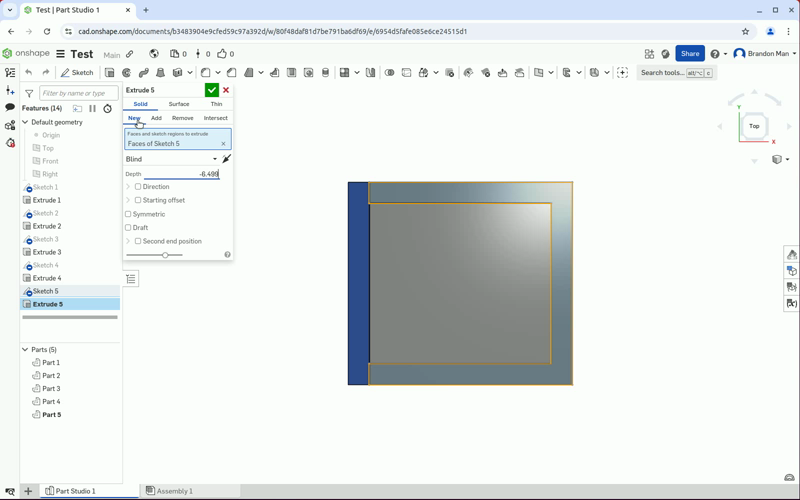
key(enter)
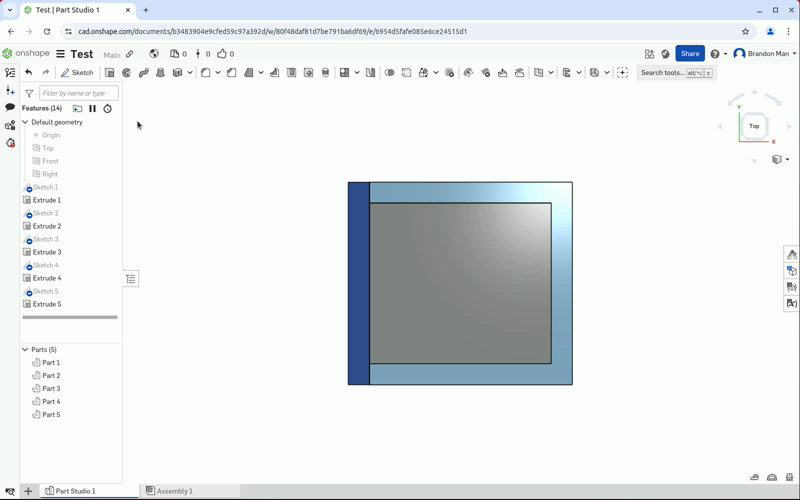
key(shift+h)
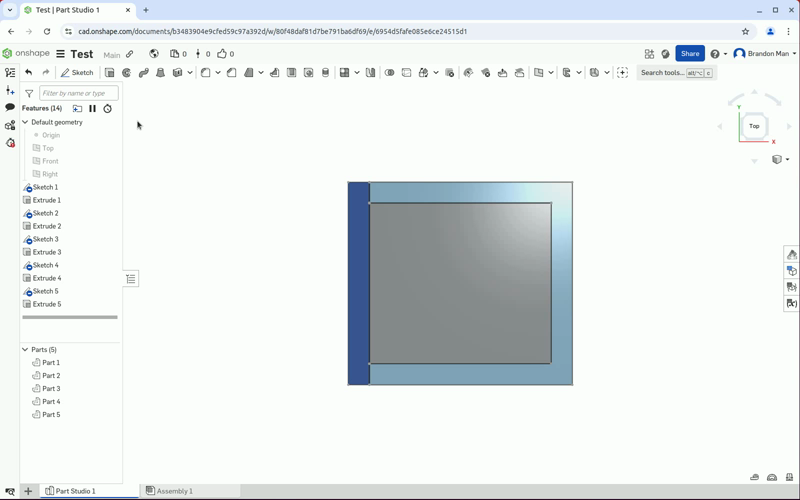
key(shift+h)
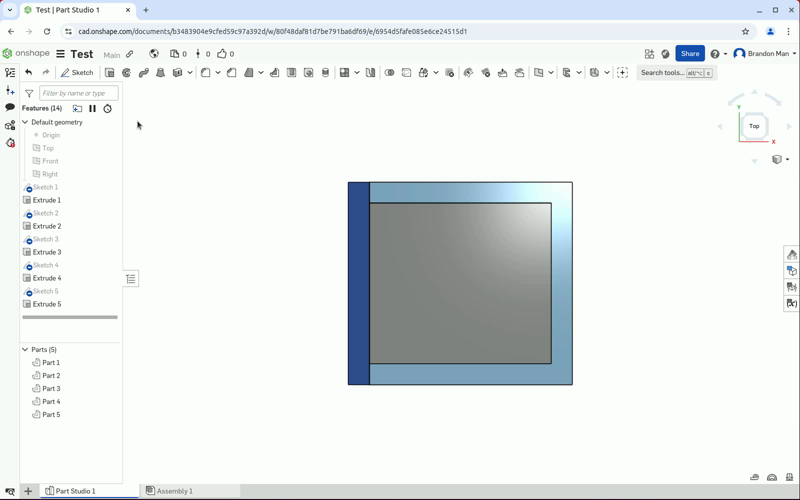
mouse_move(73, 189)
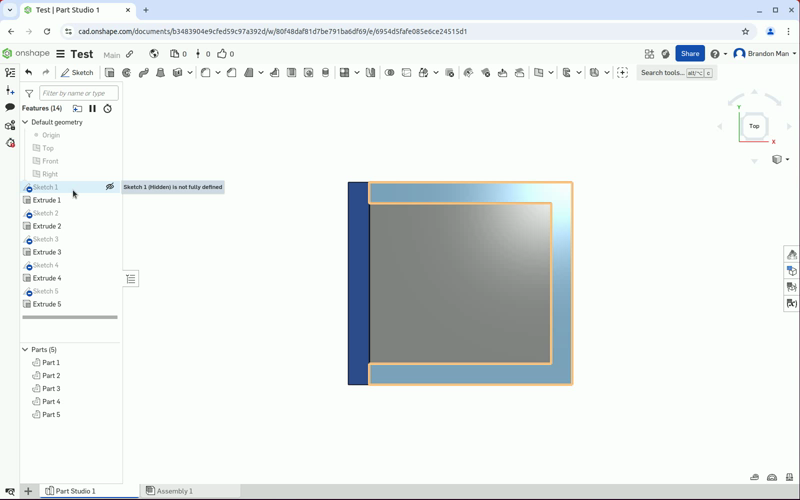
click(73, 189)
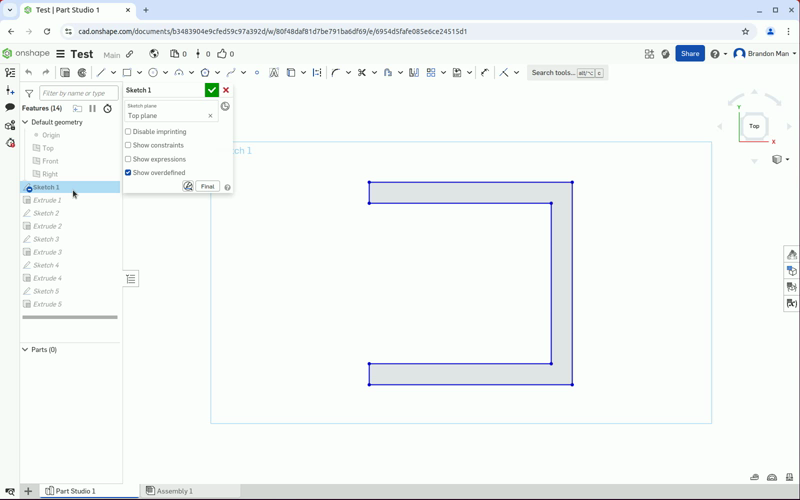
mouse_move(229, 92)
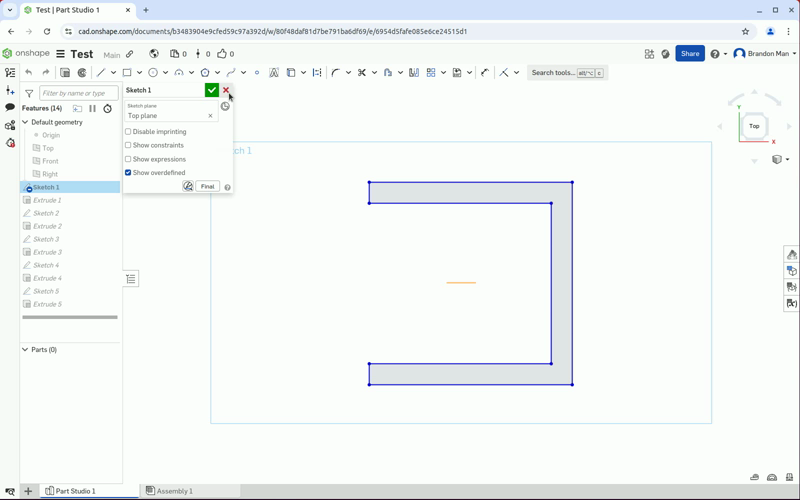
click(229, 92)
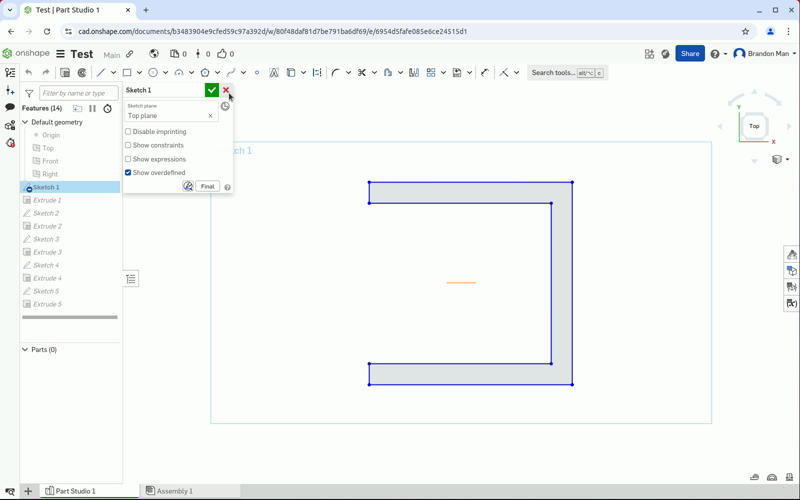
key(shift+s)
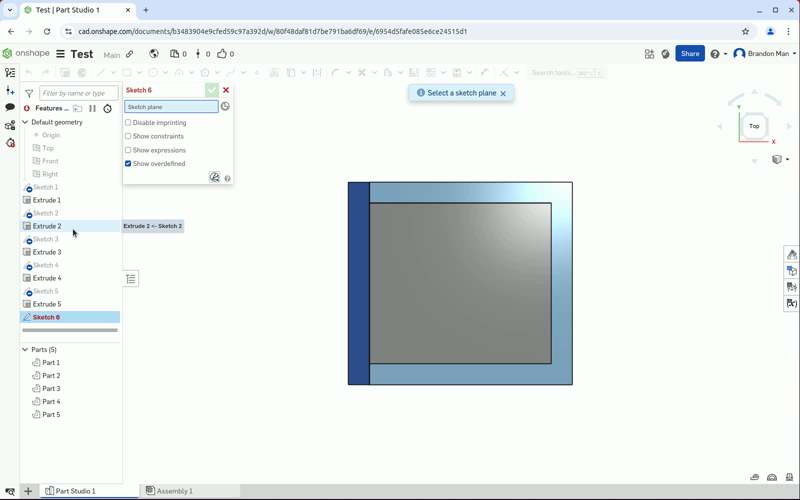
scroll(3)
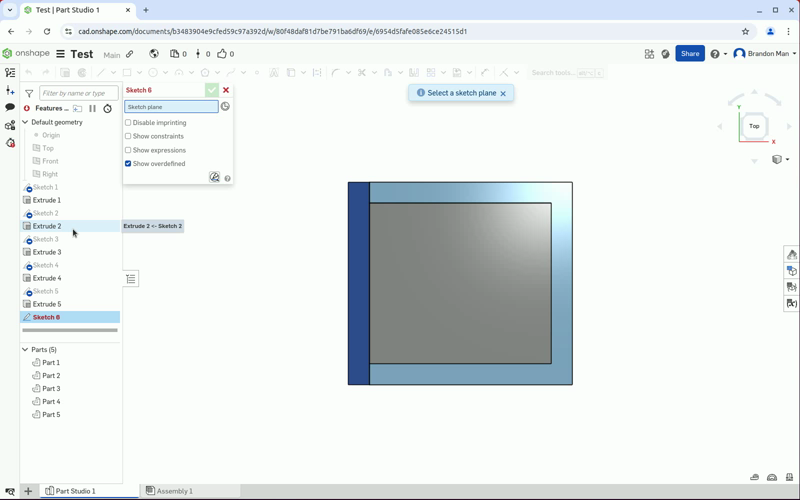
mouse_move(73, 150)
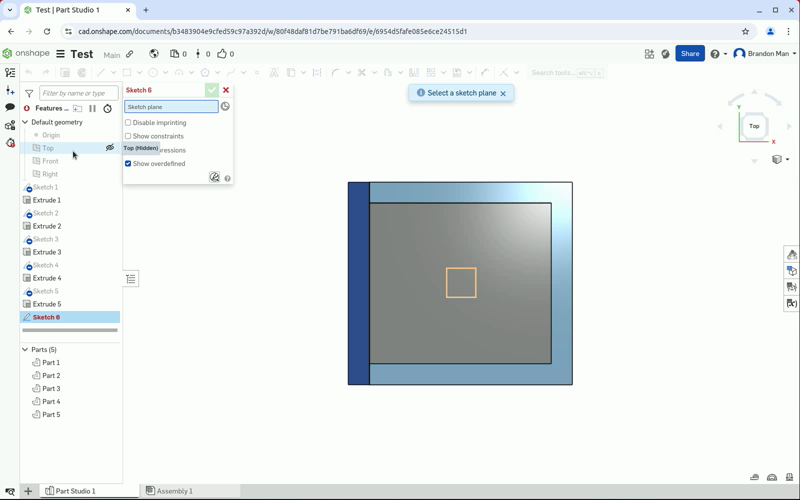
click(73, 150)
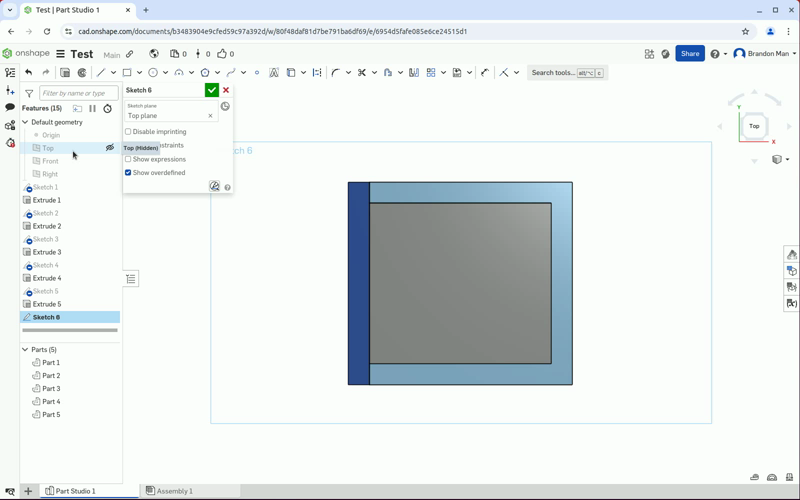
mouse_move(73, 352)
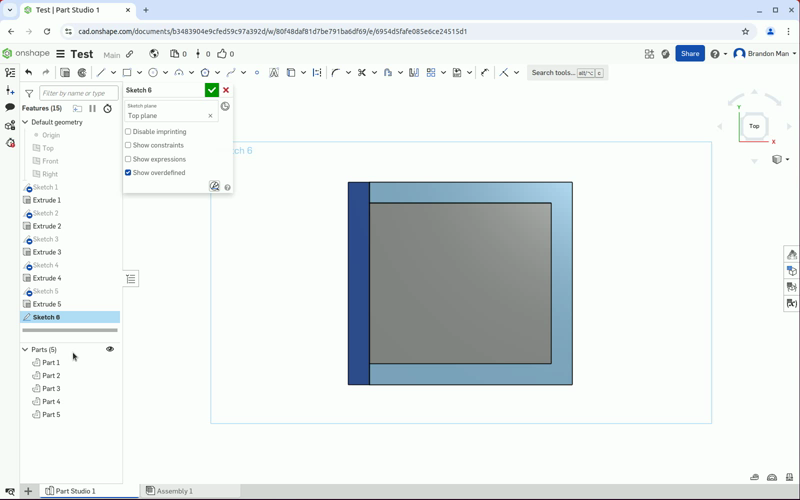
key(y)
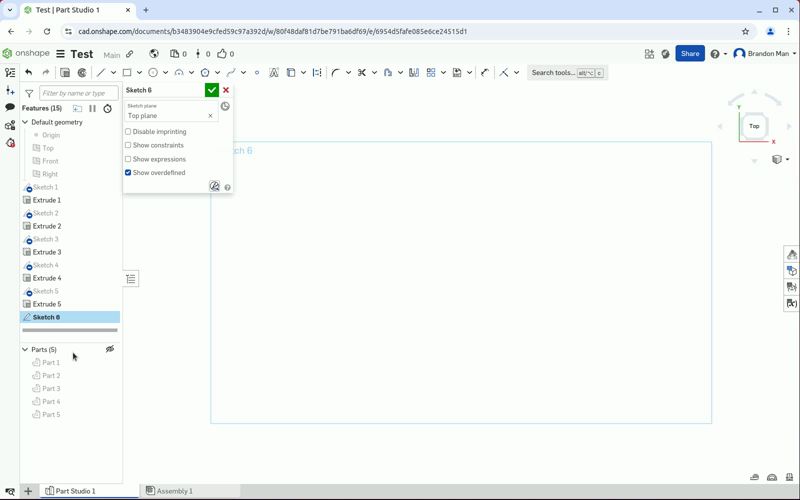
key(l)
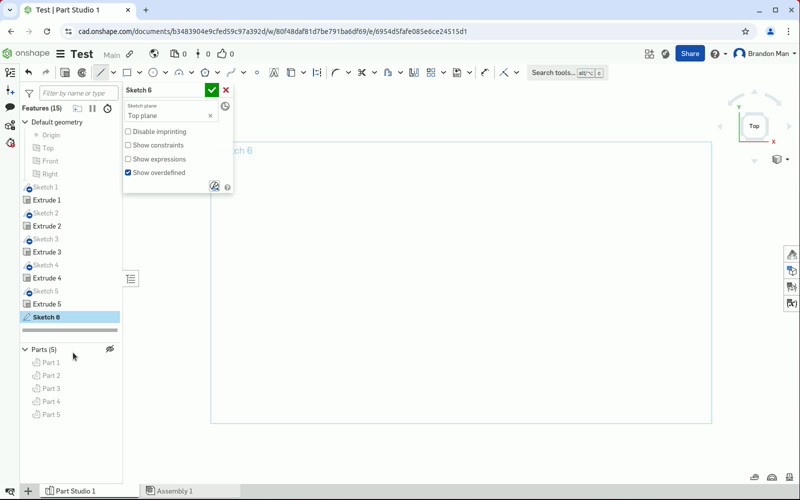
key_down(shift)
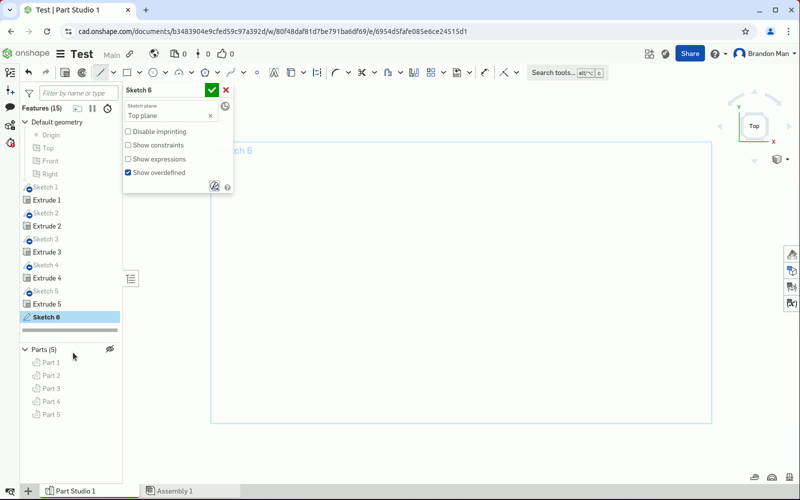
mouse_move(369, 384)
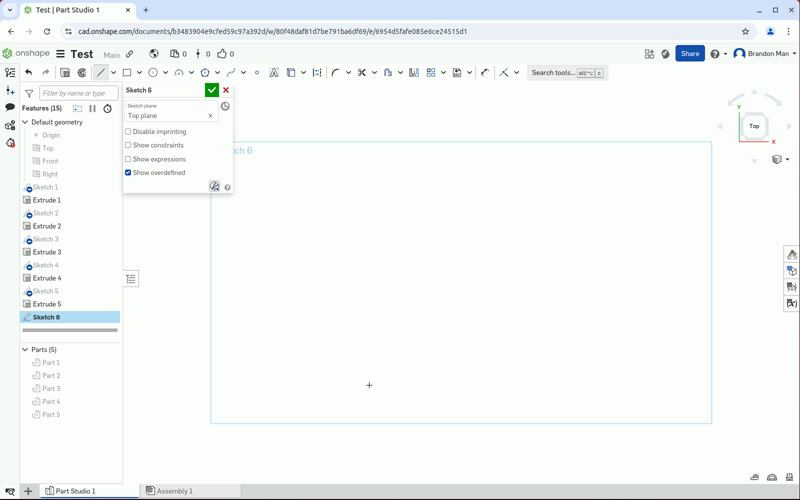
click(369, 384)
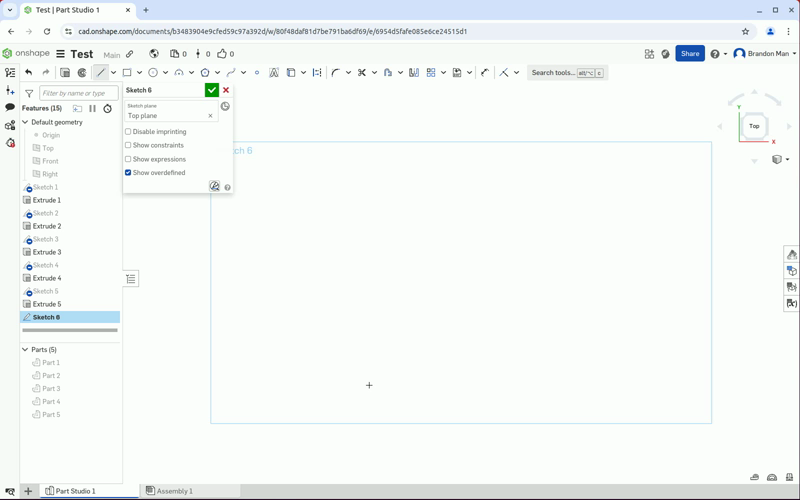
key_up(shift)
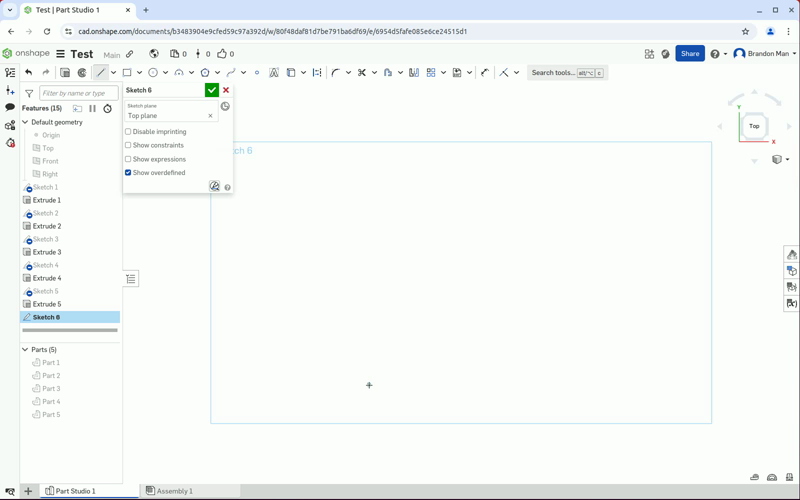
key_down(shift)
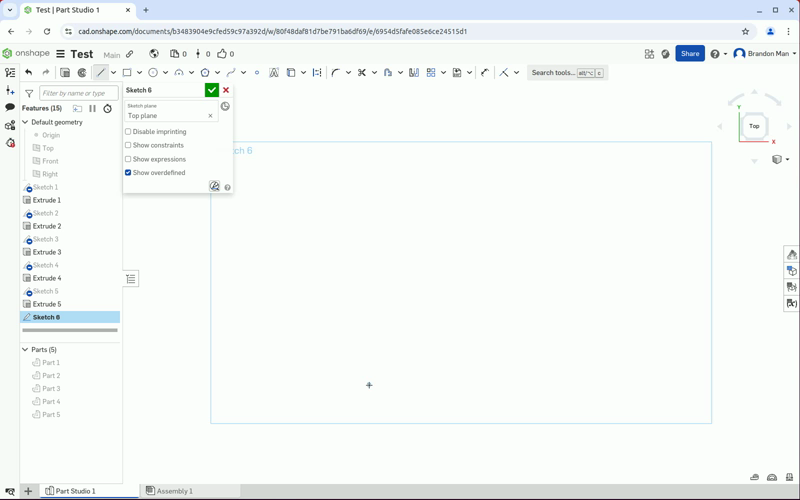
mouse_move(572, 384)
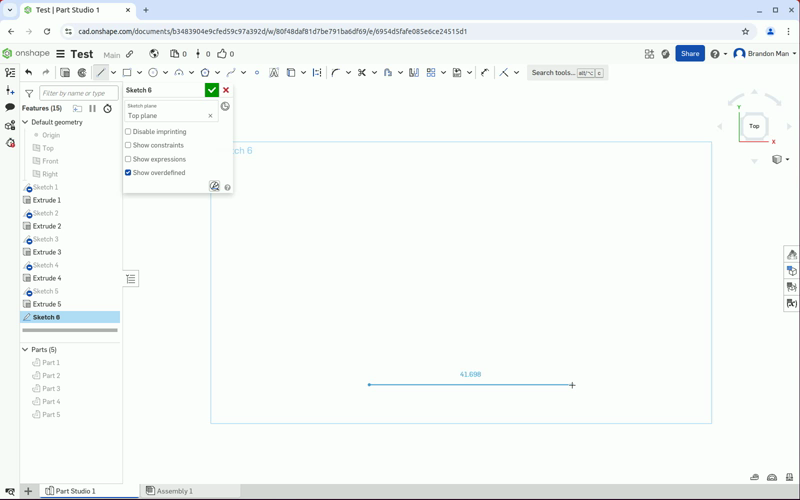
click(572, 384)
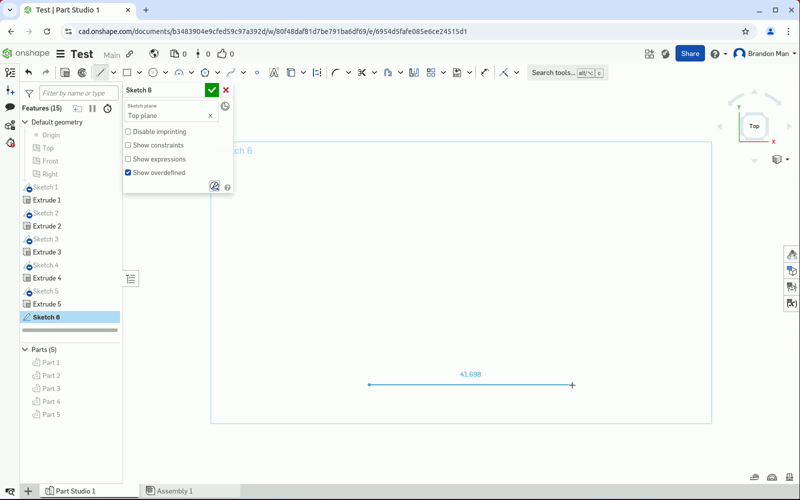
key_up(shift)
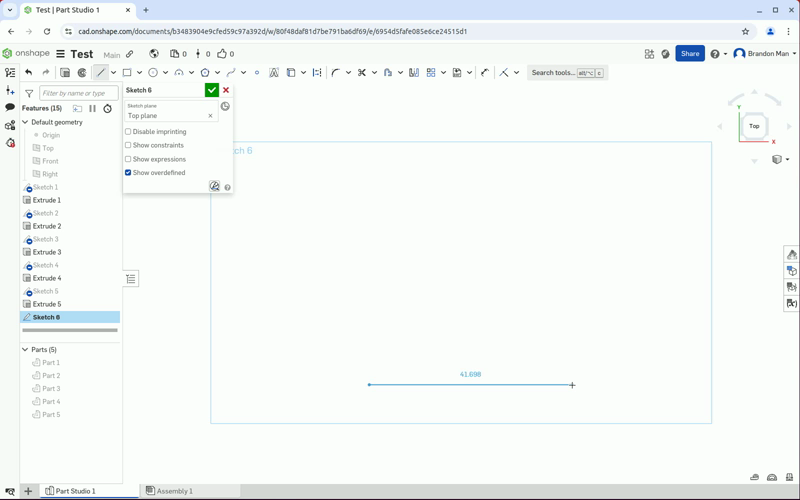
key_down(shift)
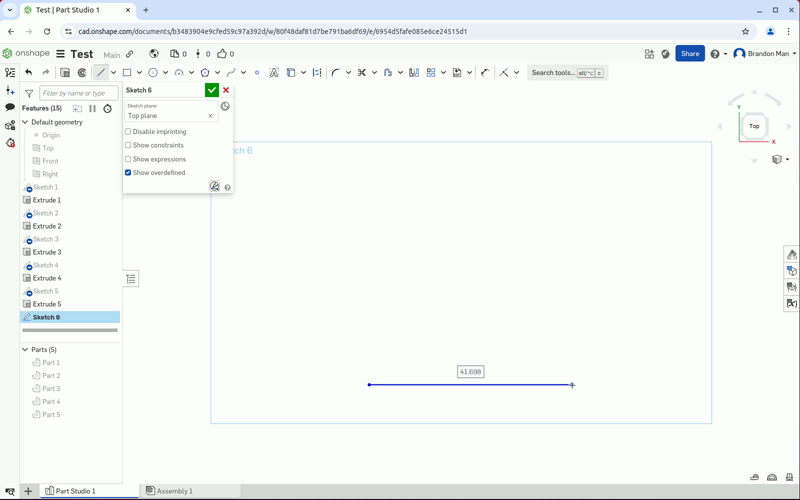
mouse_move(572, 182)
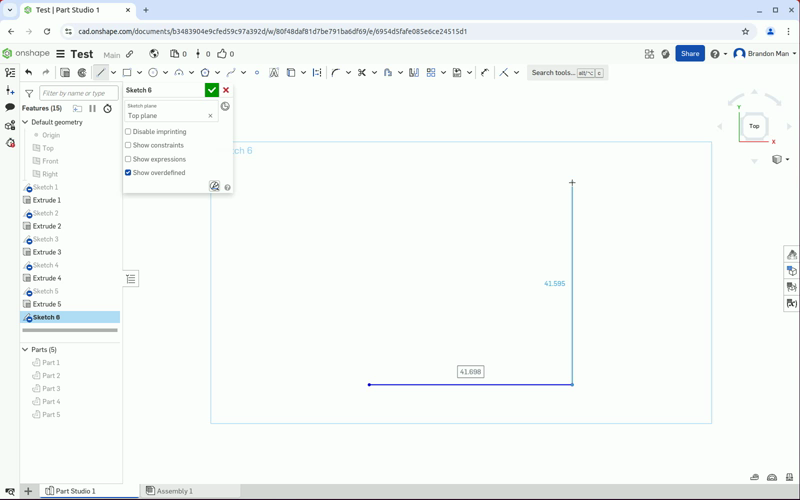
click(572, 182)
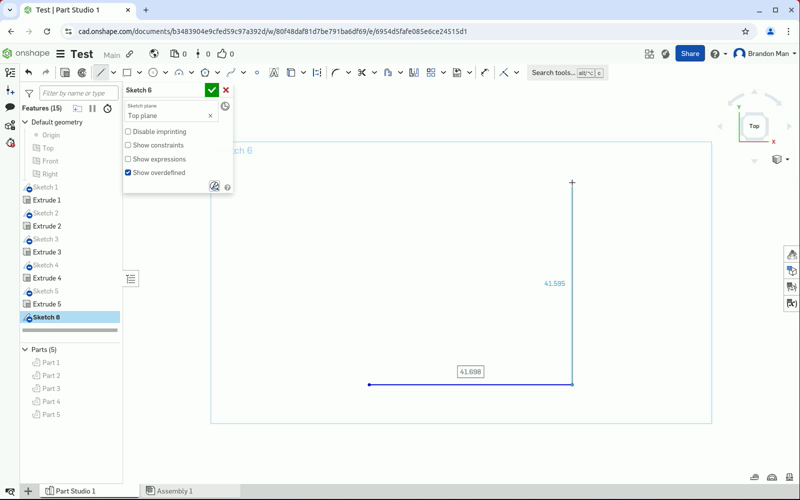
key_up(shift)
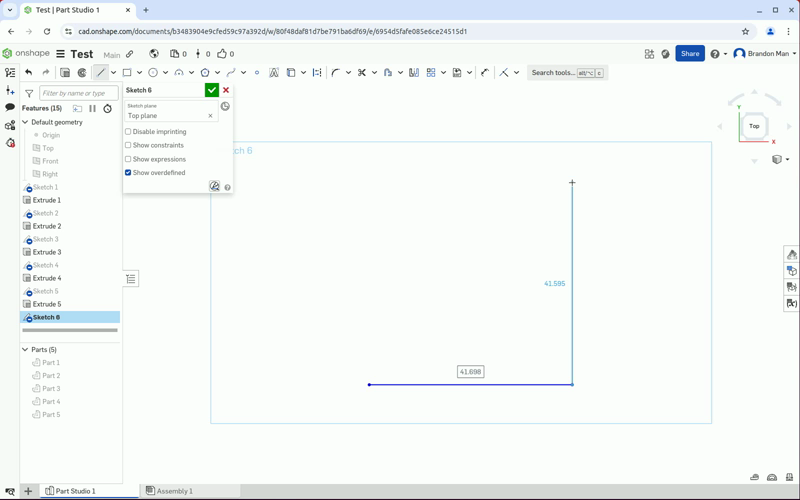
key_down(shift)
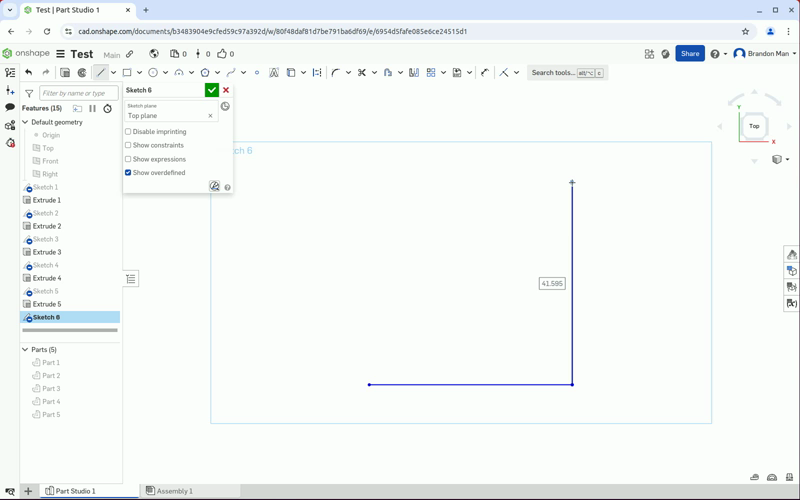
mouse_move(369, 182)
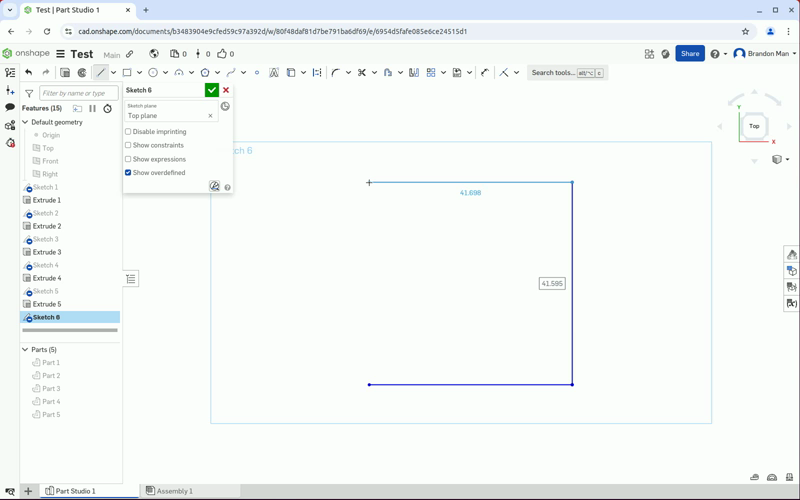
click(369, 182)
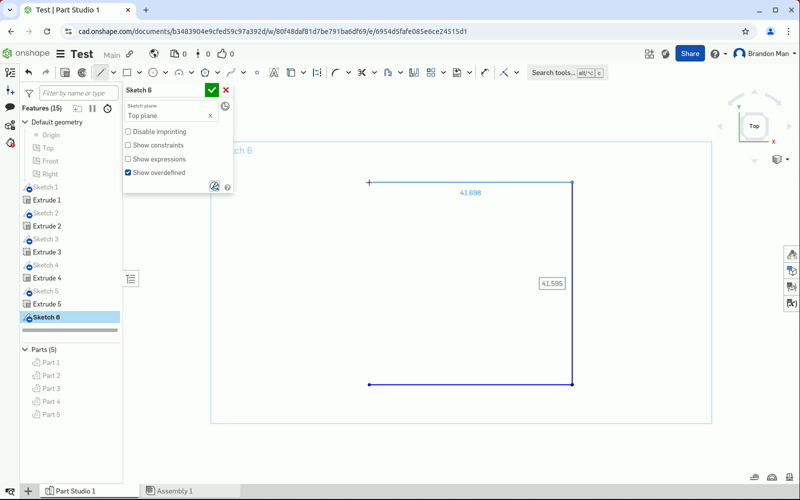
key_up(shift)
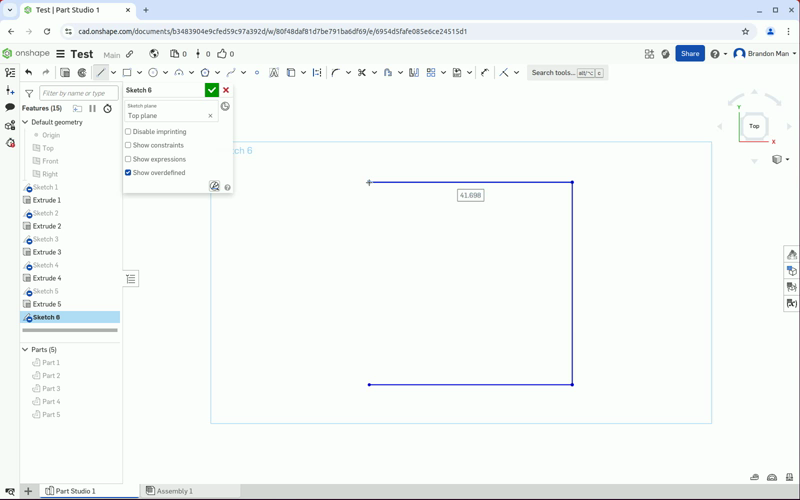
key_down(shift)
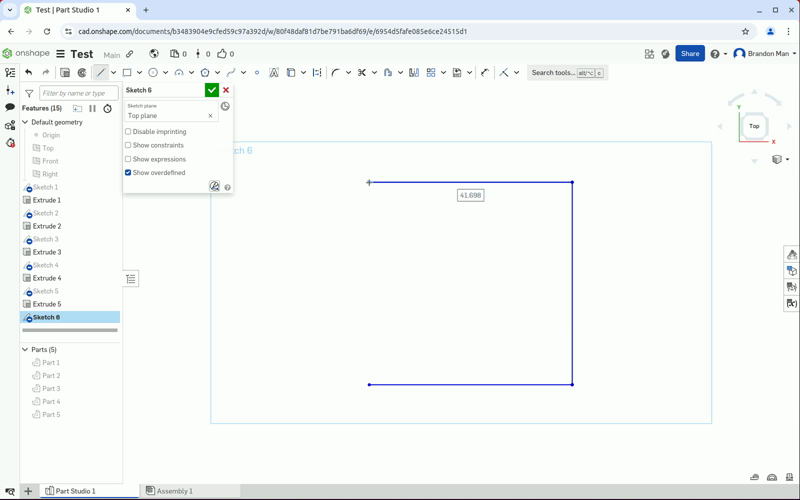
mouse_move(399, 182)
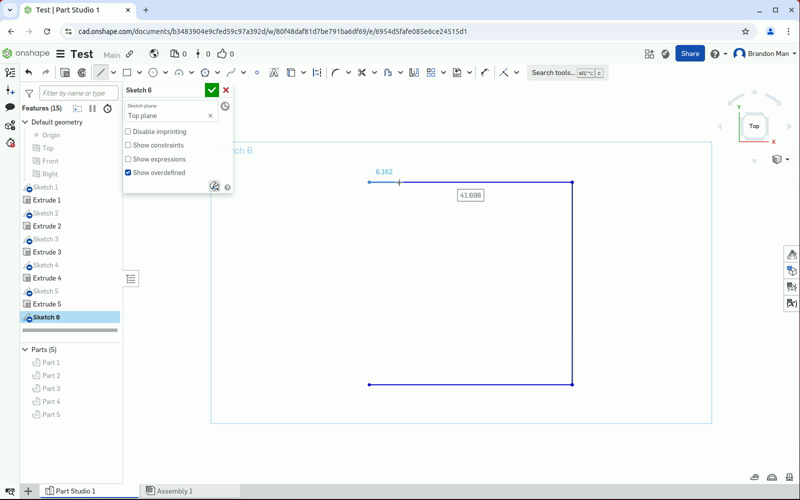
mouse_move(369, 203)
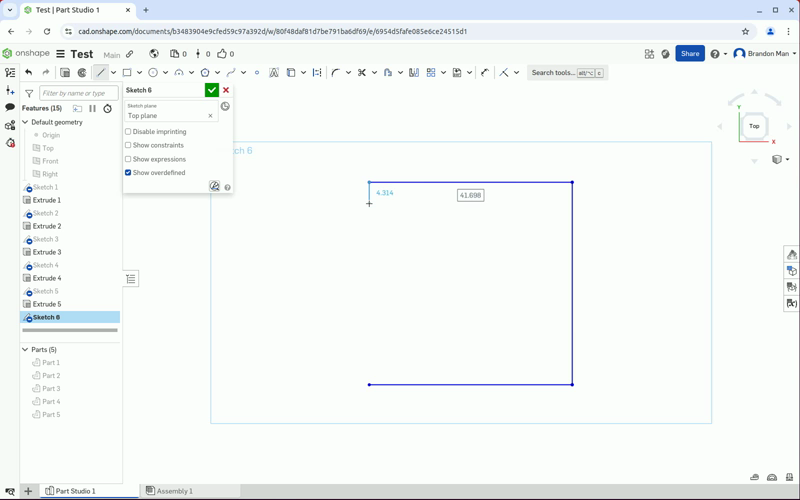
click(369, 203)
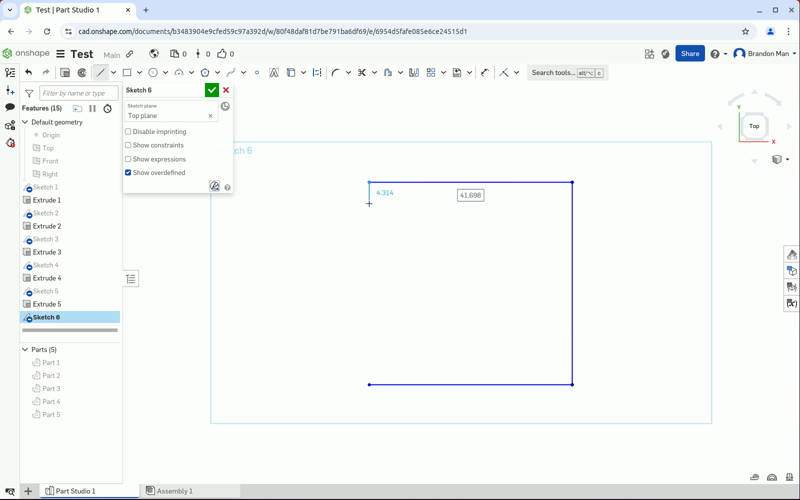
key_up(shift)
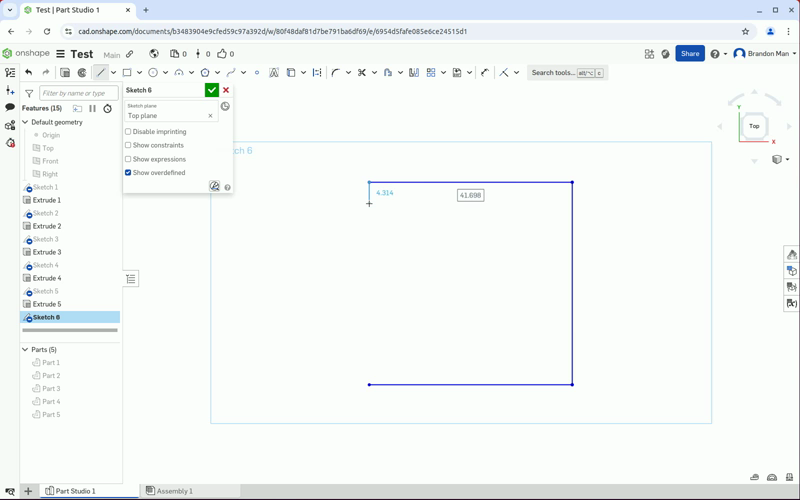
key_down(shift)
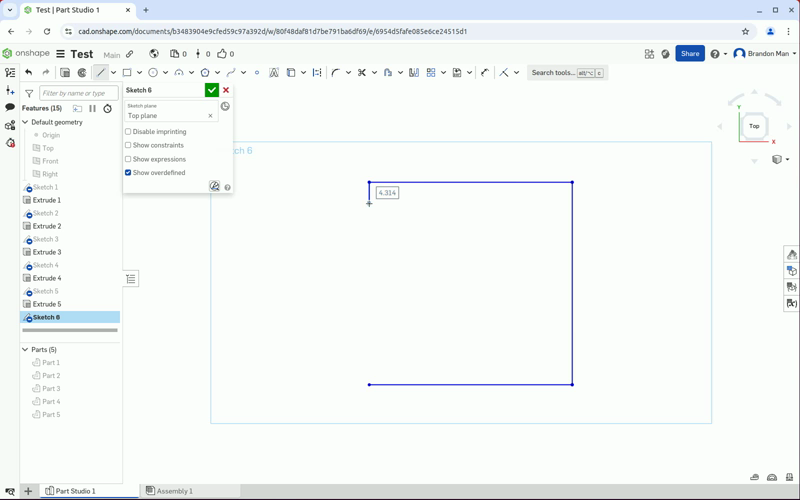
mouse_move(551, 203)
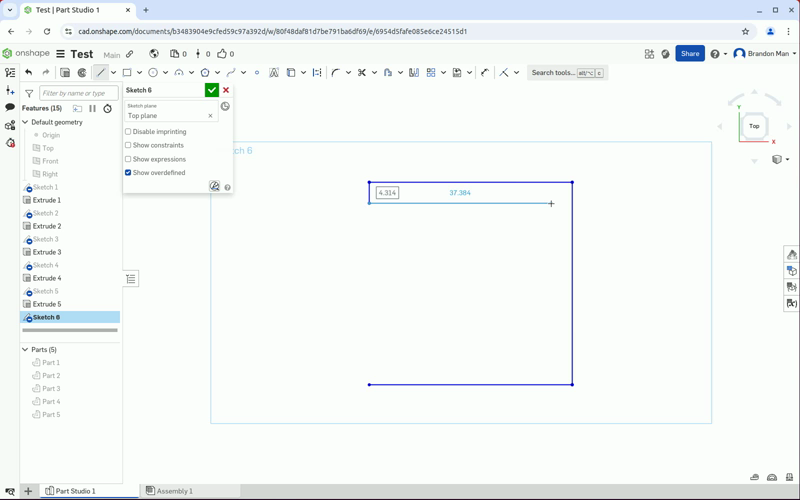
click(551, 203)
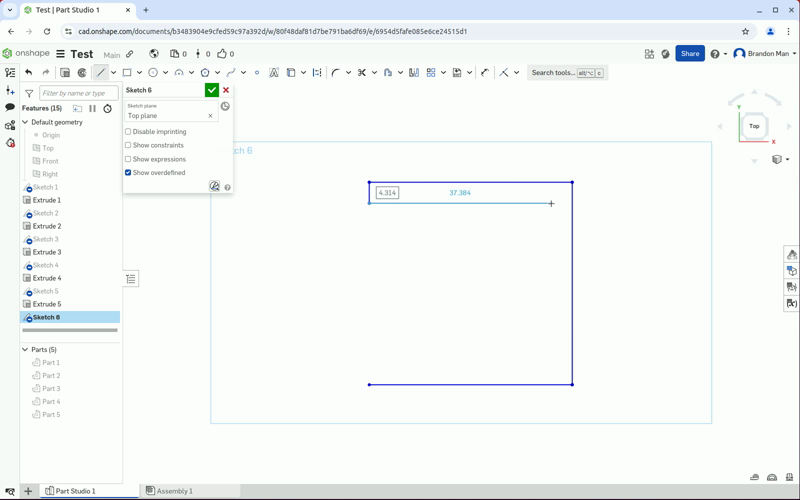
key_up(shift)
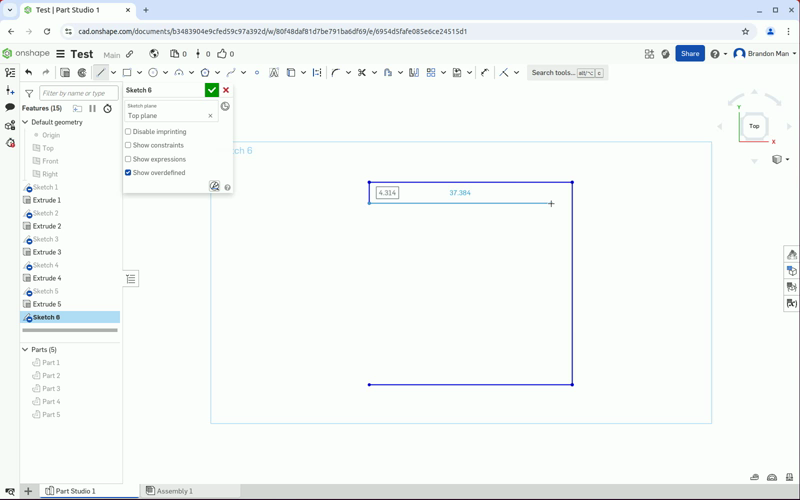
key_down(shift)
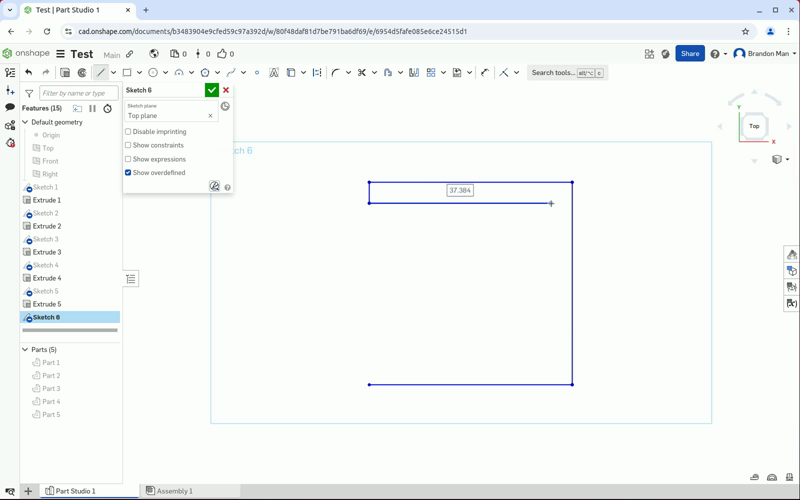
mouse_move(551, 363)
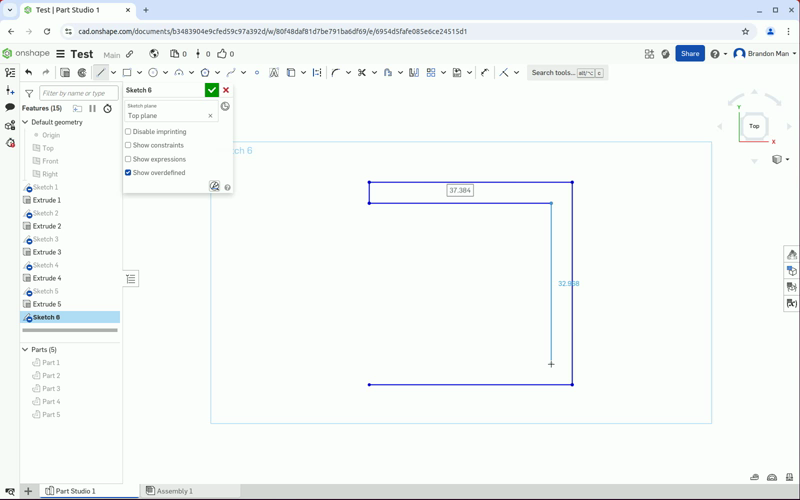
click(551, 363)
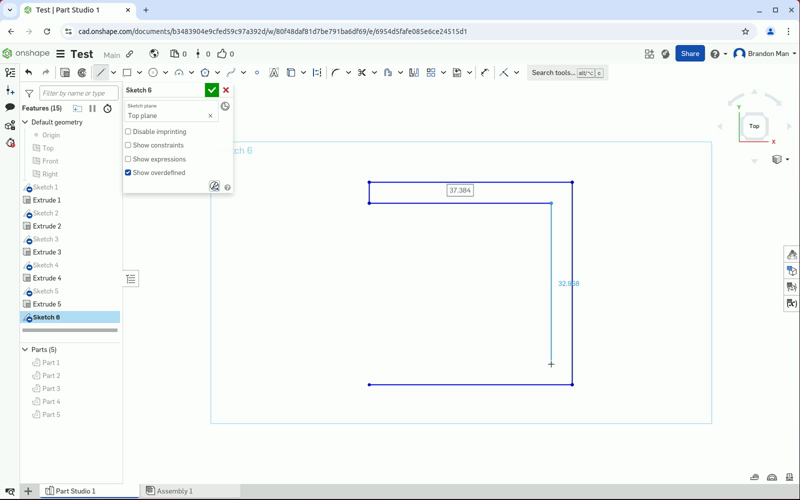
key_up(shift)
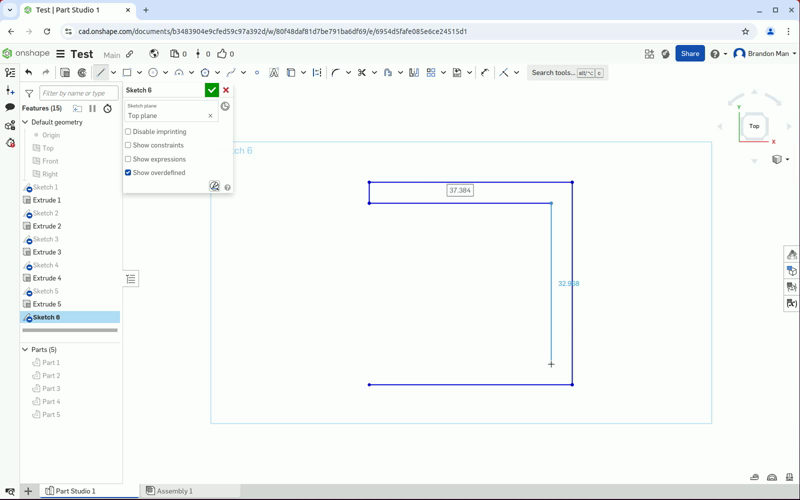
key_down(shift)
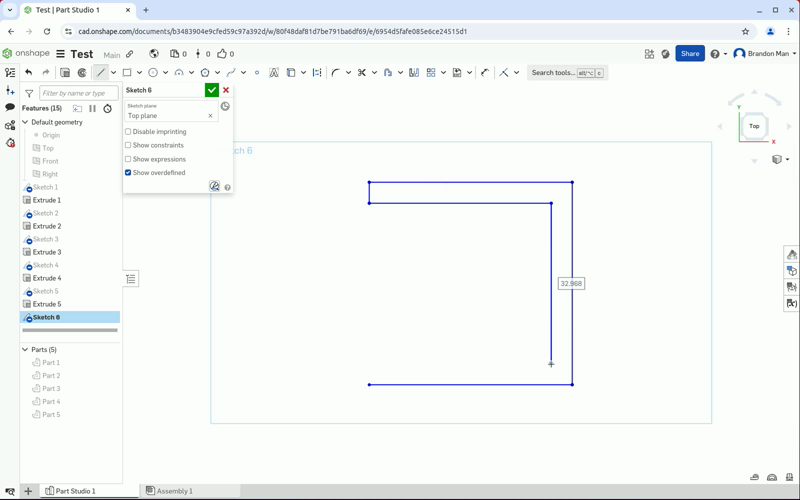
mouse_move(369, 363)
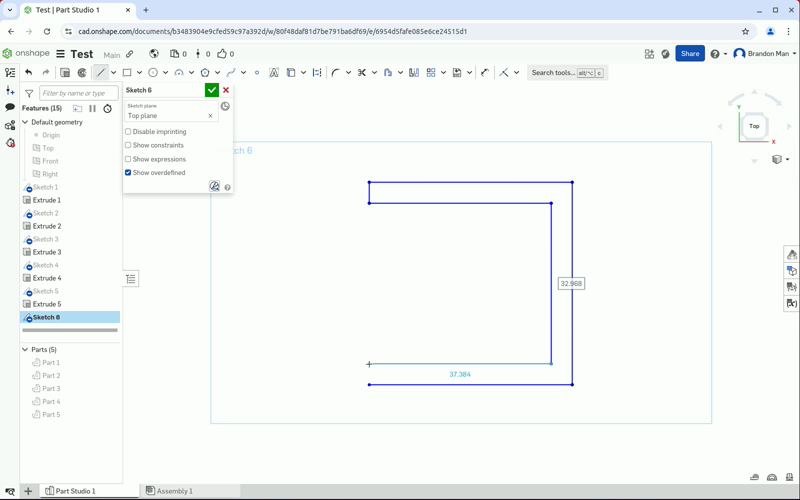
click(369, 363)
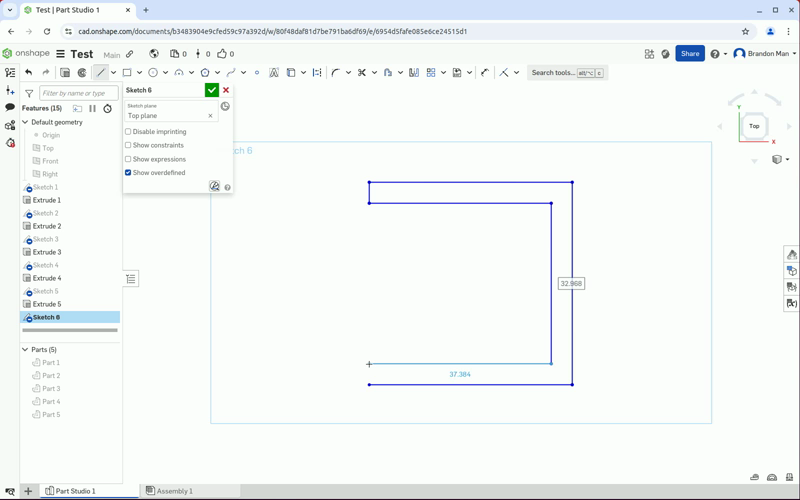
key_up(shift)
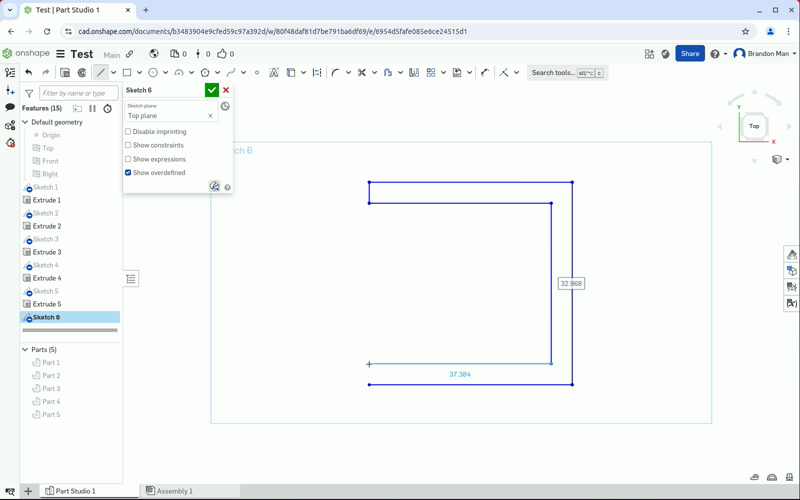
mouse_move(399, 363)
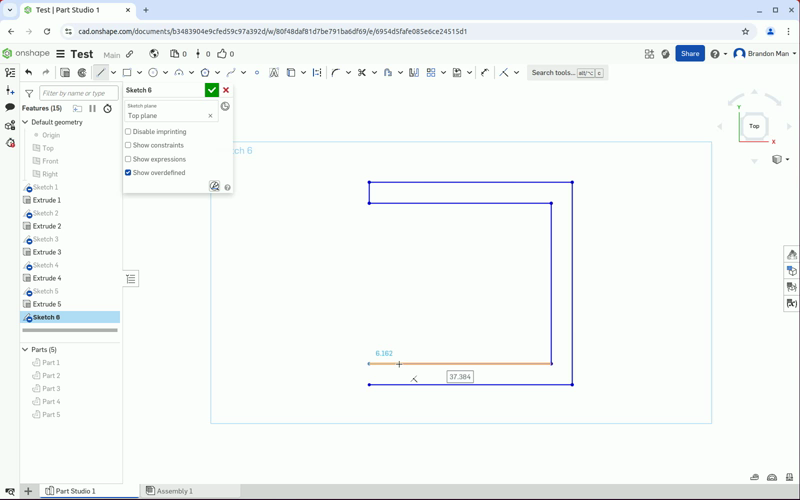
key_down(shift)
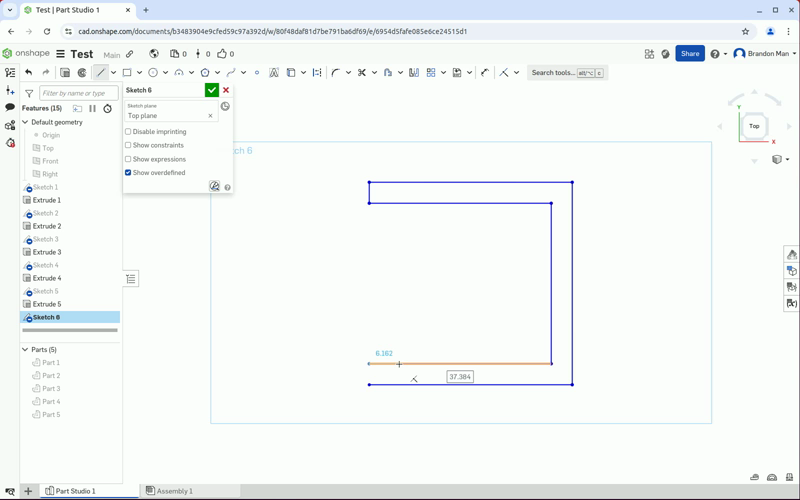
mouse_move(369, 384)
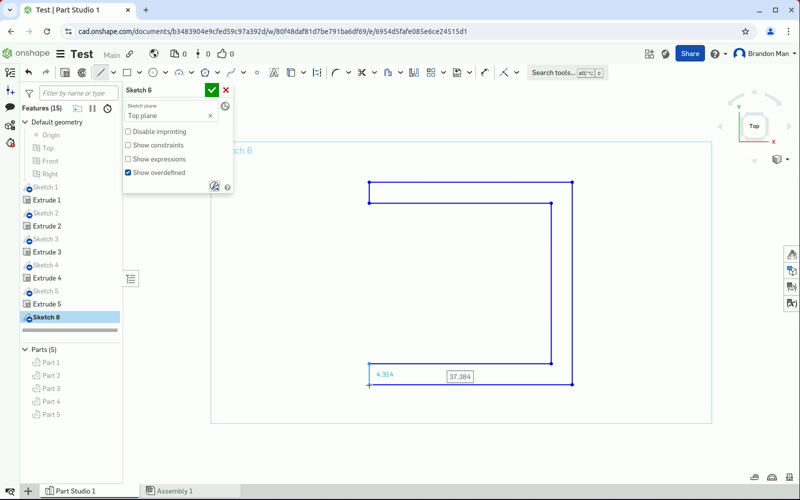
key_up(shift)
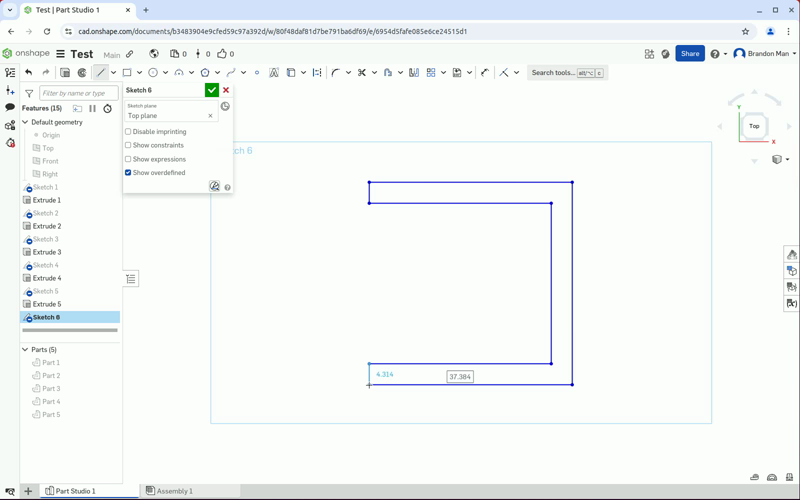
click(369, 384)
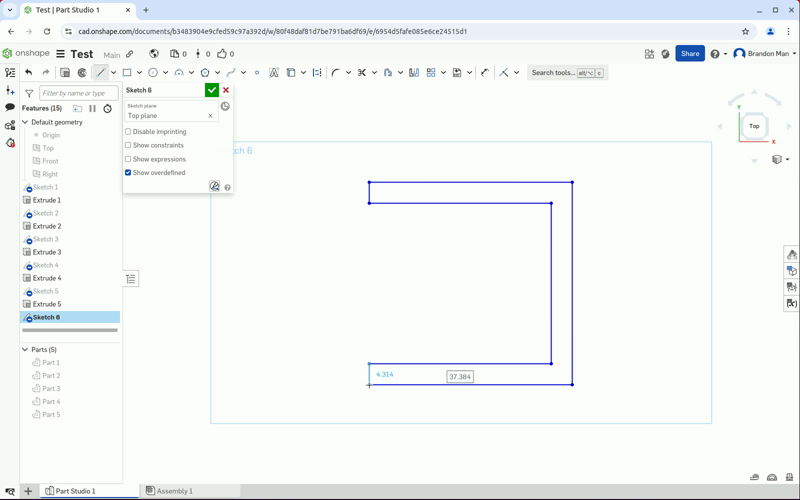
key(esc)
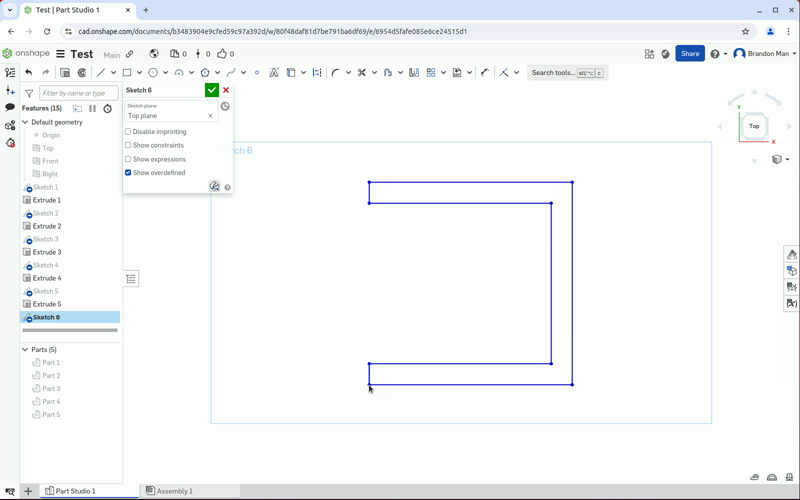
mouse_move(395, 194)
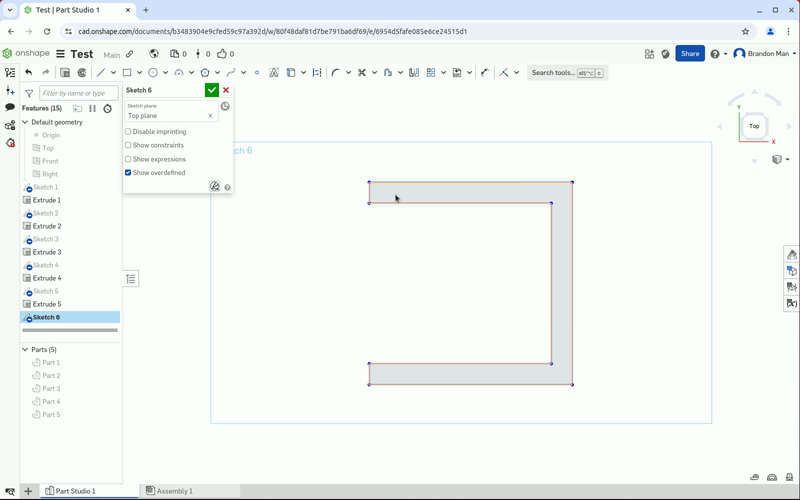
click(395, 194)
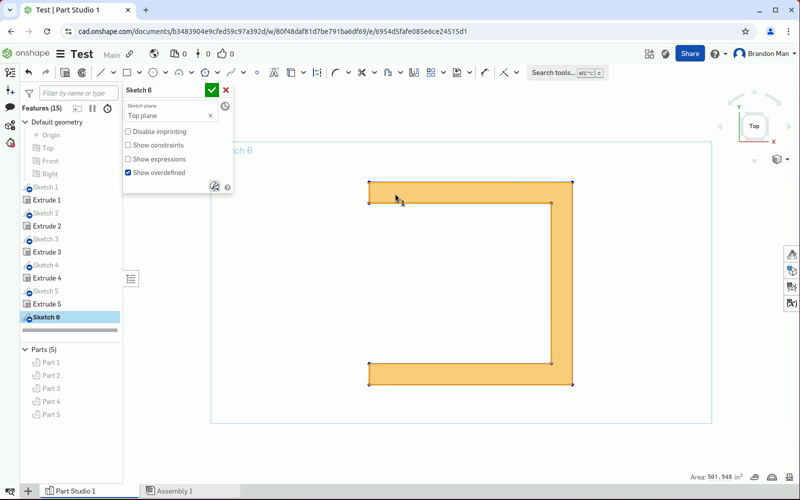
mouse_move(73, 352)
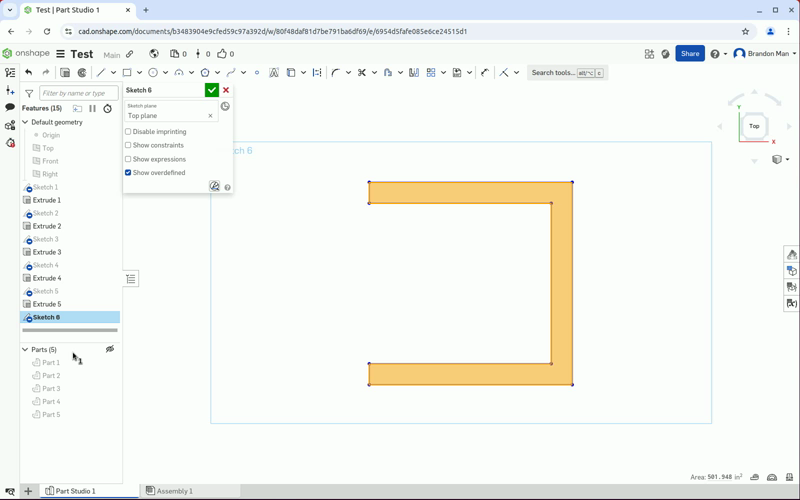
key(shift+y)
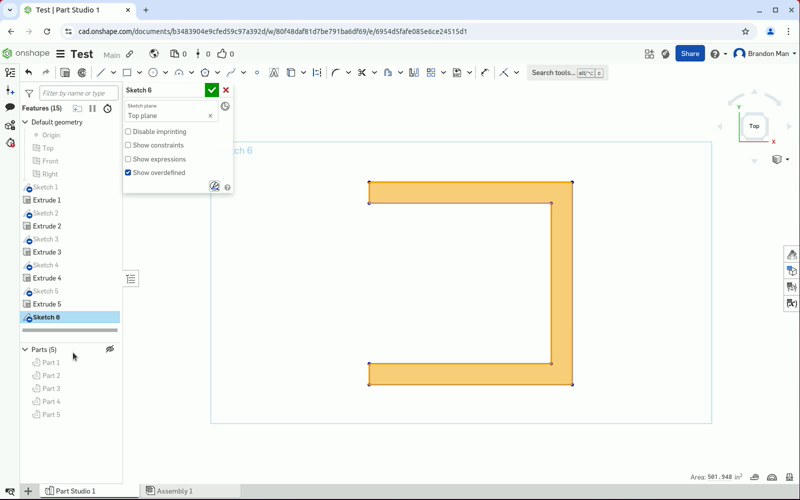
key(shift+e)
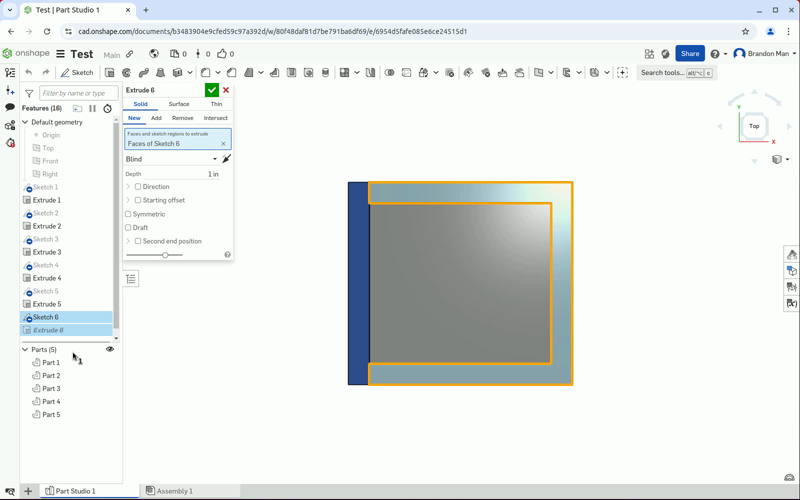
mouse_move(143, 106)
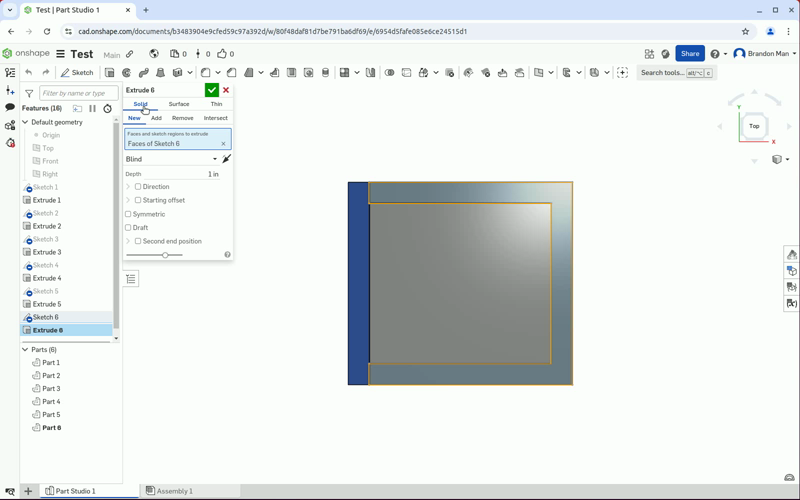
click(143, 106)
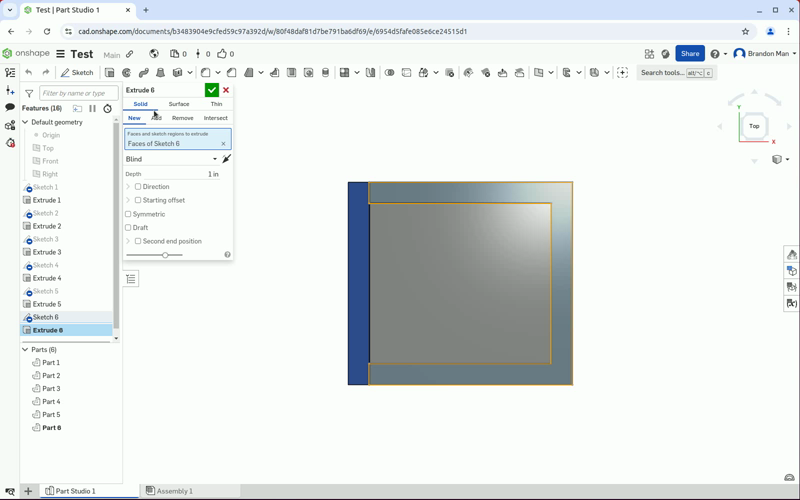
mouse_move(186, 120)
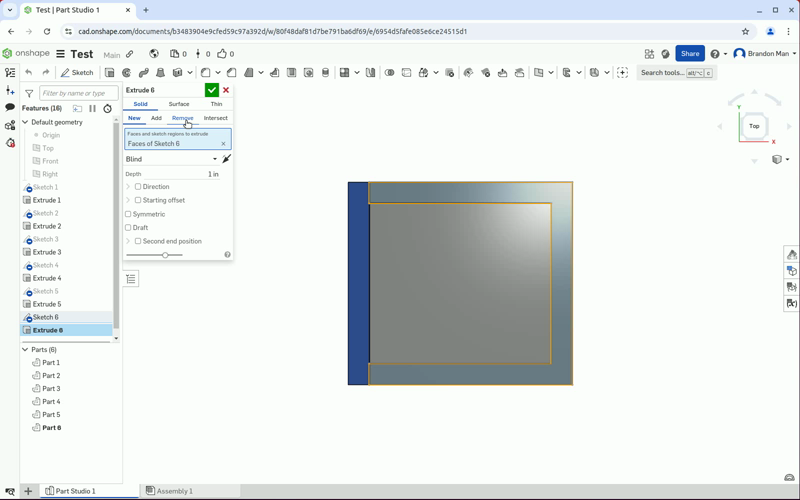
click(186, 120)
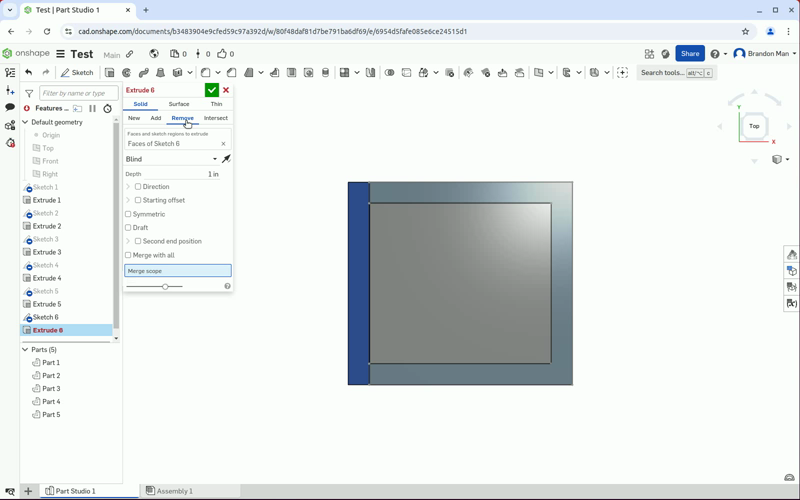
key(tab, 4)
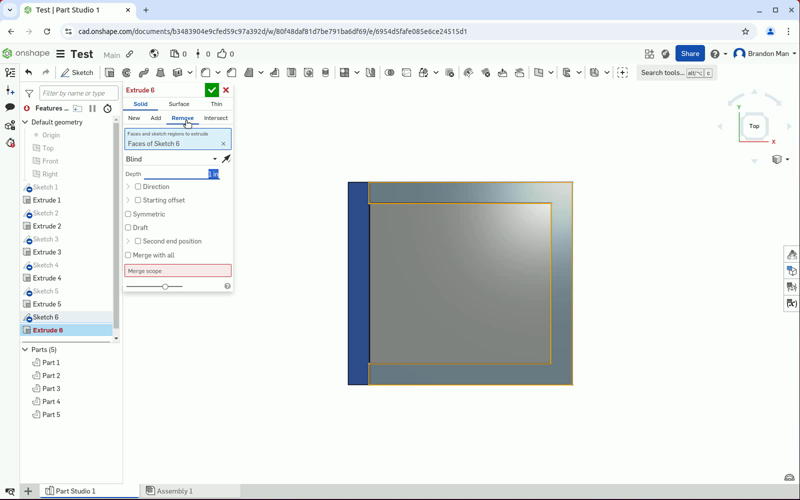
text(2.166)
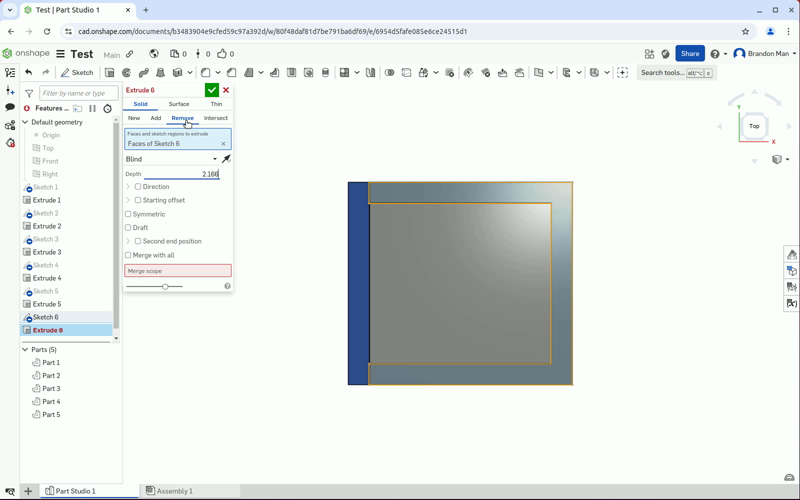
key(tab, 6)
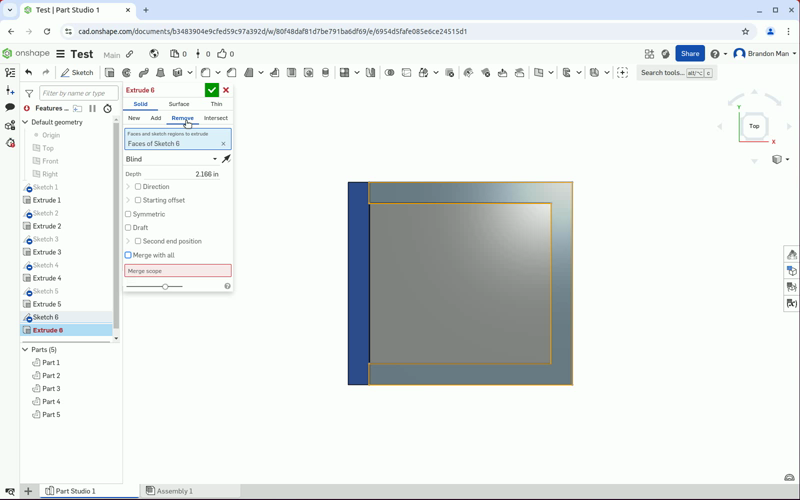
key(space)
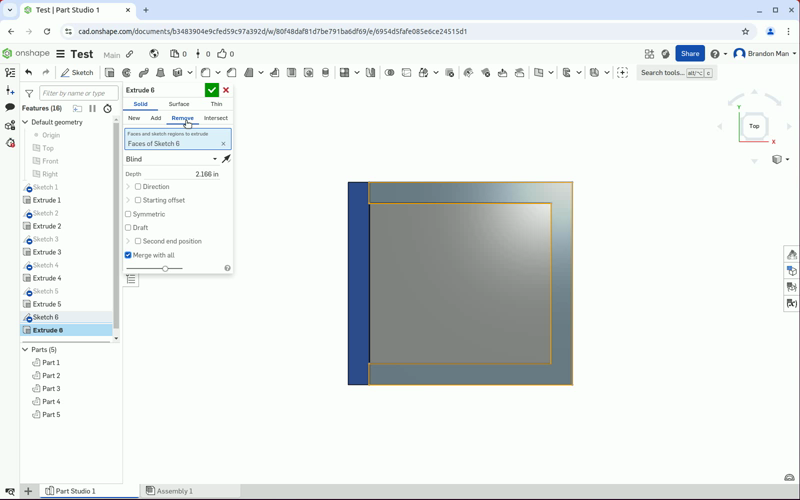
key(enter)
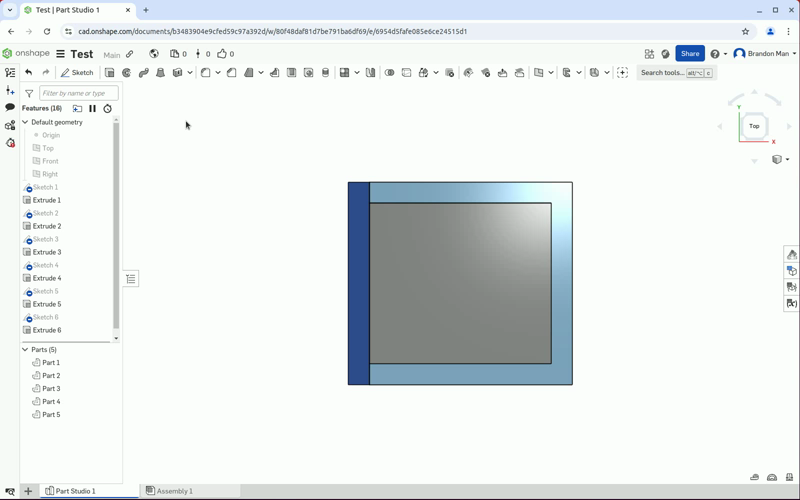
key(shift+h)
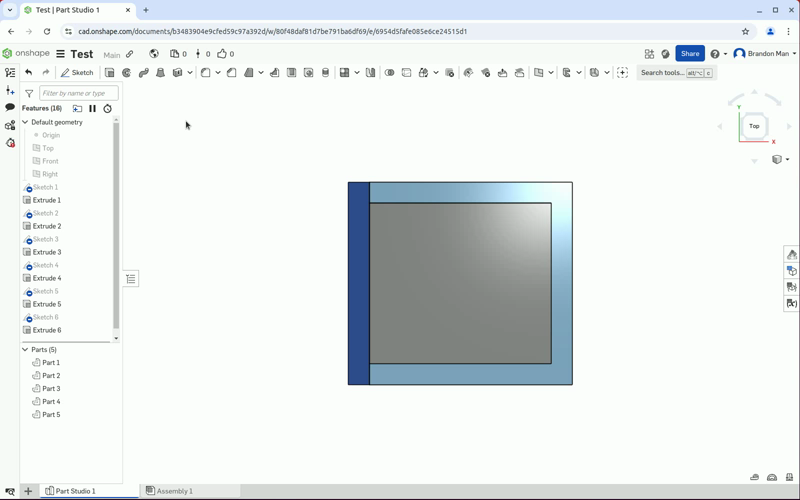
key(shift+h)
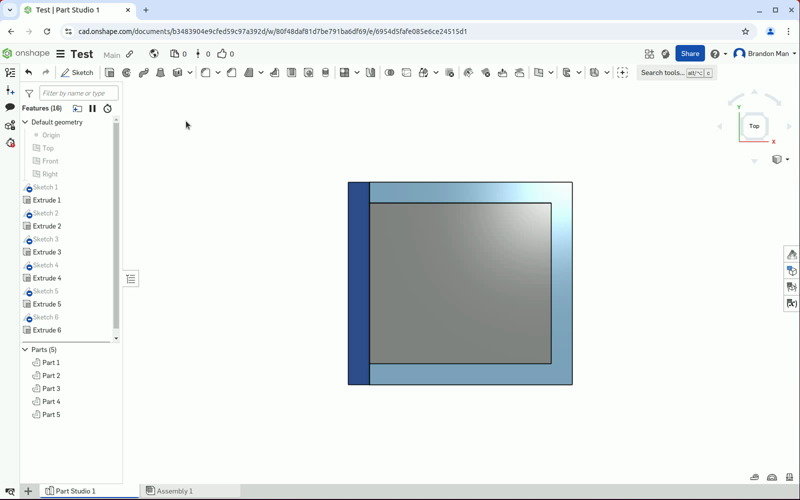
key(shift+7)
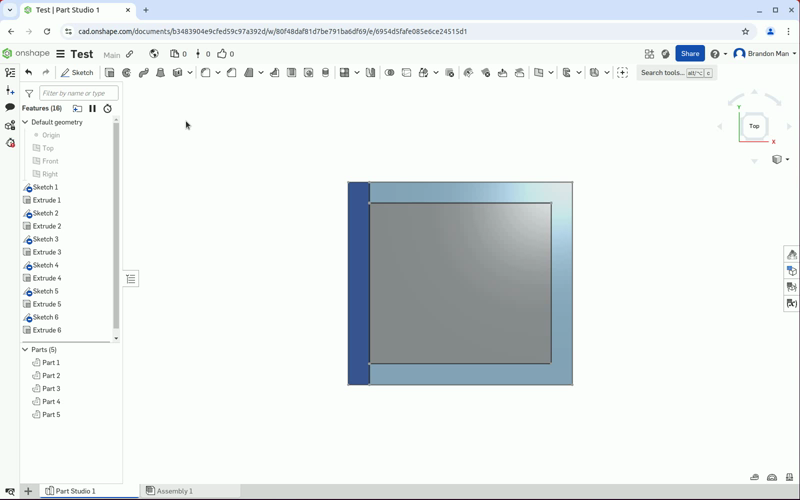
key(up, 3)
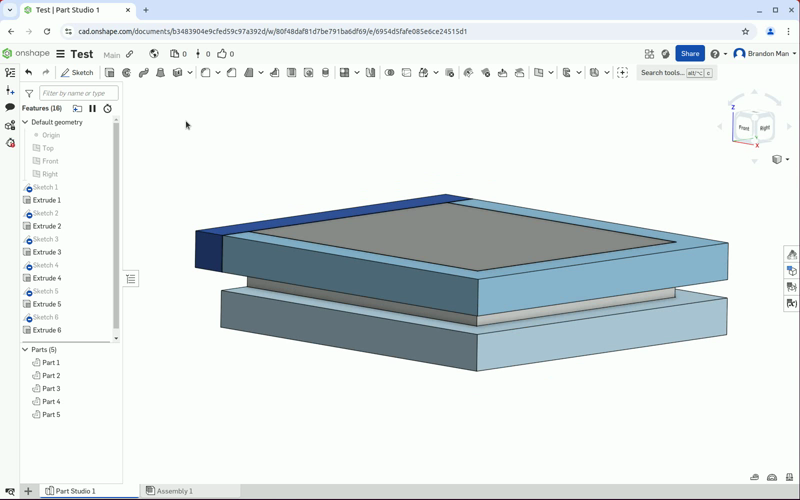
key(left, 3)
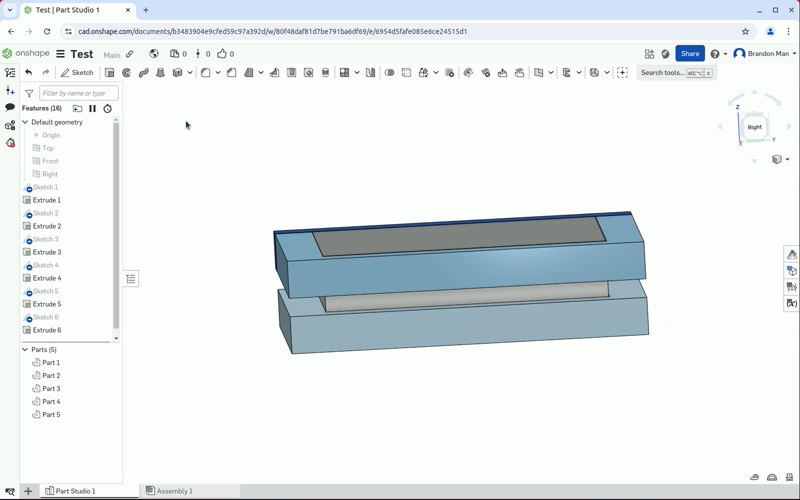
key(right, 3)
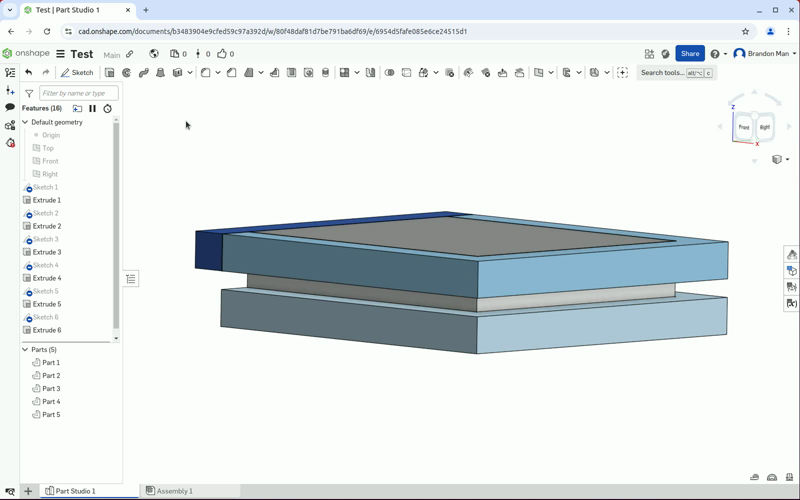
key(down, 3)
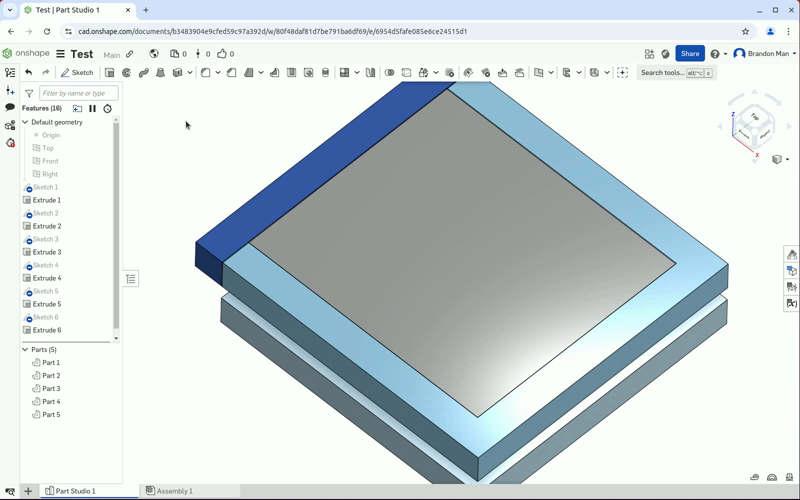
mouse_move(69, 189)
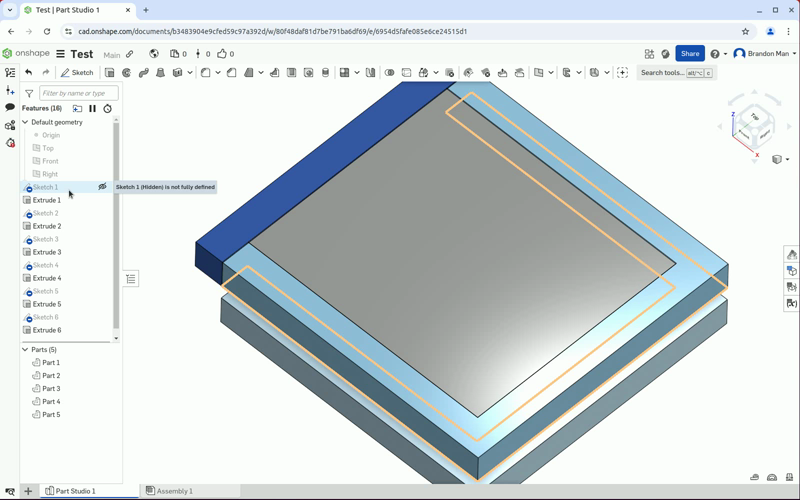
click(69, 189)